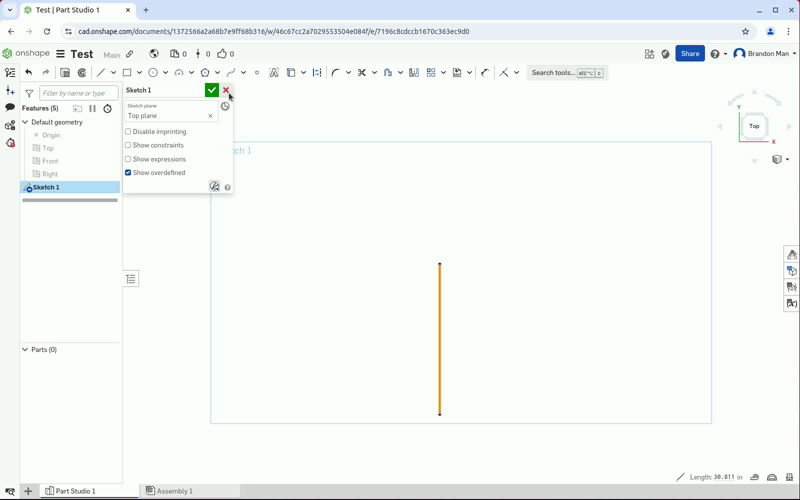
key(shift+h)
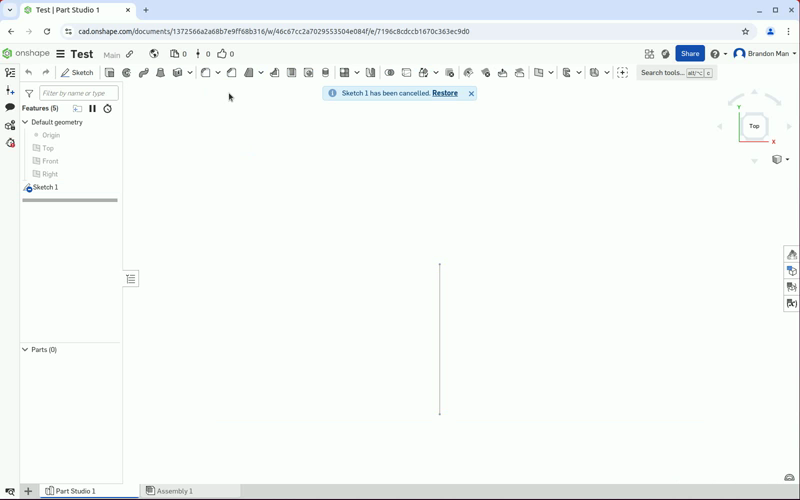
key(shift+s)
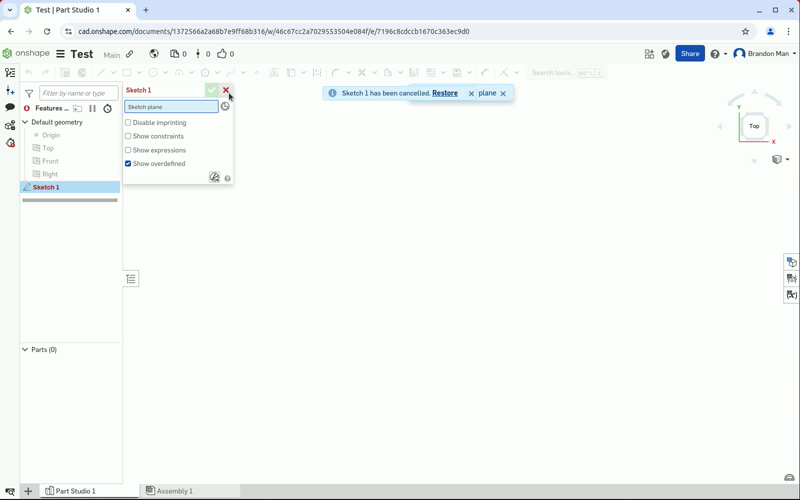
mouse_move(73, 150)
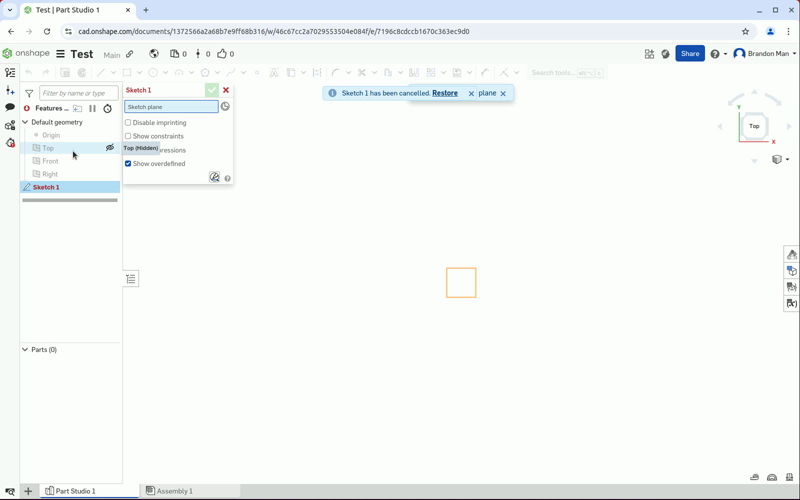
click(73, 150)
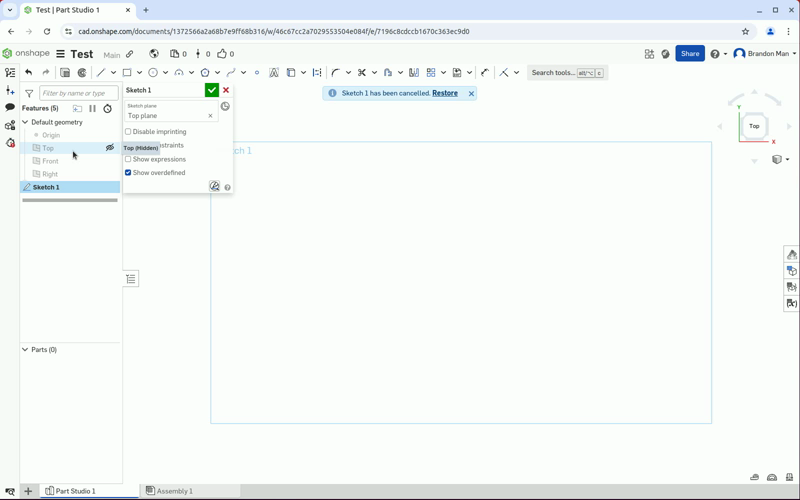
mouse_move(73, 352)
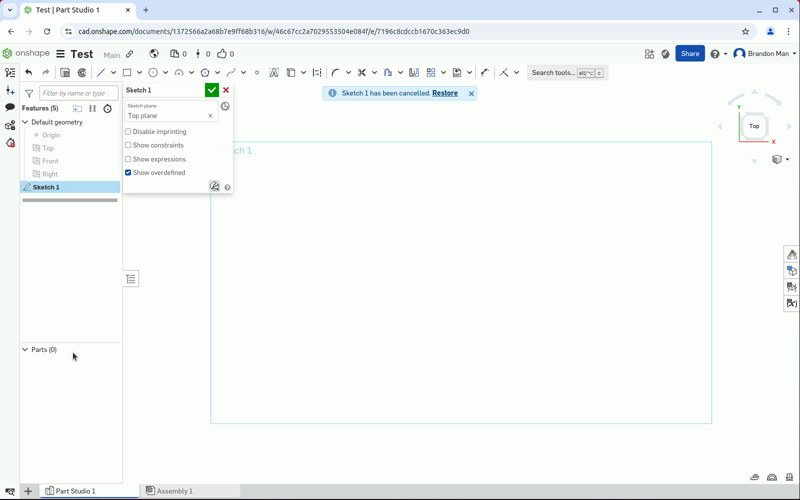
key(y)
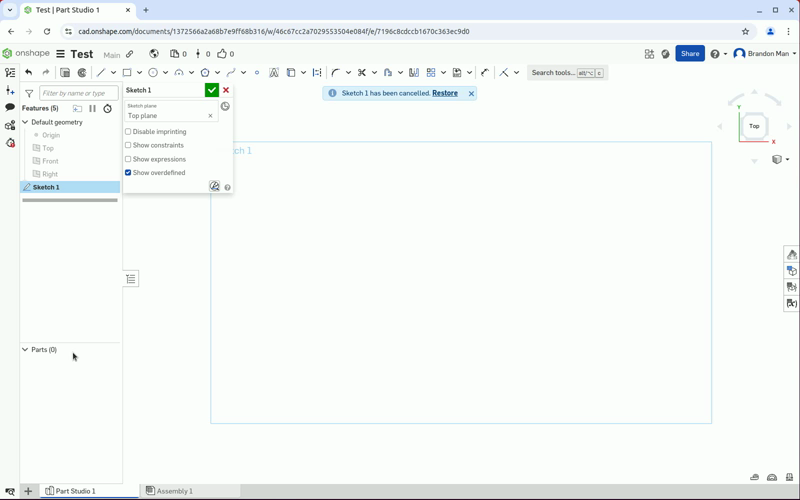
key(l)
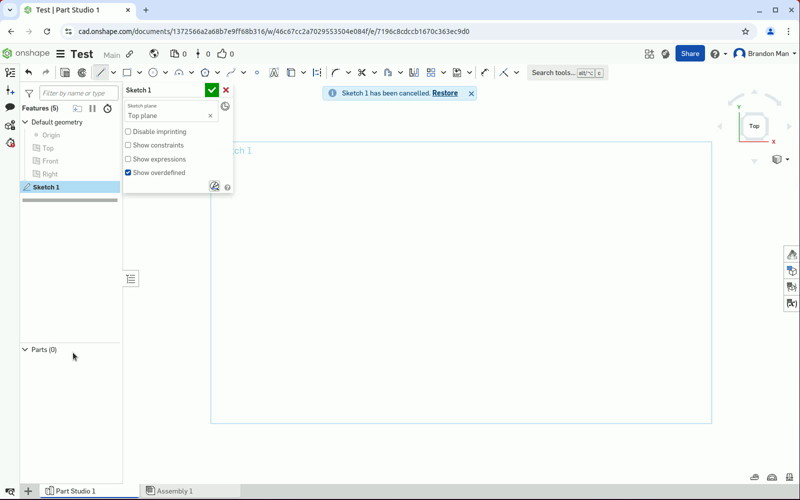
key_down(shift)
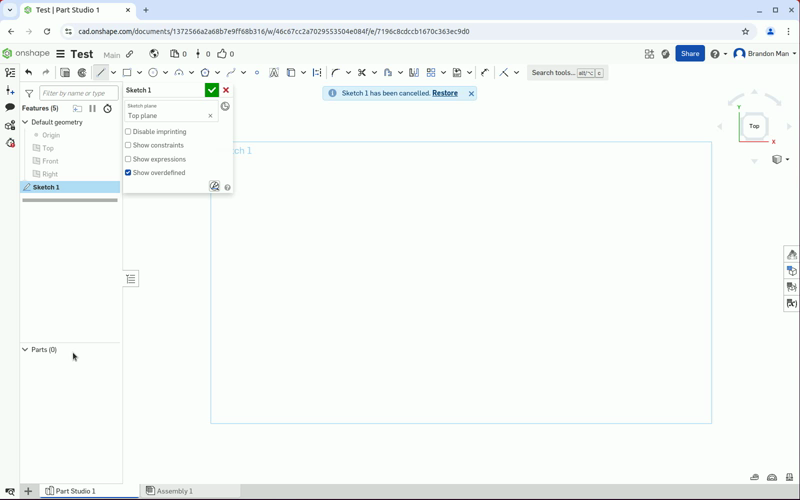
mouse_move(460, 395)
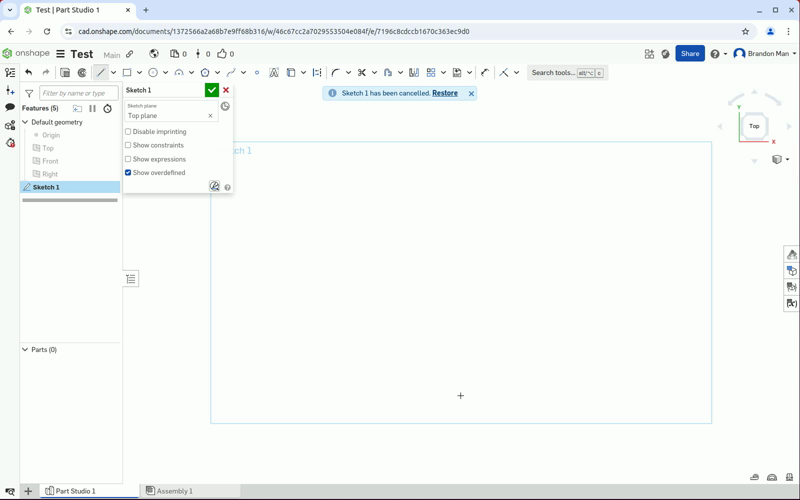
click(460, 395)
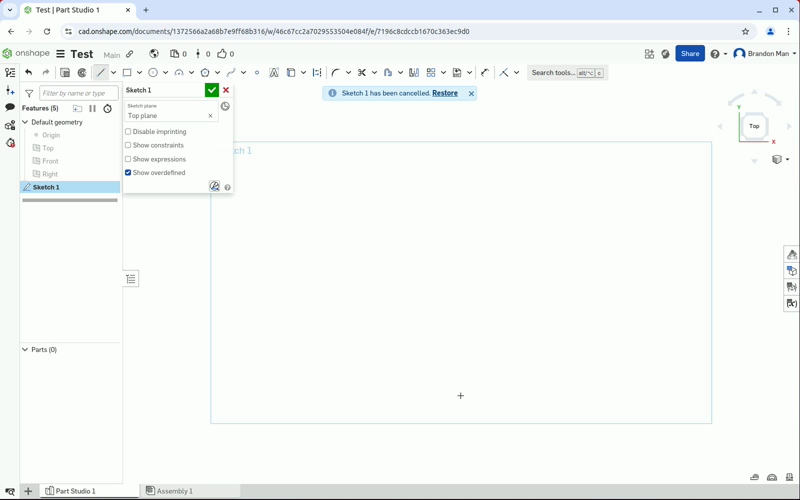
key_up(shift)
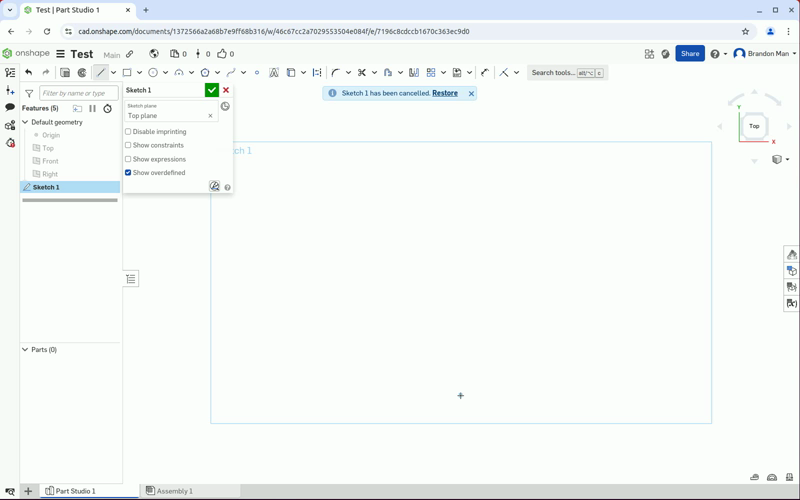
key_down(shift)
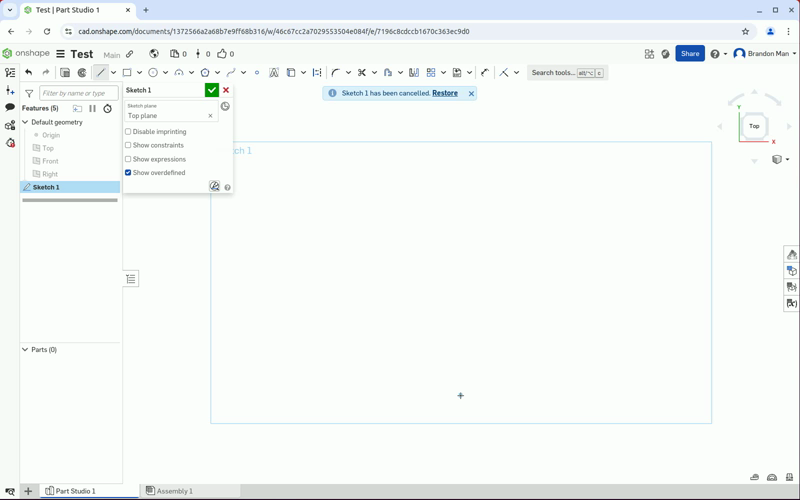
mouse_move(553, 395)
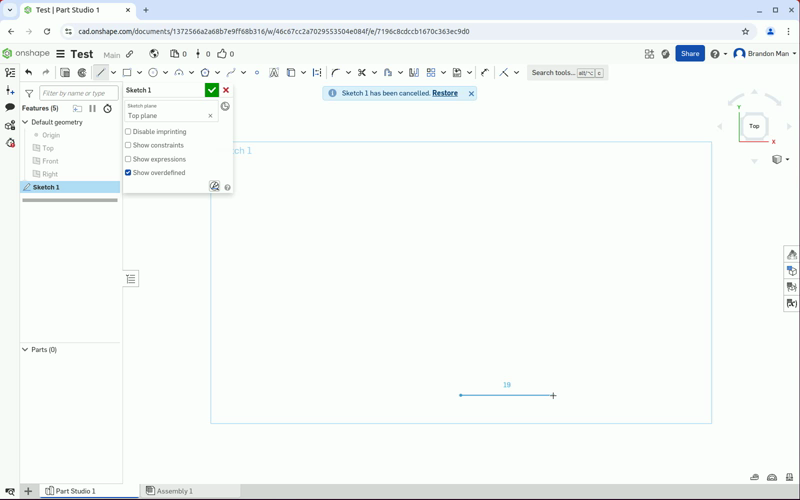
click(553, 395)
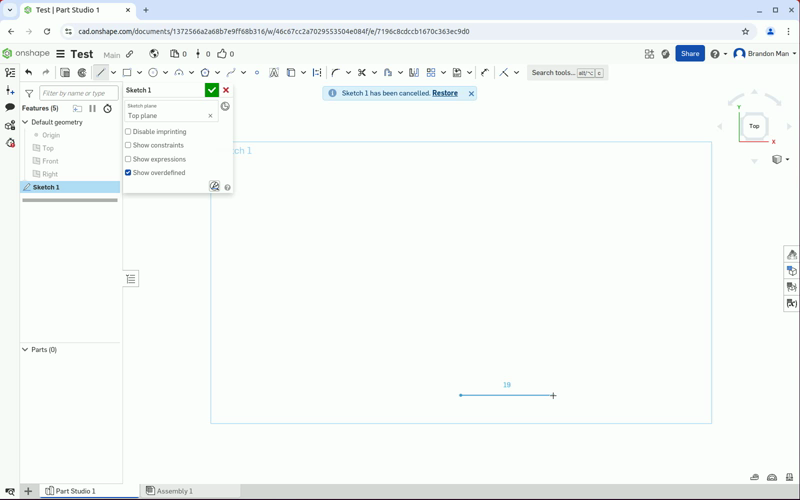
key_up(shift)
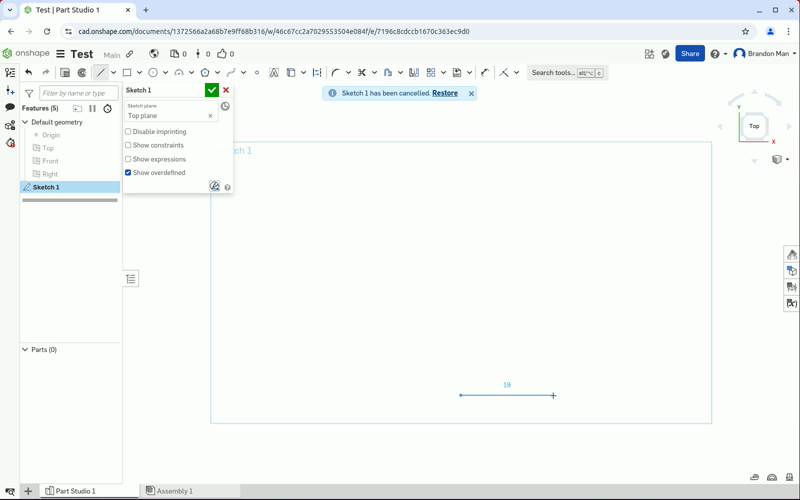
key_down(shift)
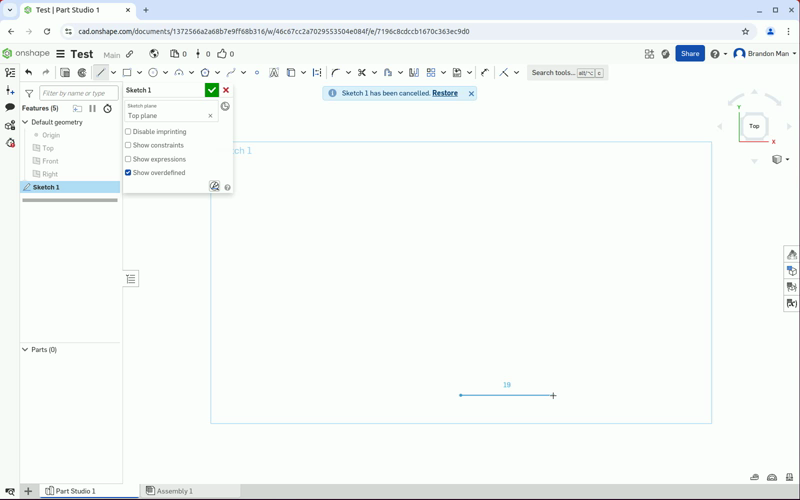
mouse_move(553, 282)
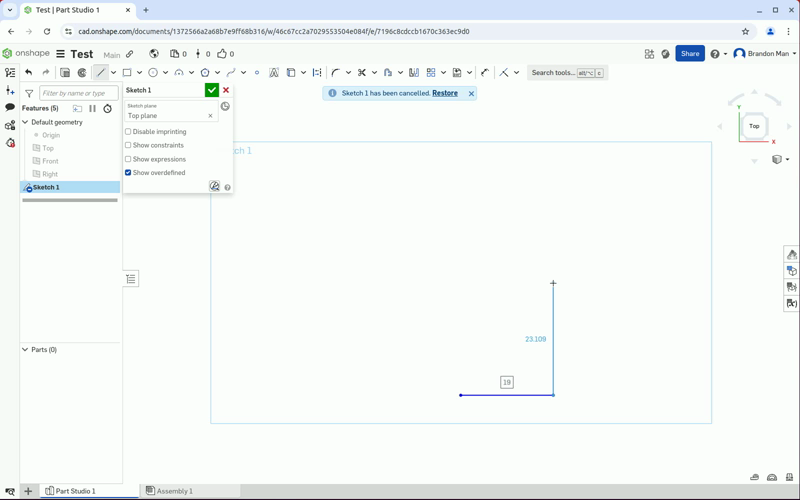
click(553, 282)
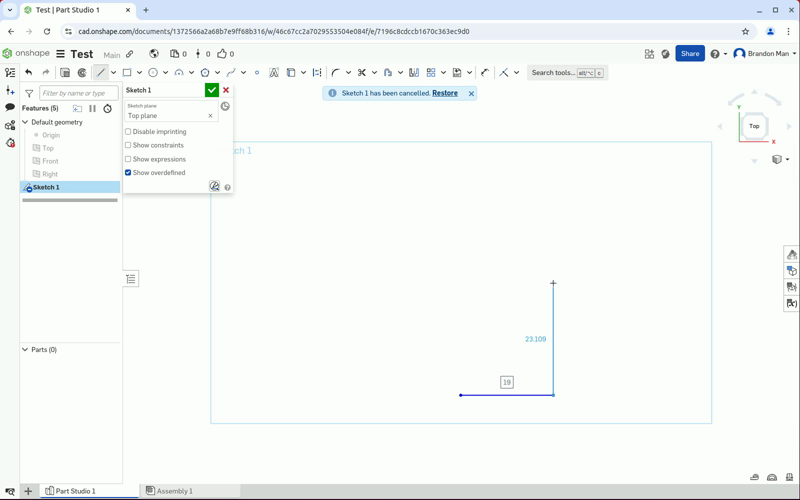
key_up(shift)
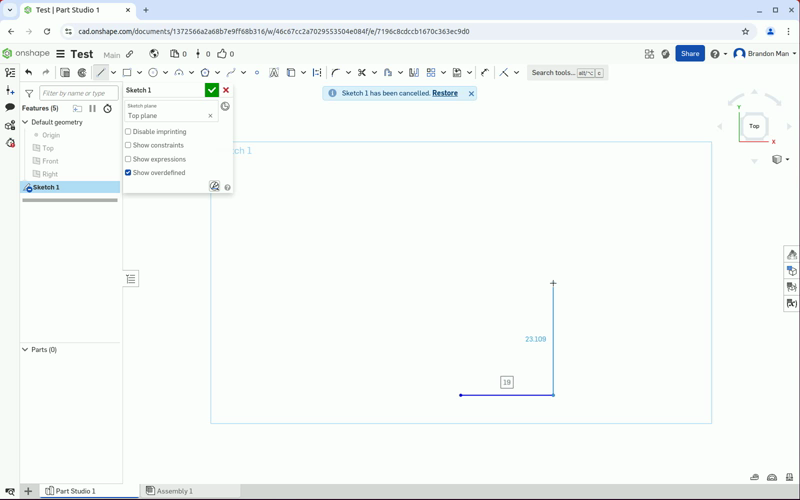
key_down(shift)
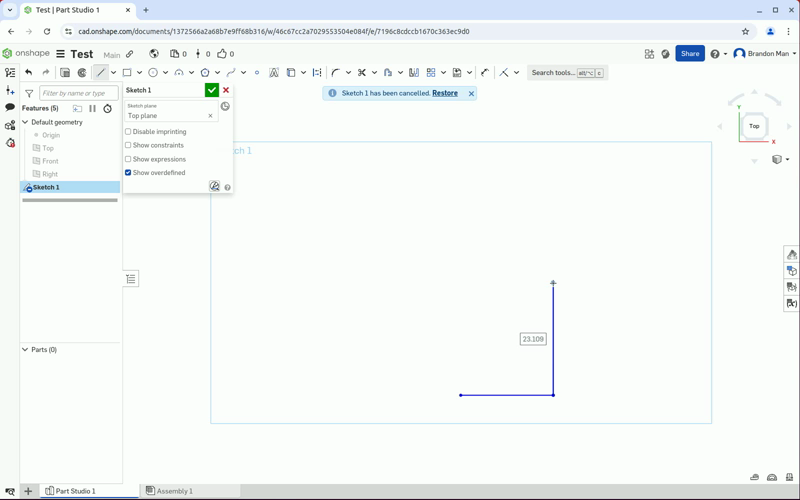
mouse_move(460, 282)
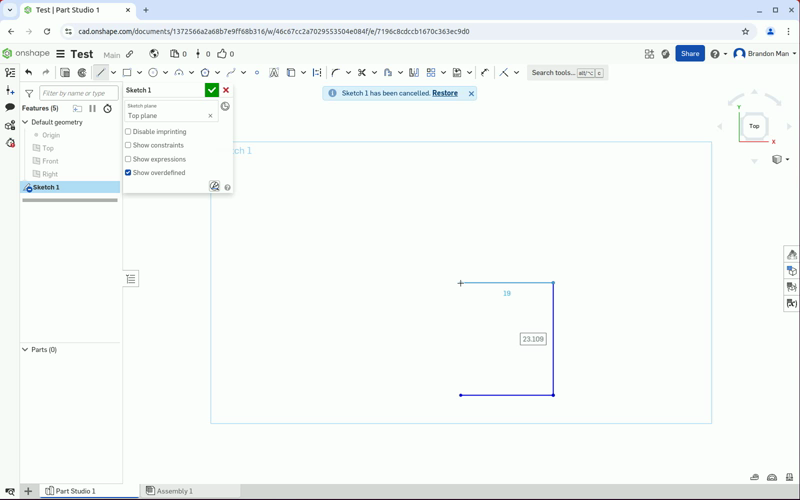
click(460, 282)
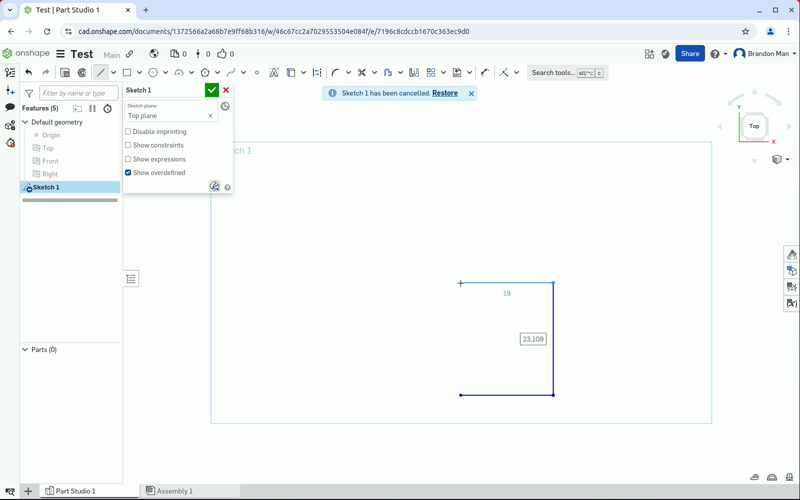
key_up(shift)
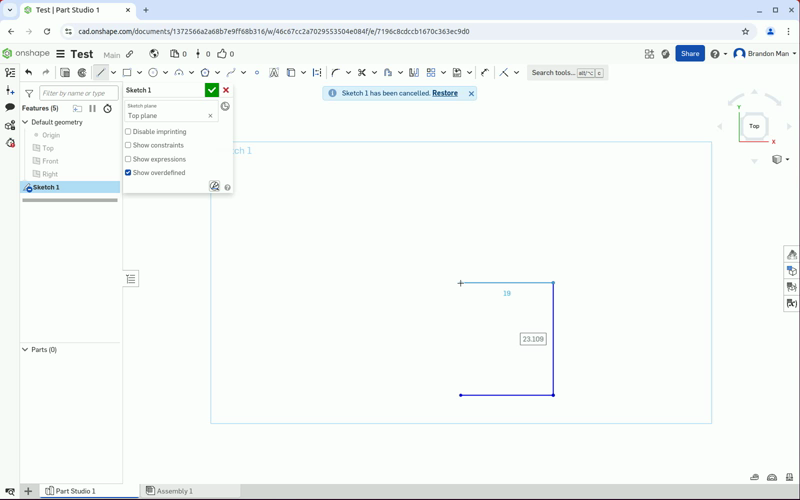
key_down(shift)
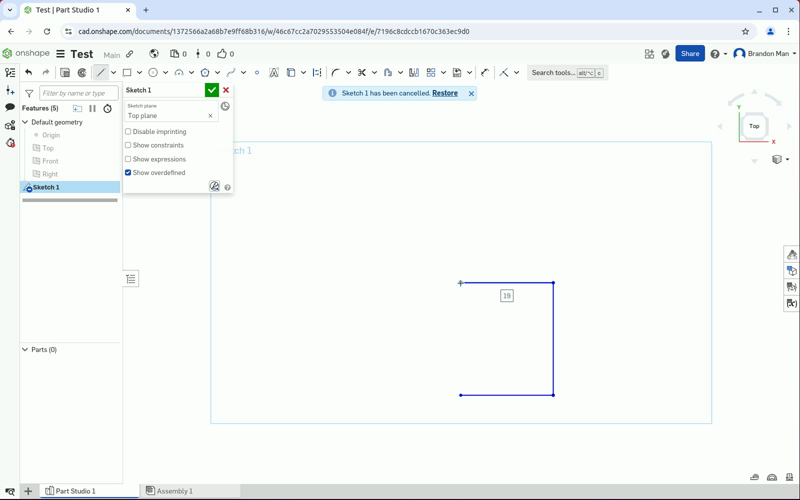
mouse_move(460, 395)
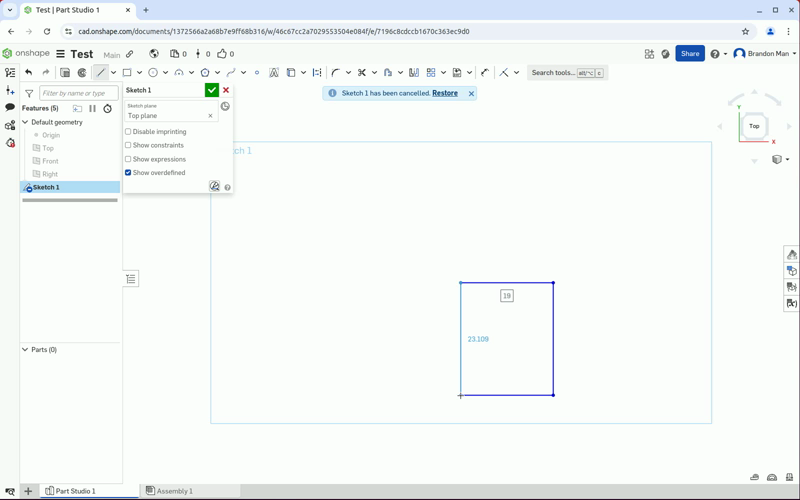
key_up(shift)
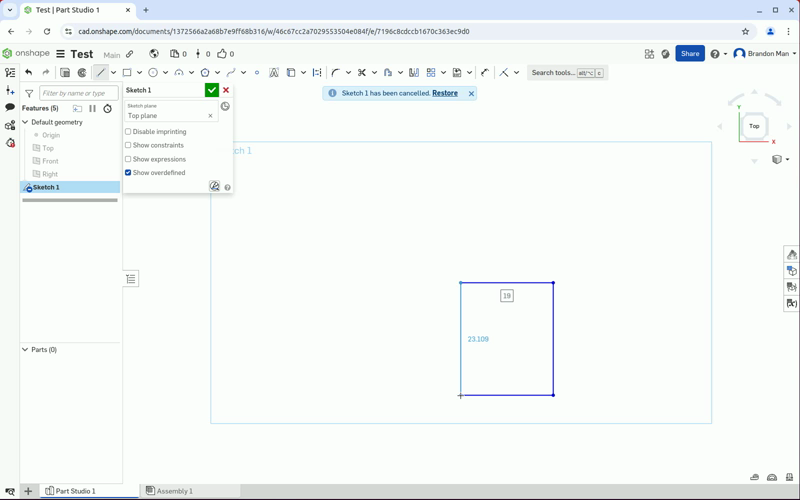
click(460, 395)
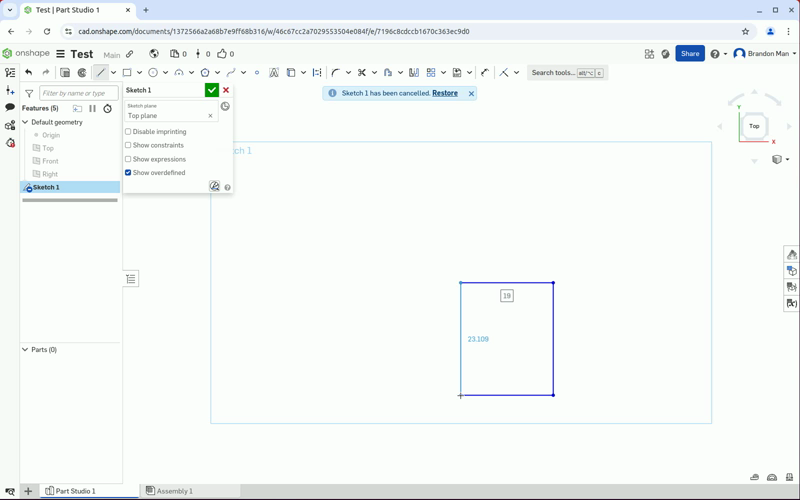
key(esc)
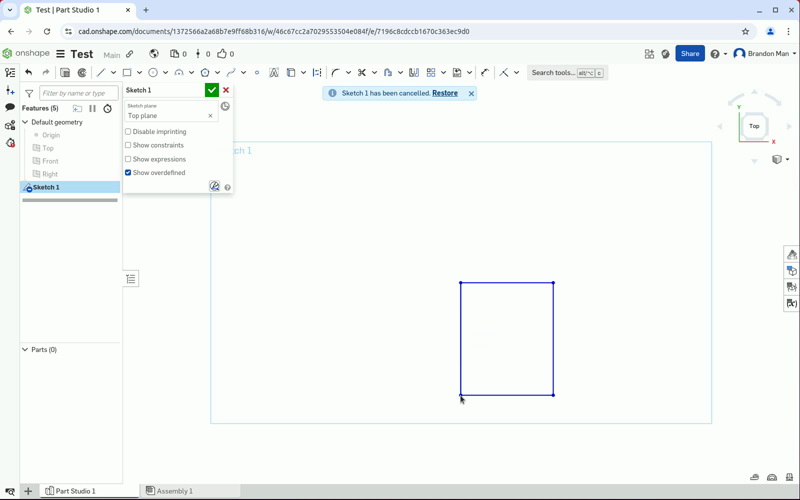
mouse_move(492, 300)
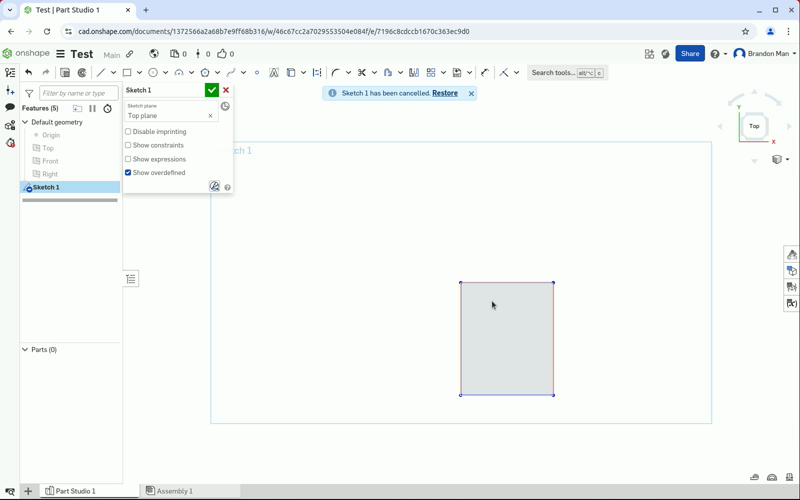
click(492, 300)
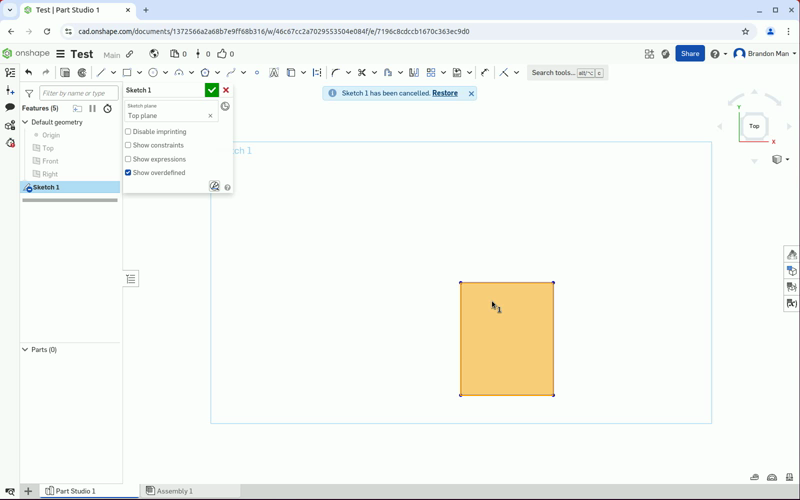
mouse_move(73, 352)
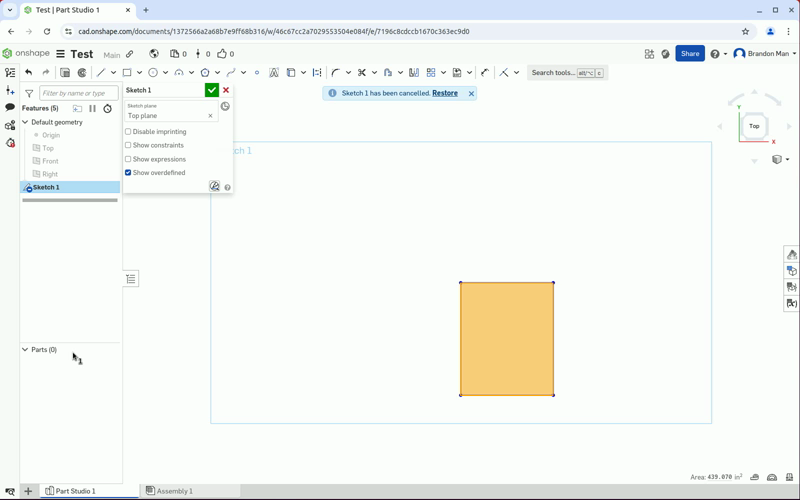
key(shift+y)
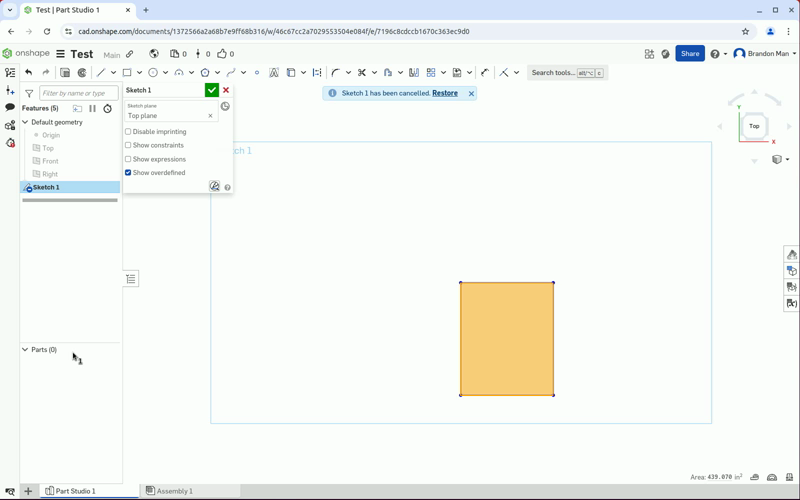
key(shift+e)
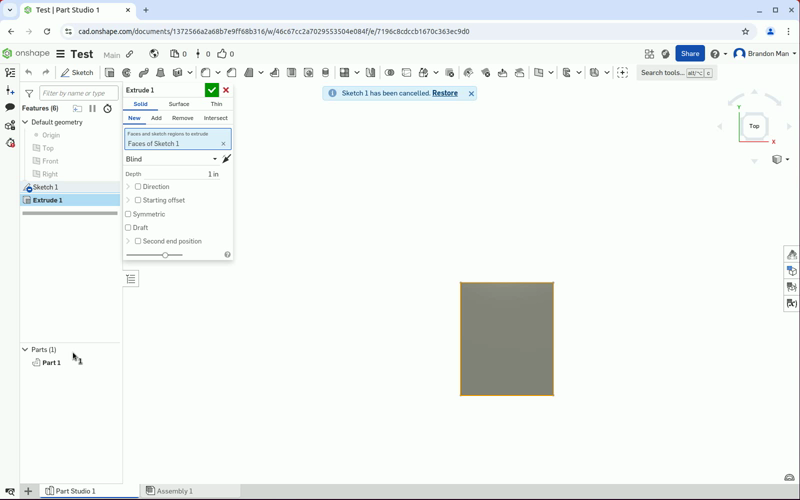
mouse_move(143, 106)
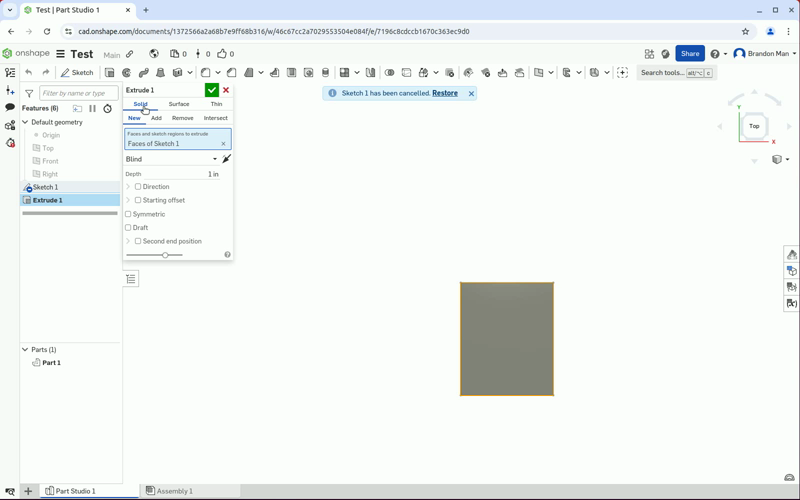
click(143, 106)
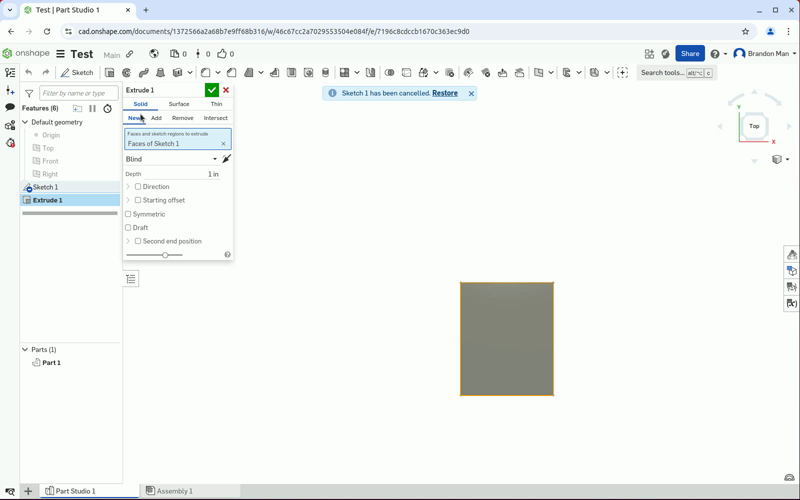
mouse_move(137, 120)
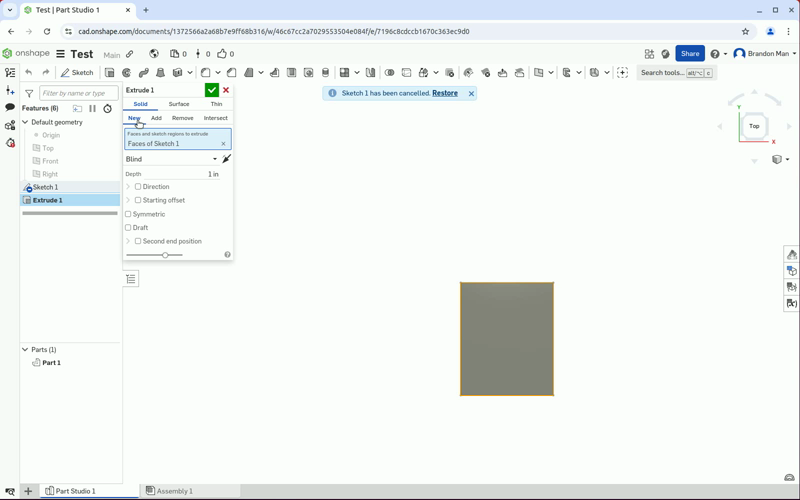
click(137, 120)
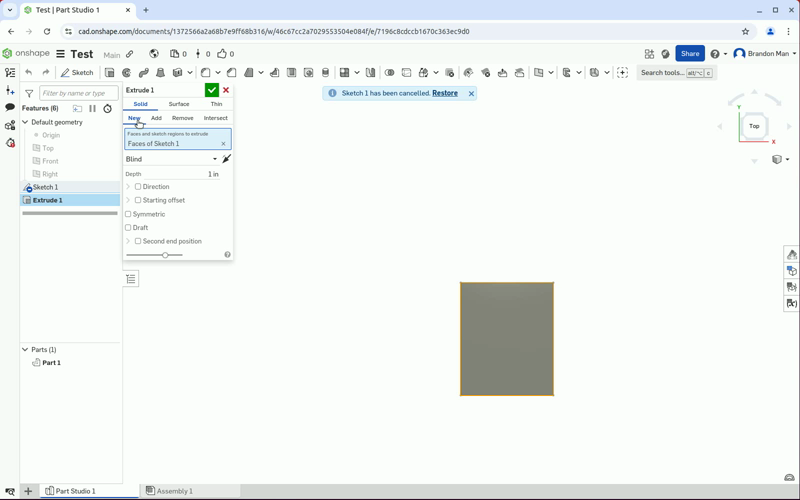
key(tab, 4)
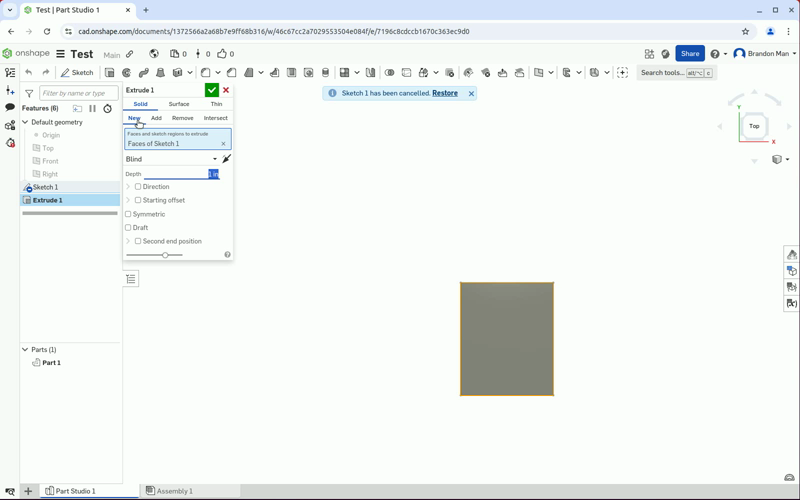
text(15.405)
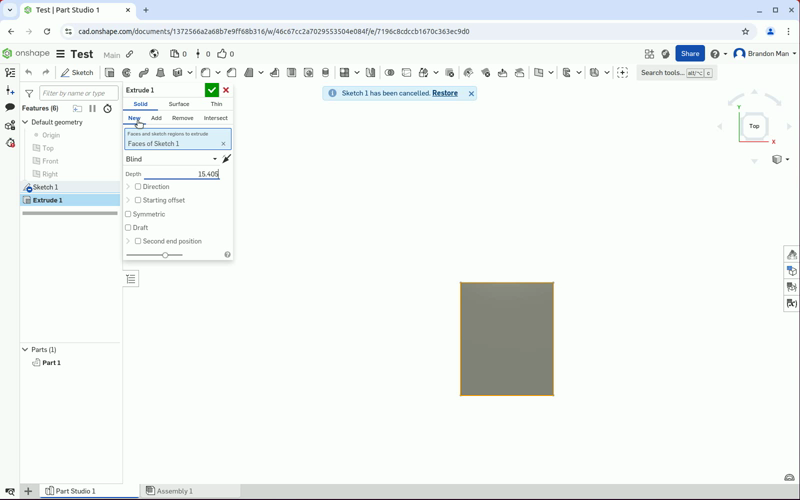
key(enter)
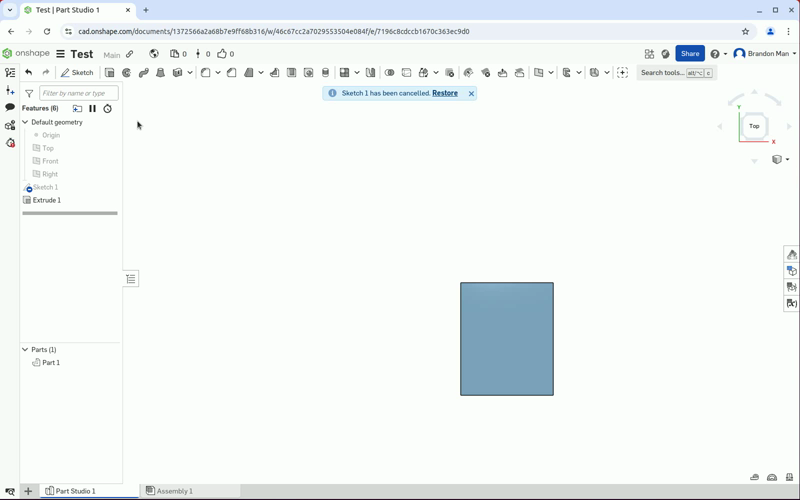
key(shift+h)
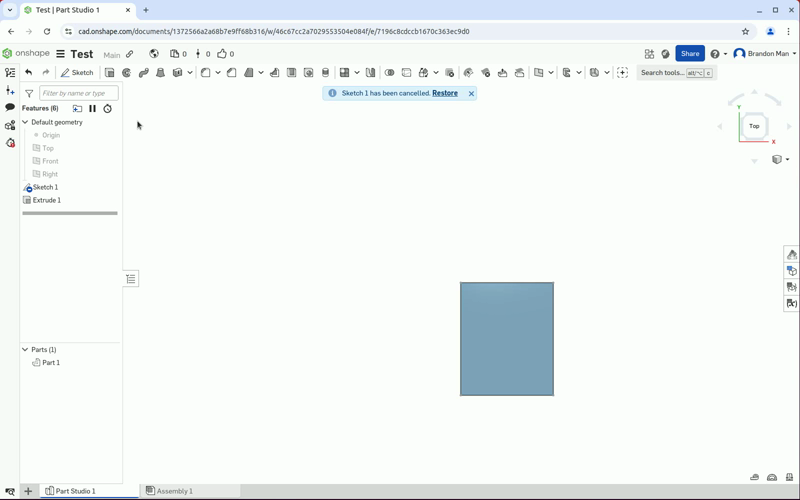
key(shift+h)
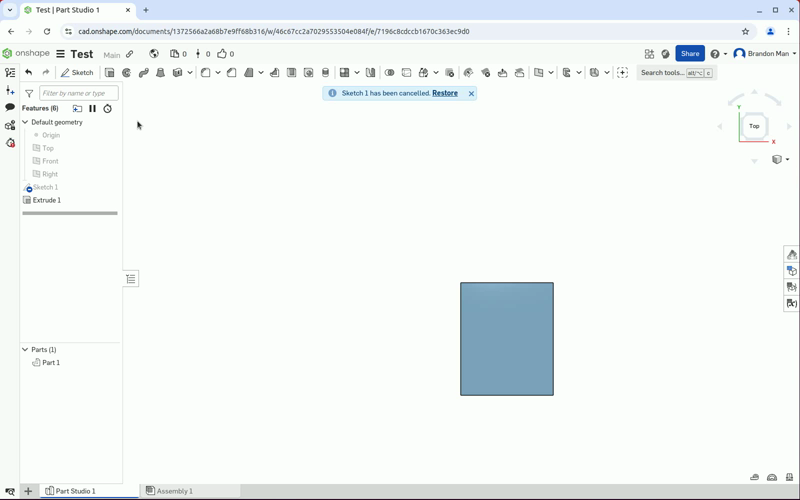
mouse_move(73, 189)
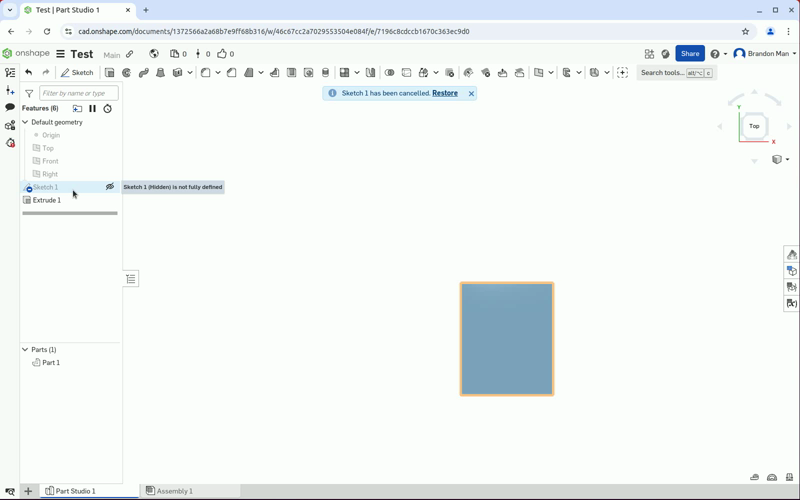
click(73, 189)
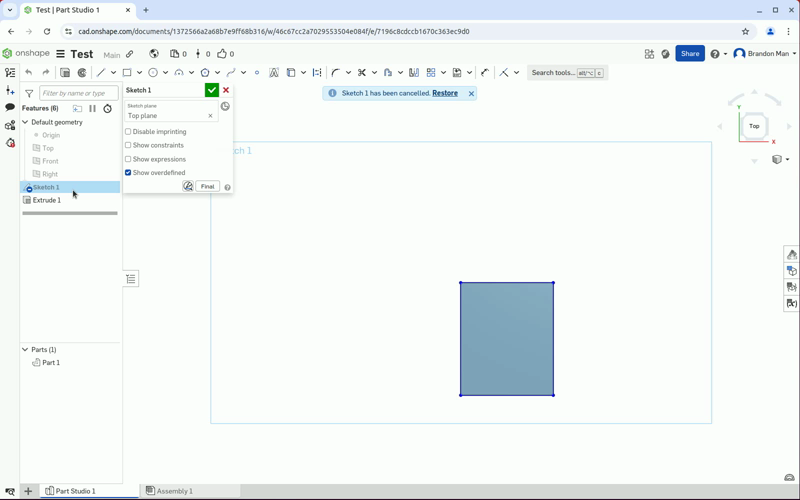
mouse_move(229, 92)
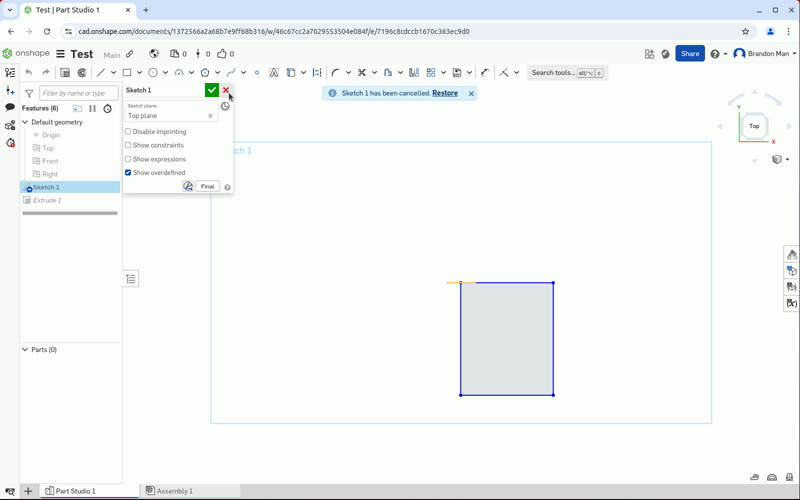
click(229, 92)
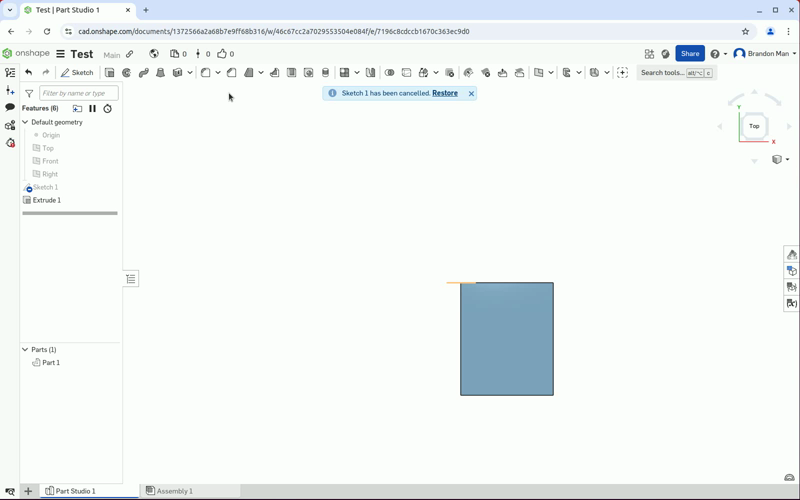
mouse_move(541, 75)
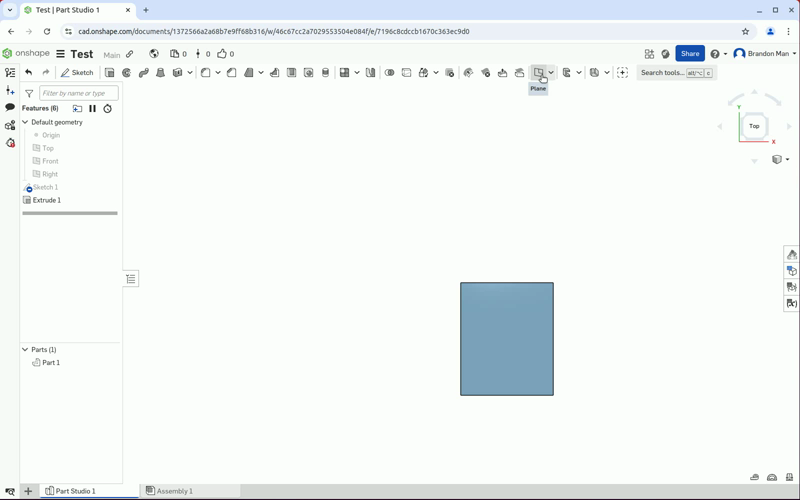
click(541, 75)
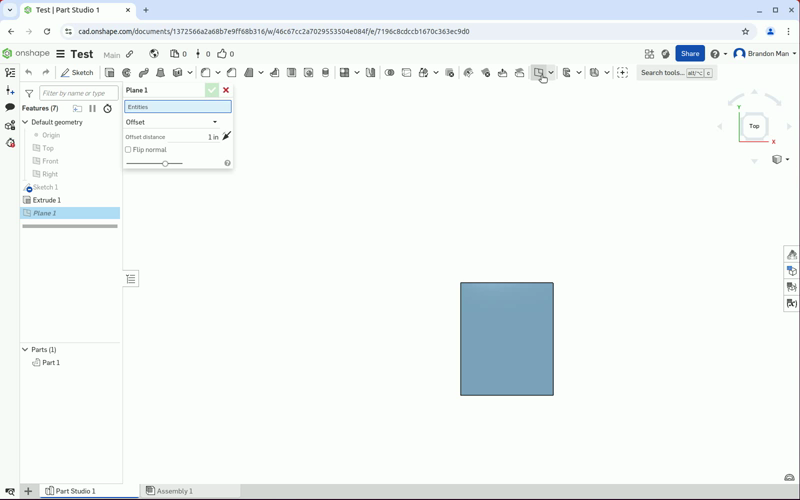
mouse_move(73, 150)
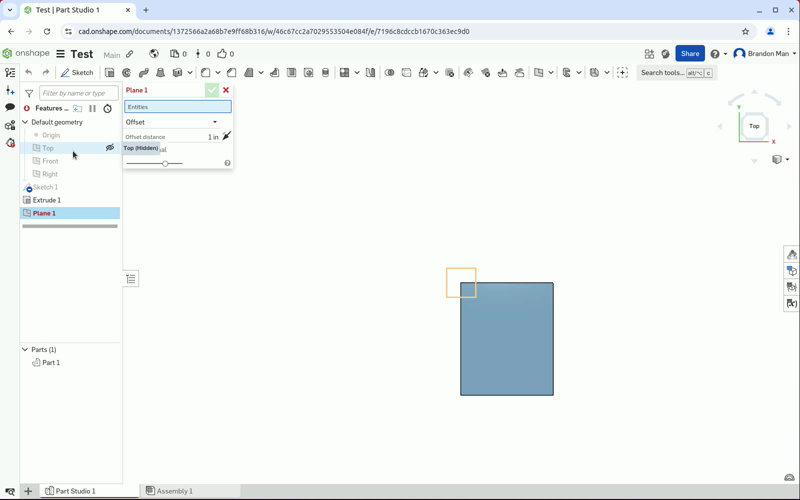
click(73, 150)
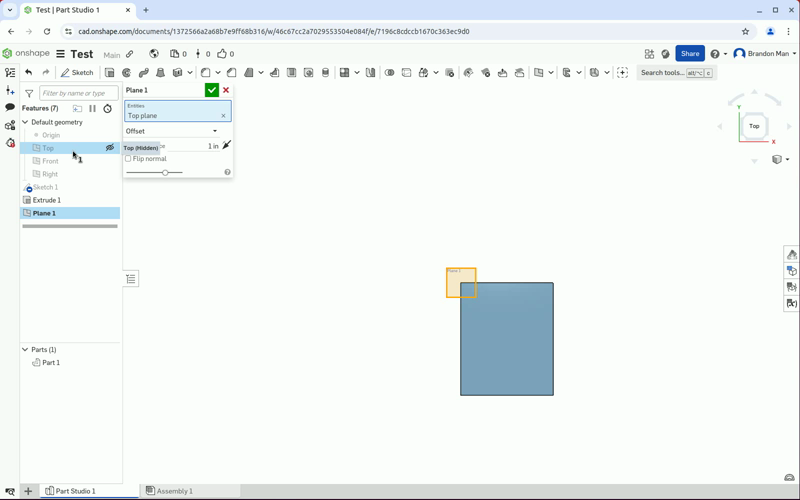
key(tab, 2)
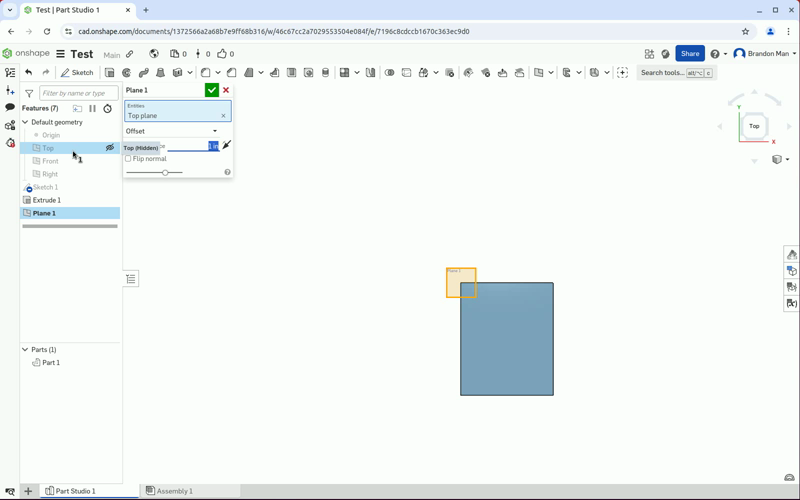
text(15.405)
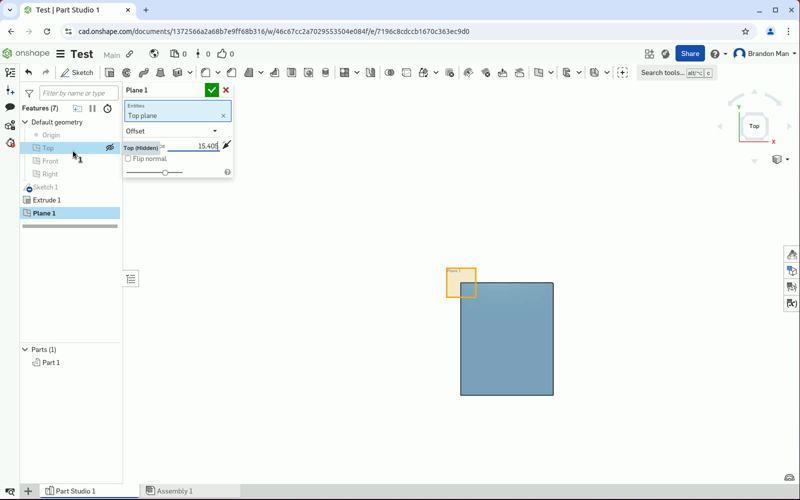
key(enter, 2)
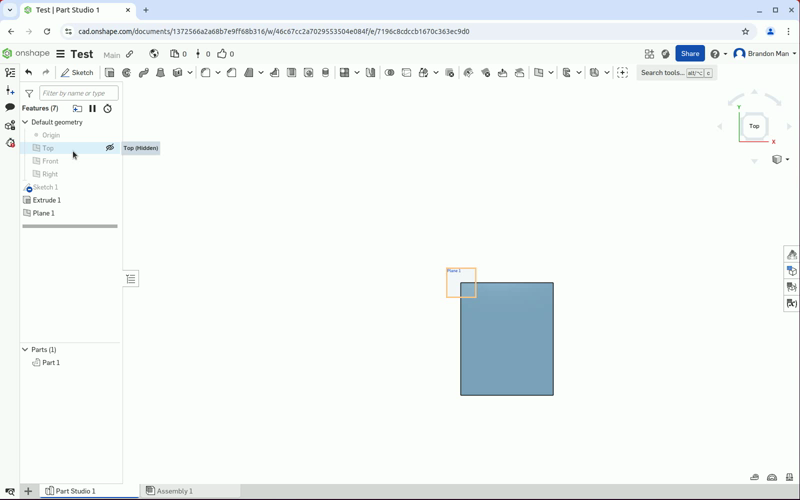
key(shift+s)
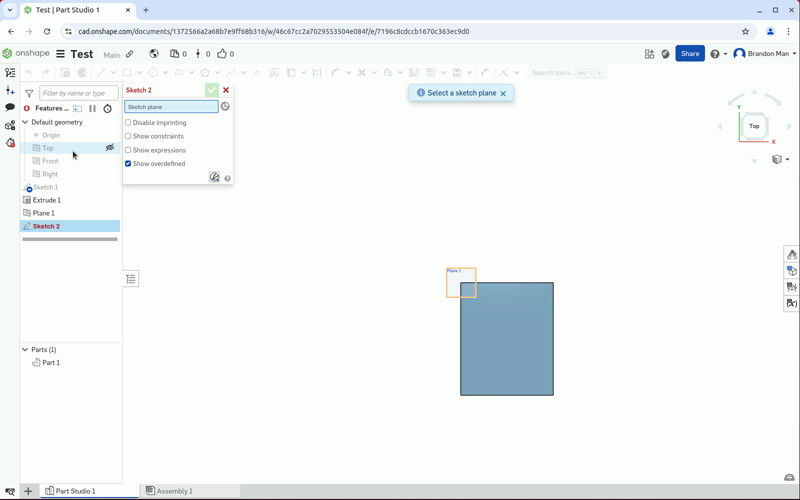
mouse_move(73, 215)
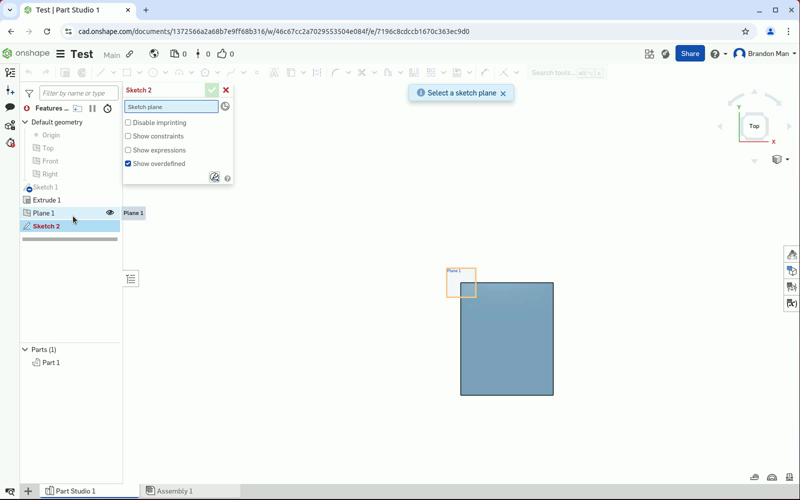
click(73, 215)
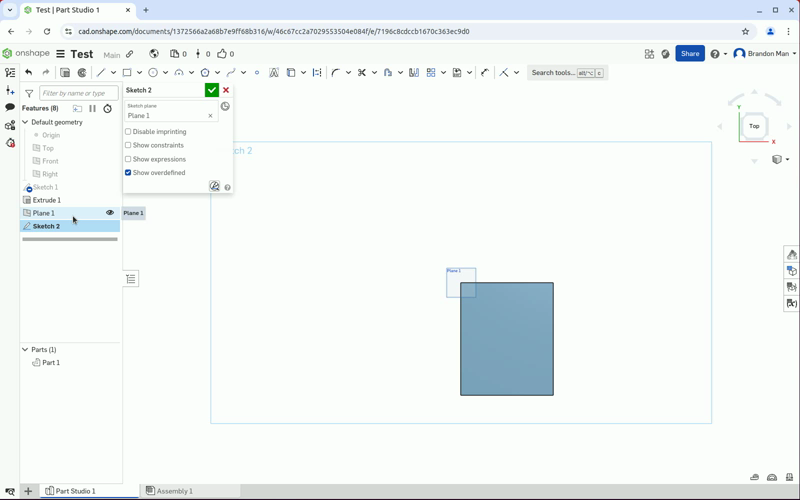
mouse_move(73, 352)
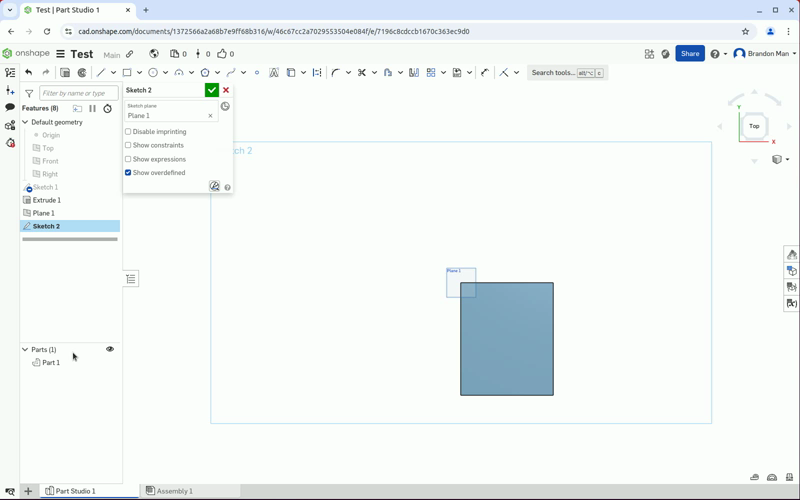
key(y)
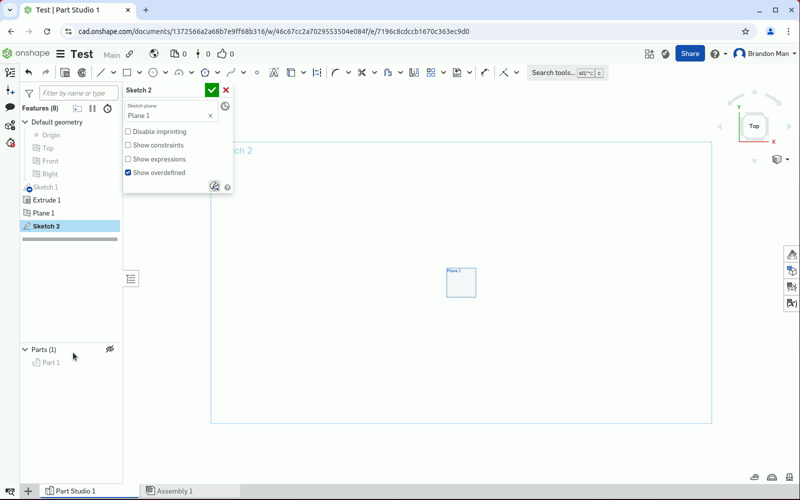
key(l)
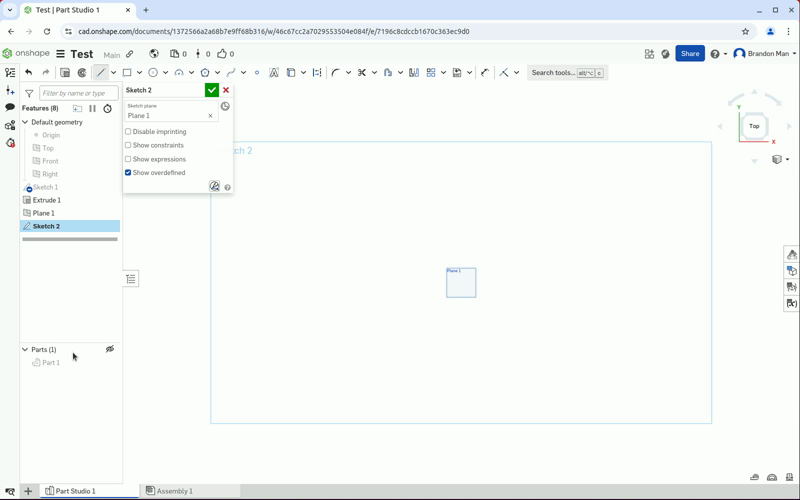
key_down(shift)
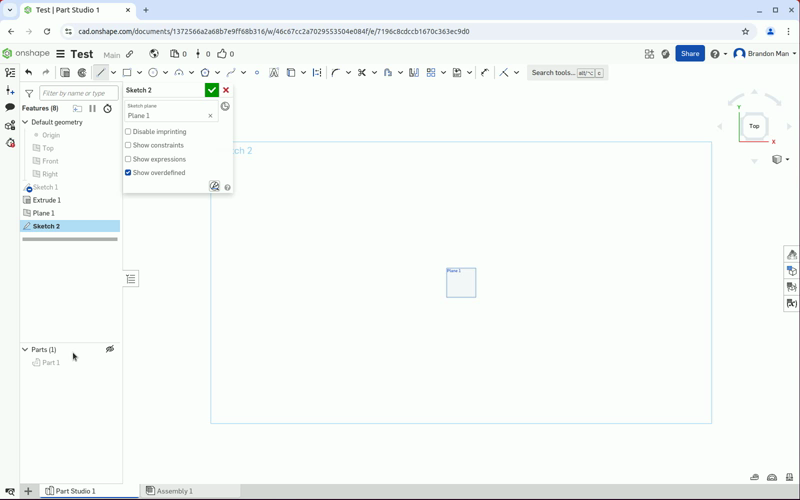
mouse_move(463, 395)
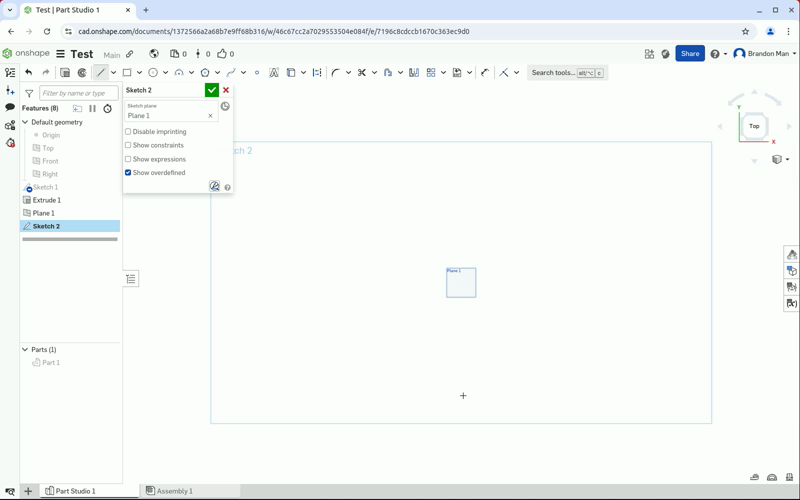
click(463, 395)
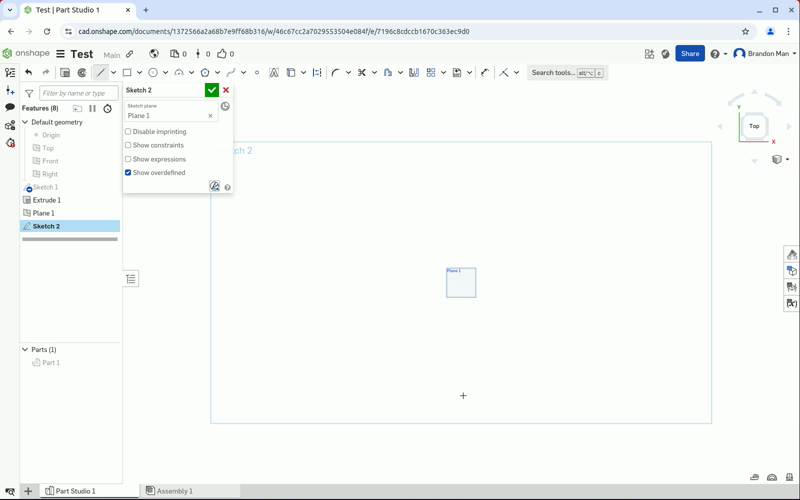
key_up(shift)
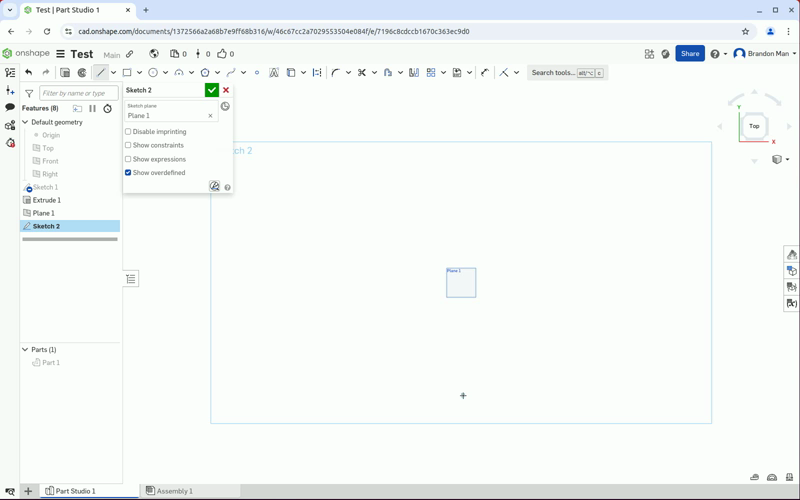
key_down(shift)
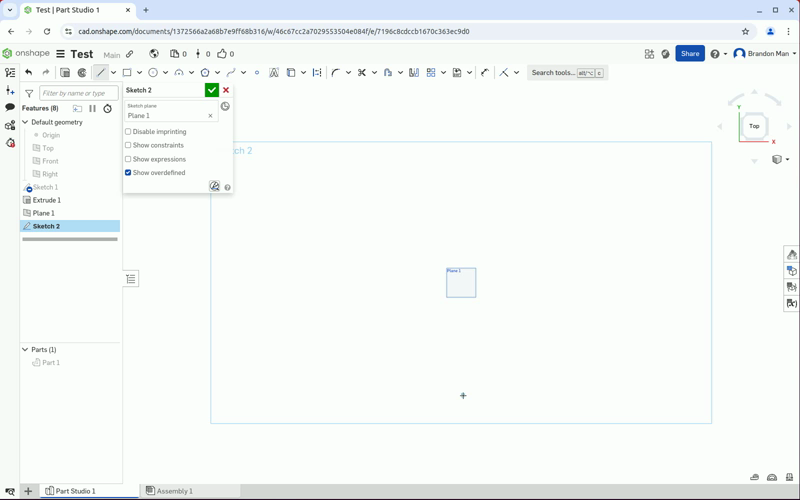
mouse_move(551, 395)
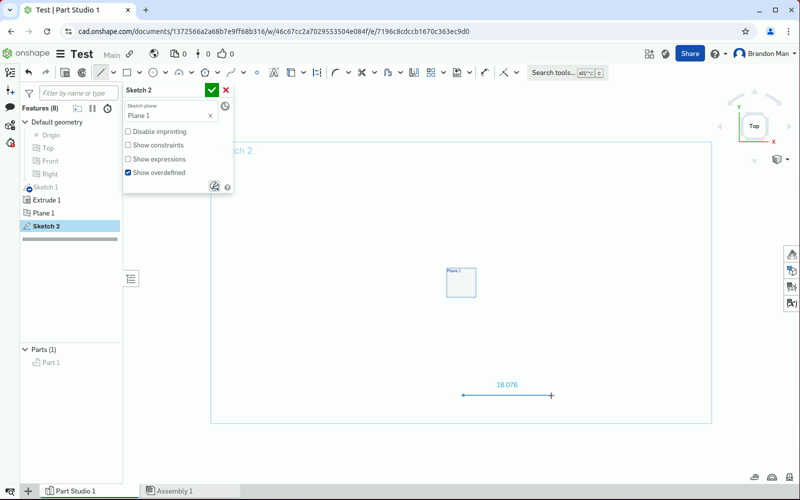
click(551, 395)
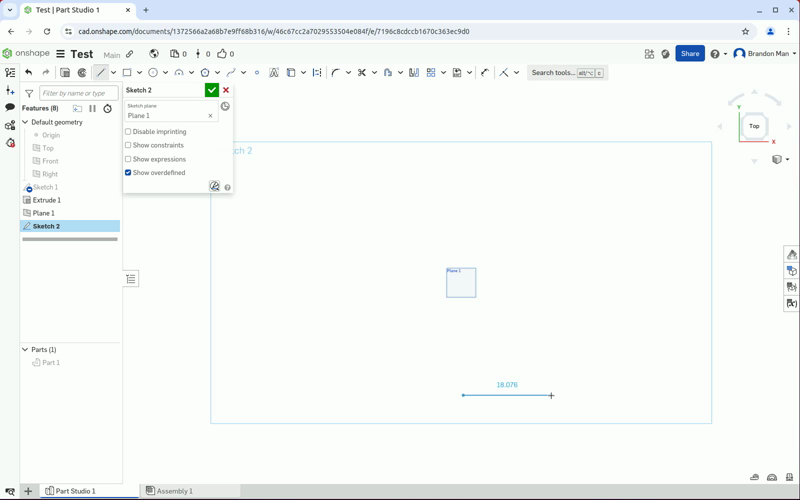
key_up(shift)
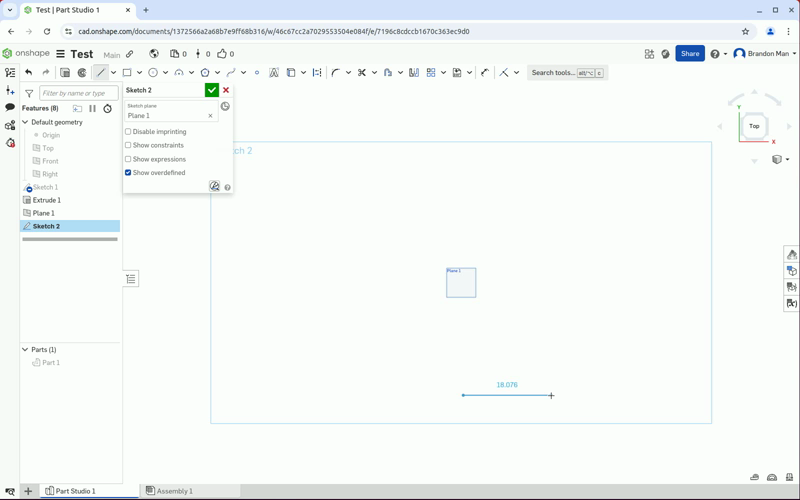
key_down(shift)
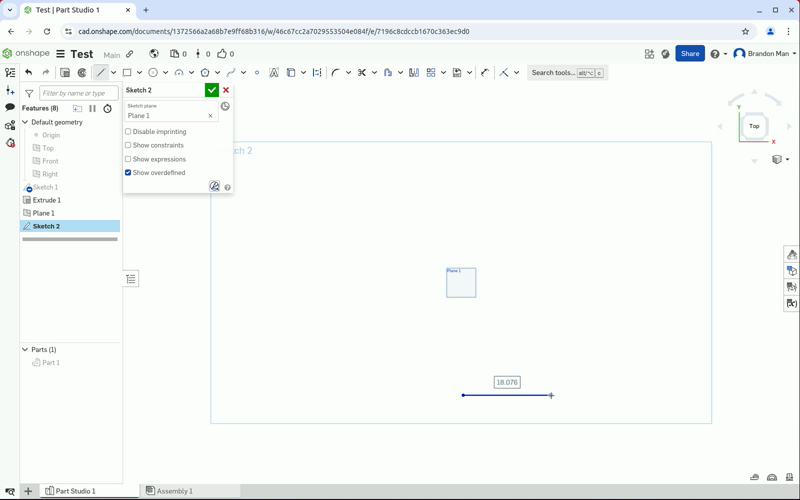
mouse_move(551, 285)
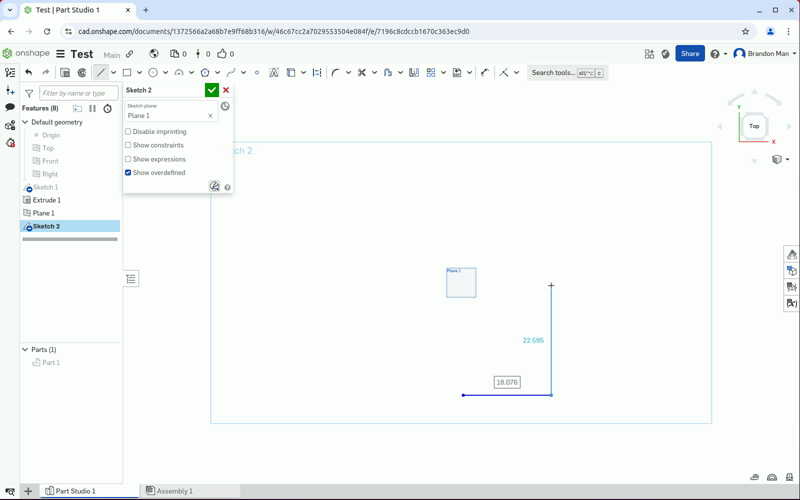
click(551, 285)
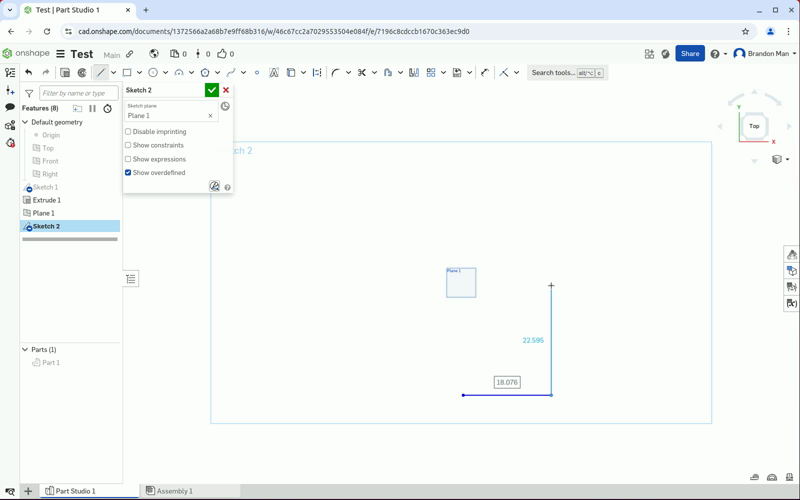
key_up(shift)
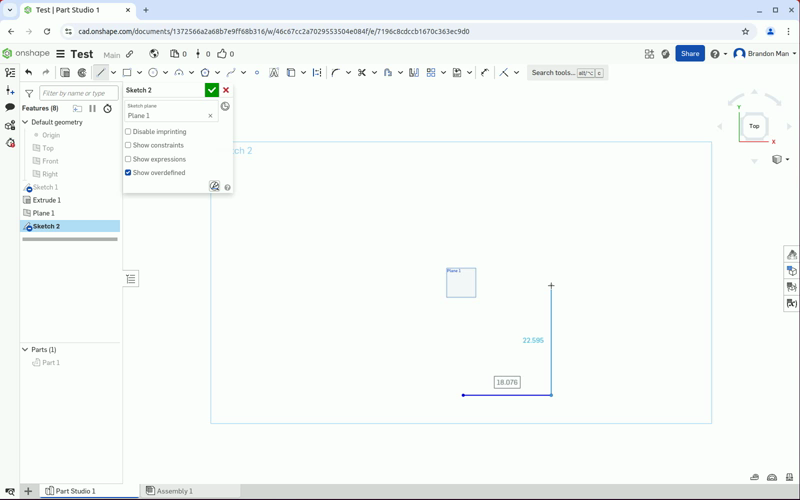
key_down(shift)
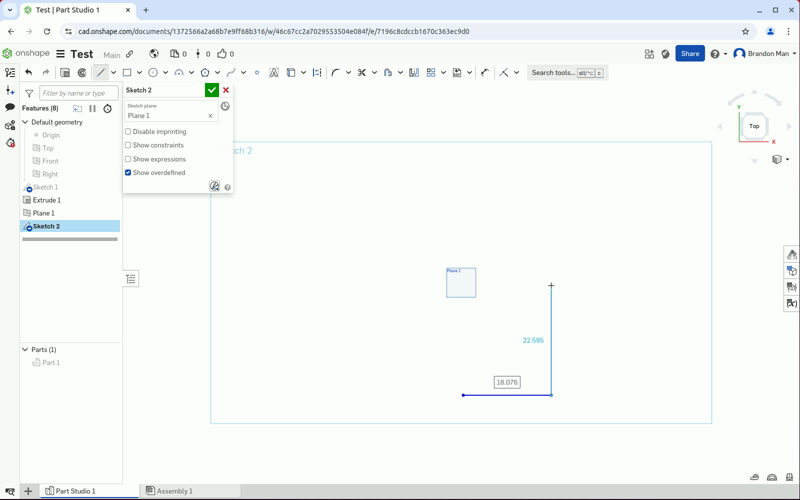
mouse_move(463, 285)
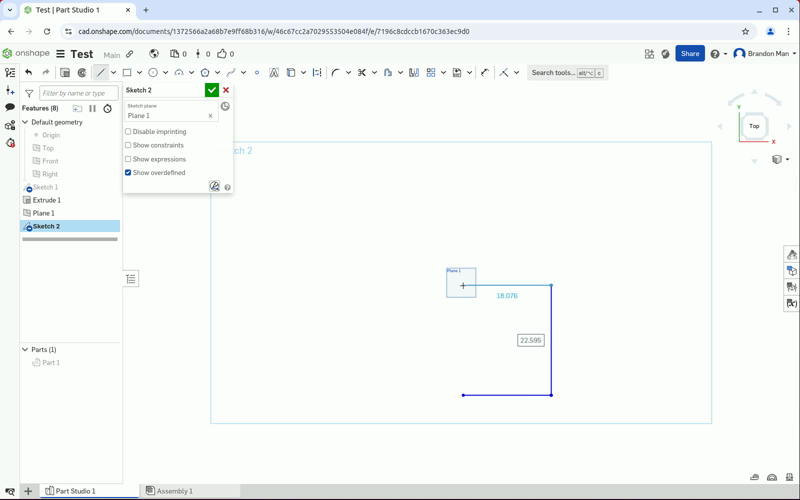
click(463, 285)
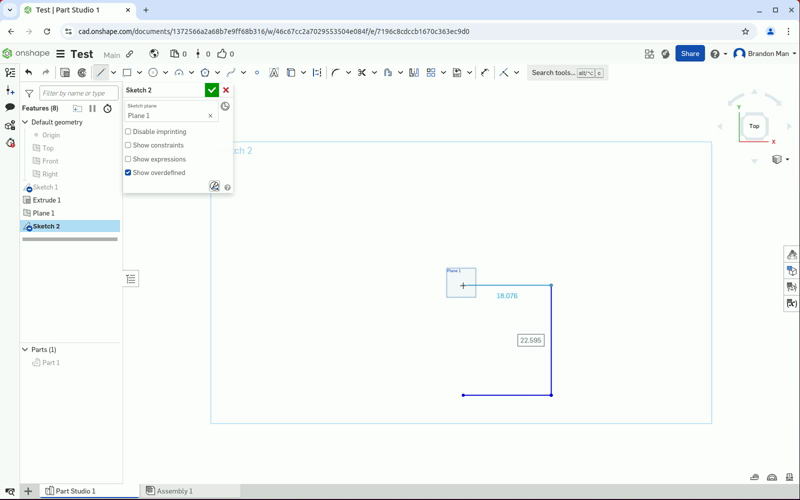
key_up(shift)
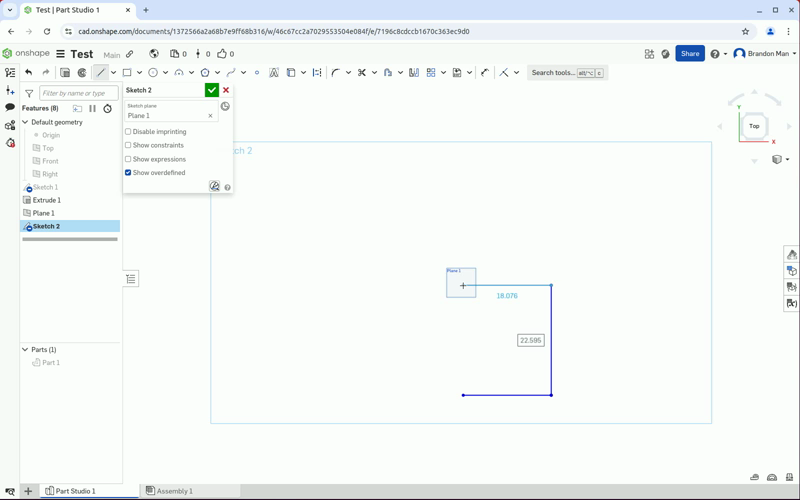
key_down(shift)
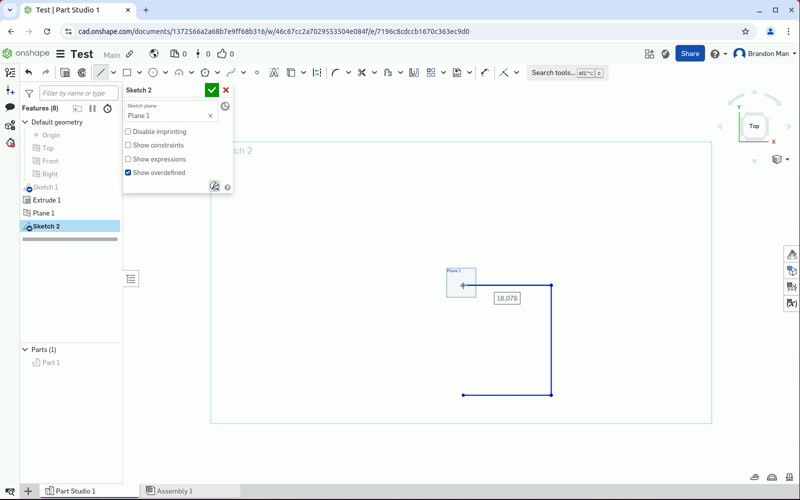
mouse_move(463, 395)
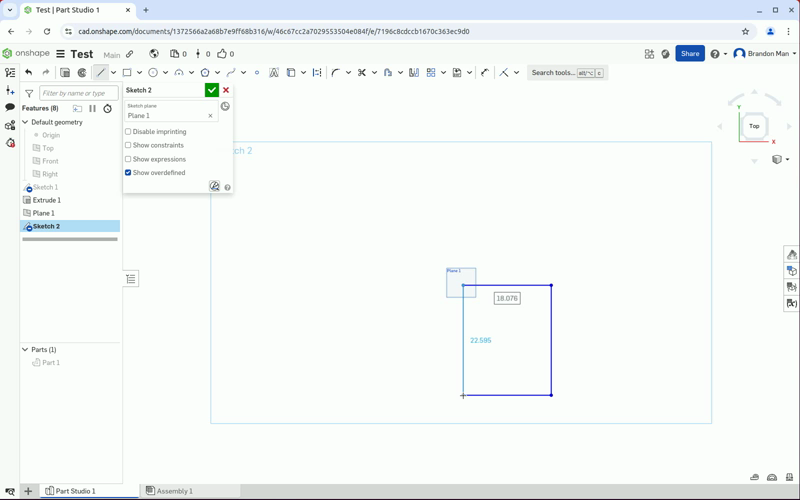
key_up(shift)
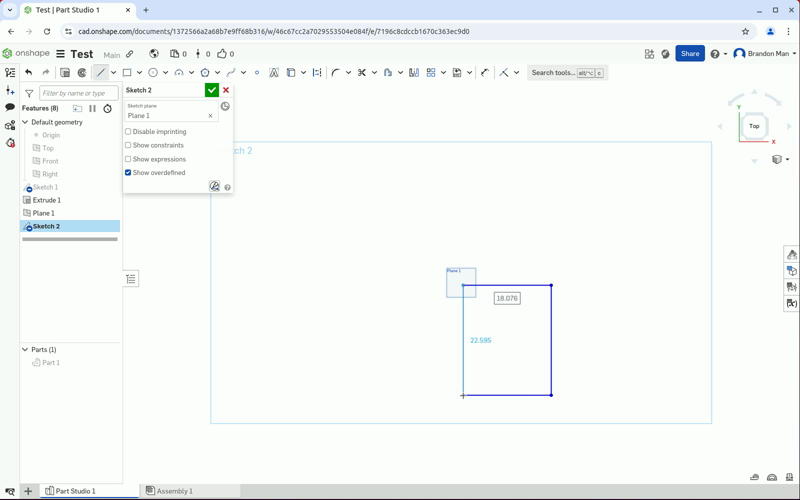
click(463, 395)
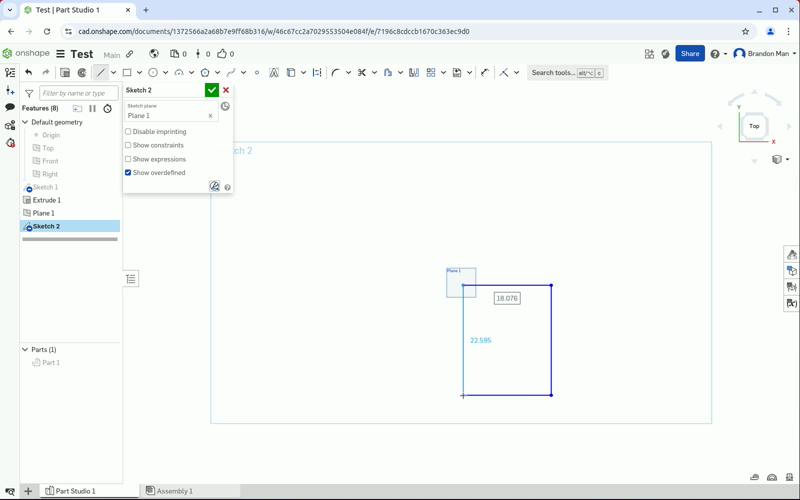
key(esc)
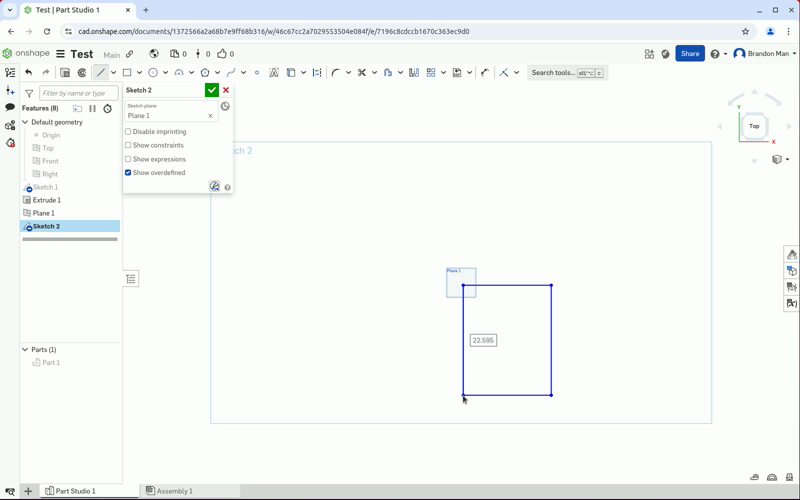
mouse_move(471, 358)
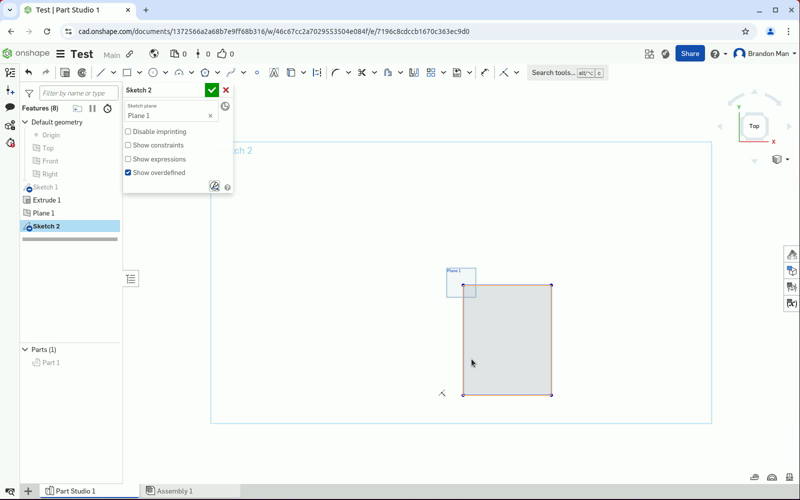
click(471, 358)
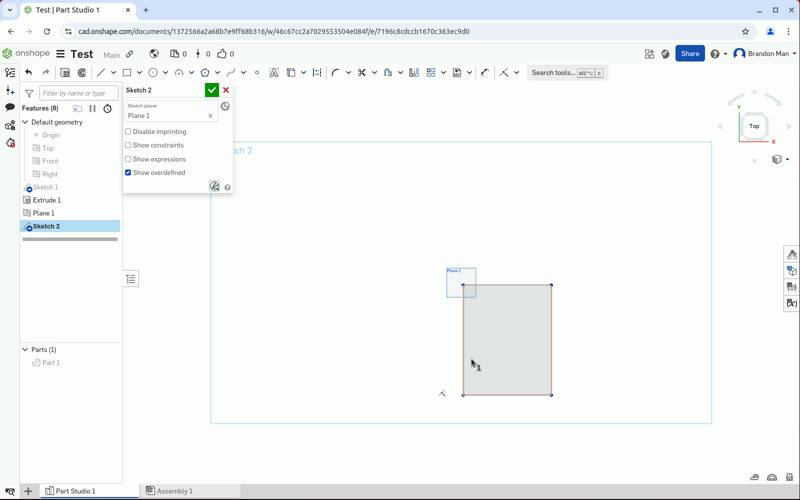
mouse_move(73, 352)
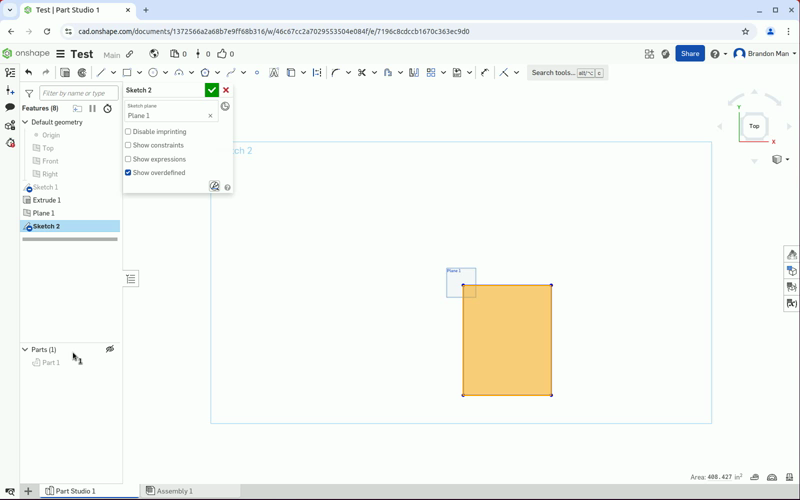
key(shift+y)
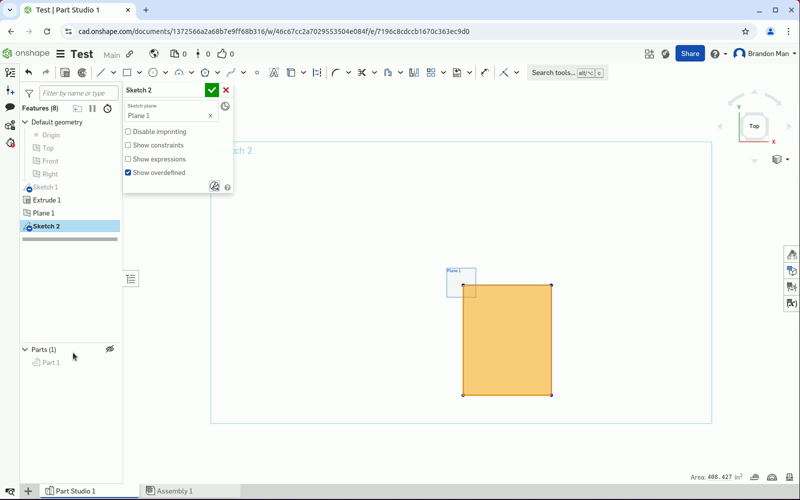
key(shift+e)
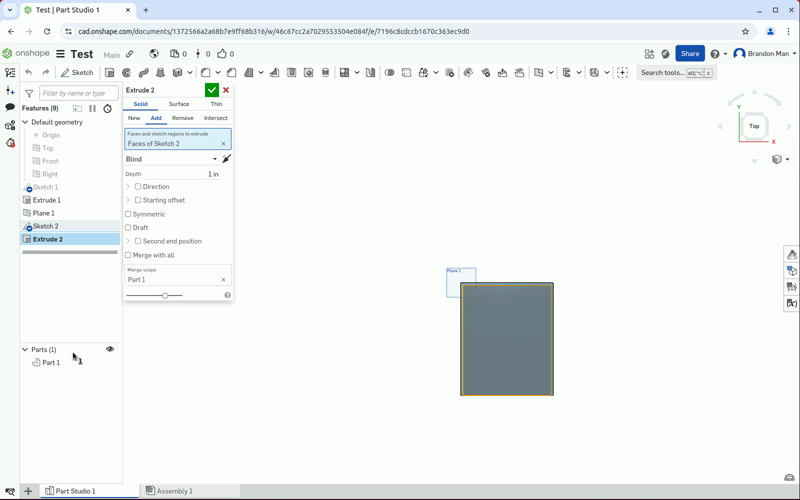
mouse_move(143, 106)
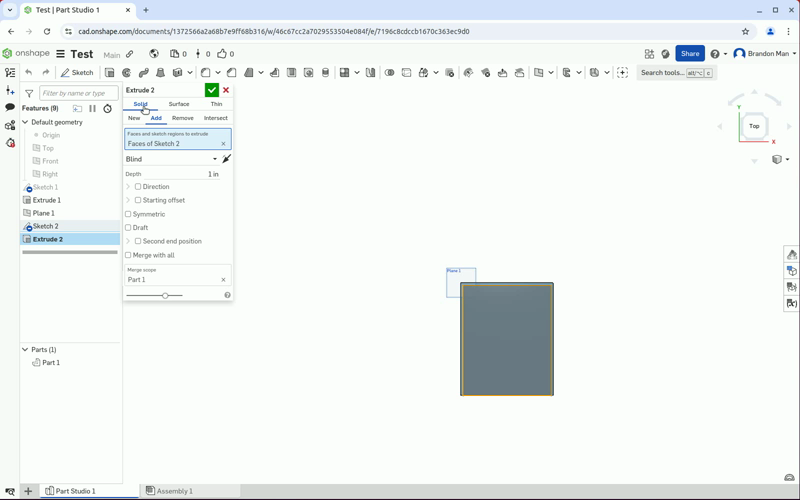
click(143, 106)
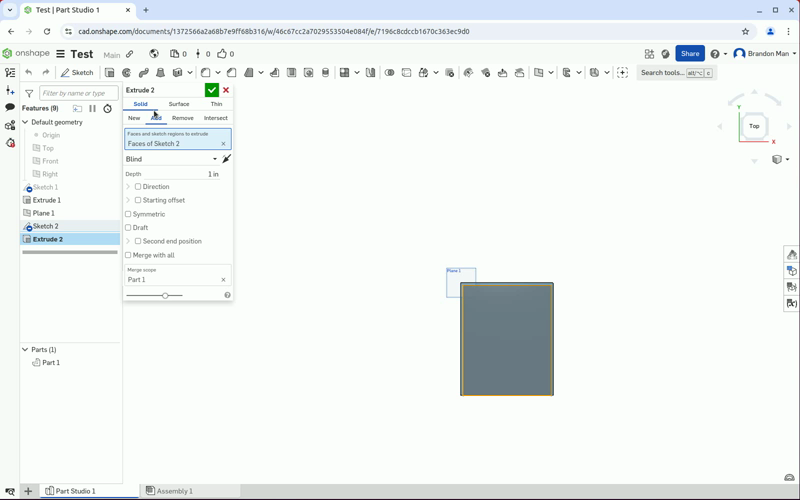
mouse_move(186, 120)
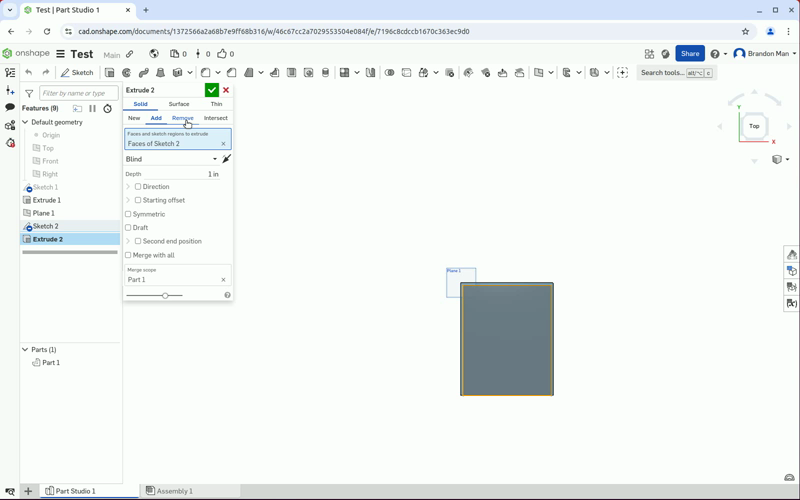
click(186, 120)
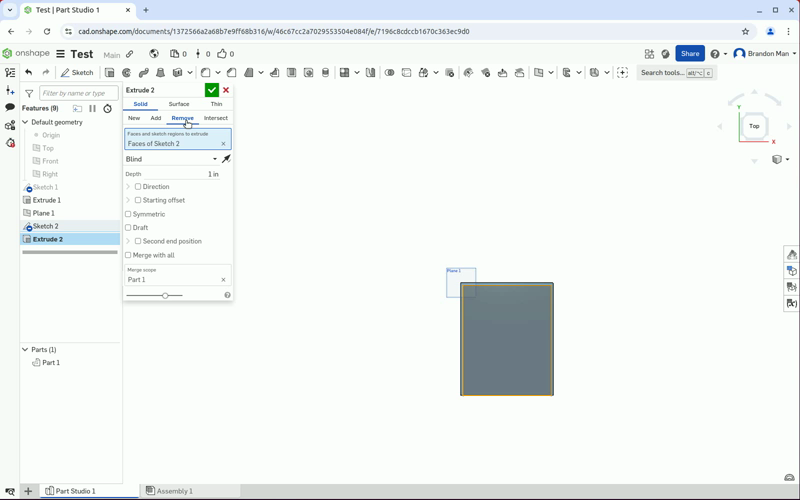
key(tab, 4)
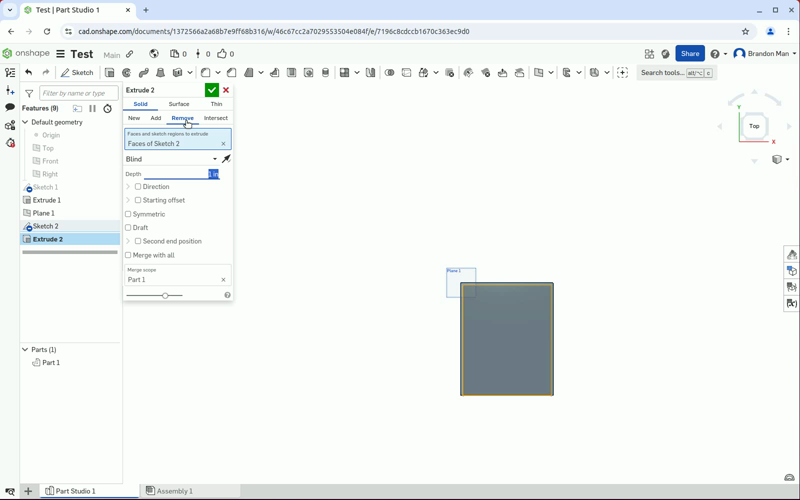
text(7.703)
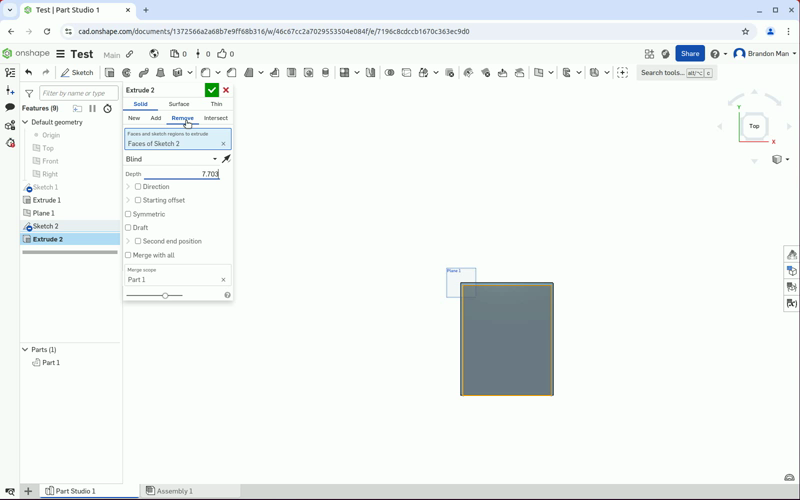
key(tab, 6)
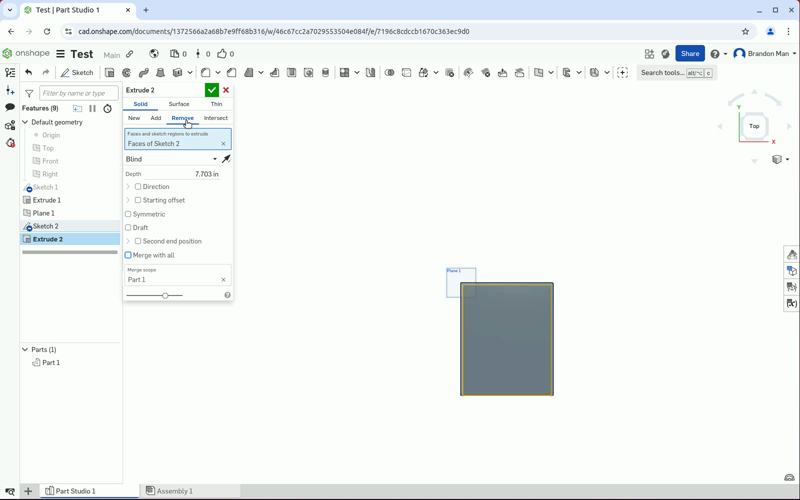
key(space)
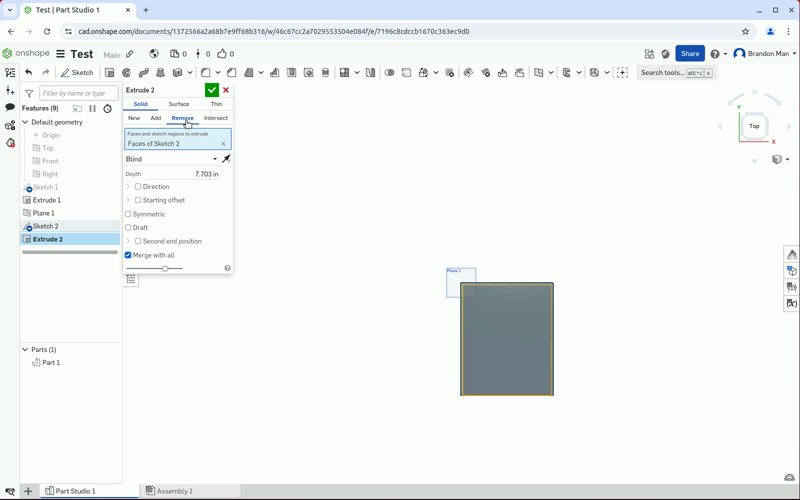
key(enter)
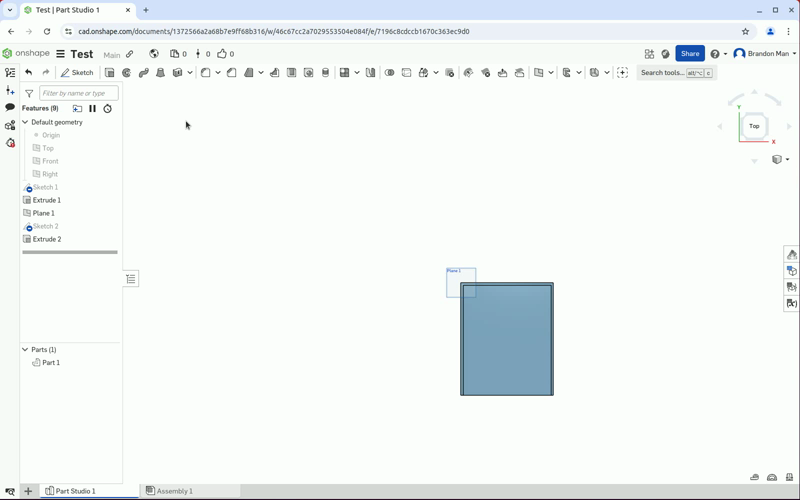
key(shift+h)
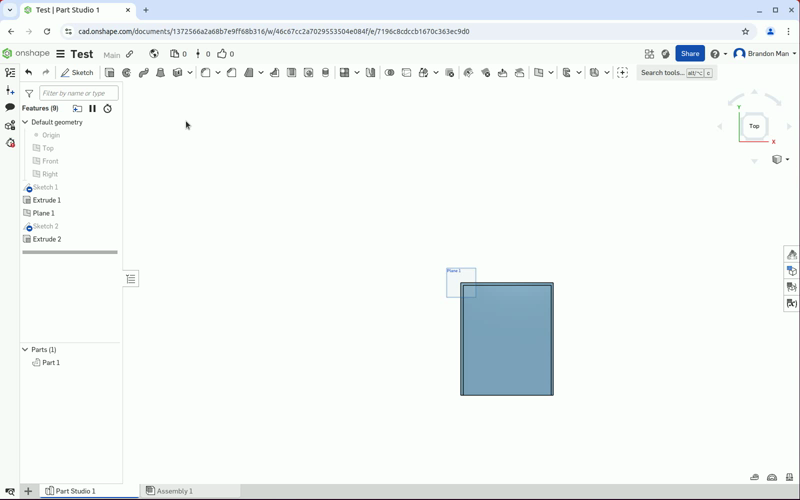
key(shift+h)
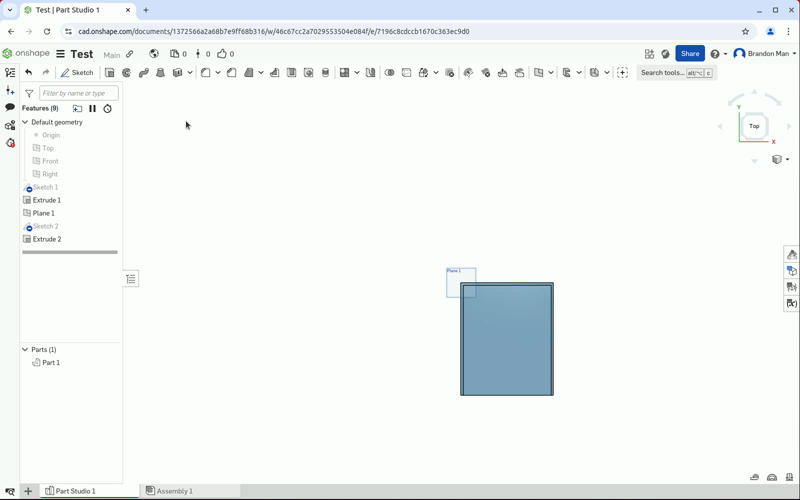
mouse_move(73, 189)
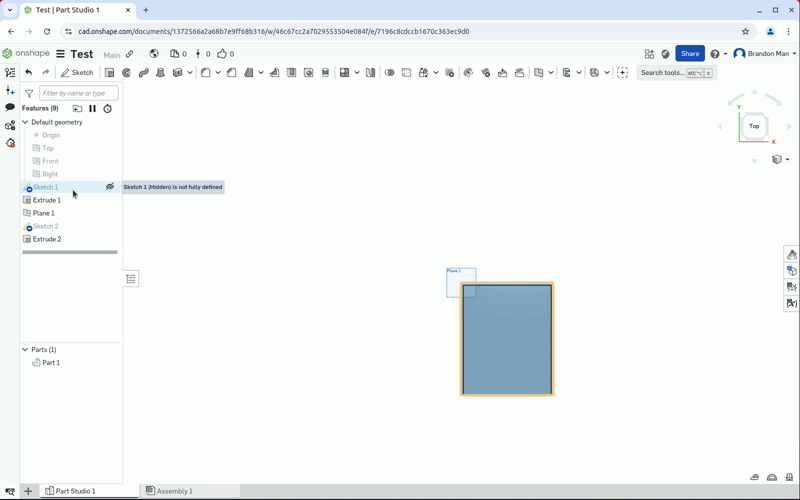
click(73, 189)
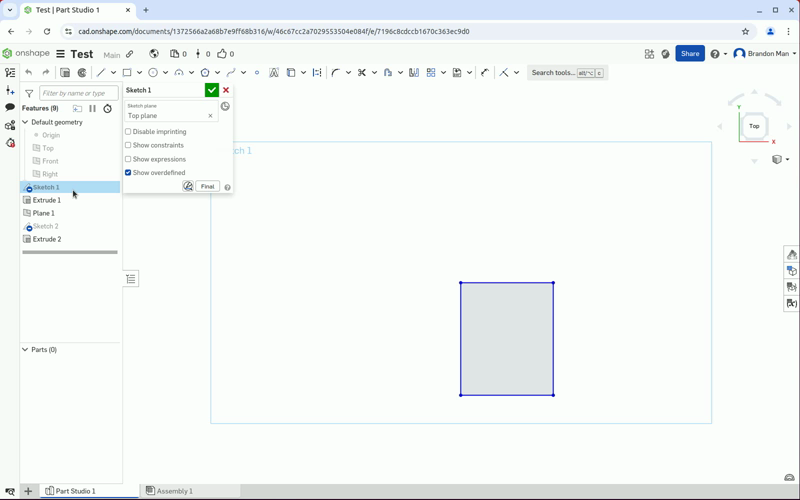
mouse_move(229, 92)
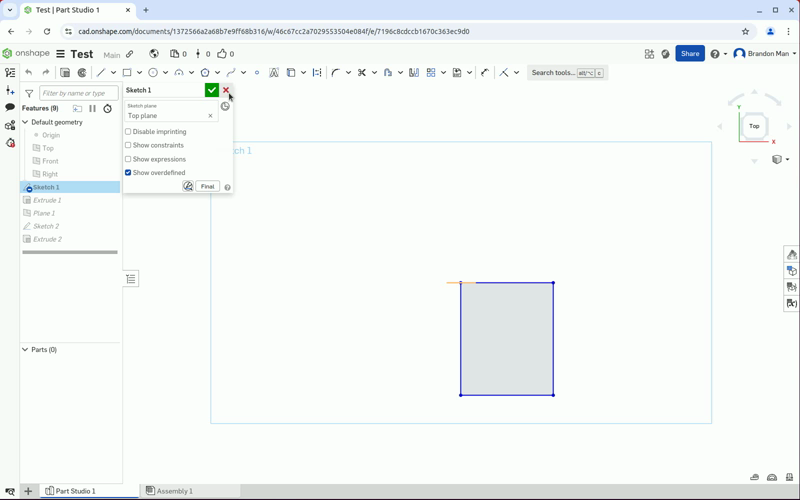
click(229, 92)
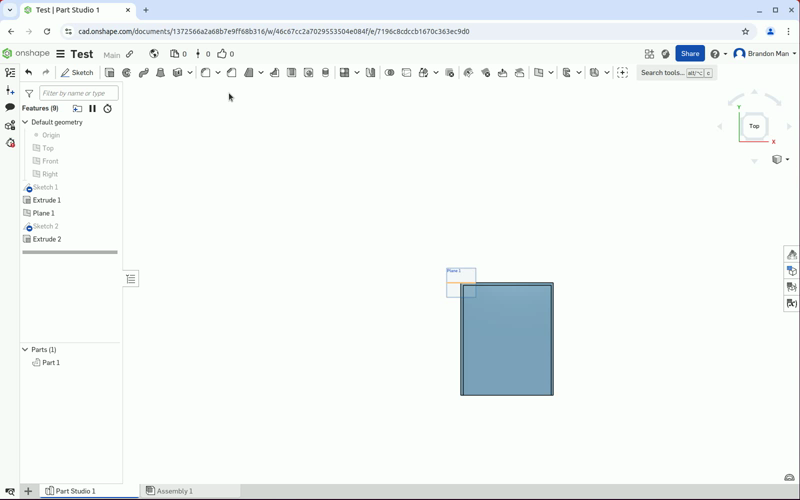
mouse_move(541, 75)
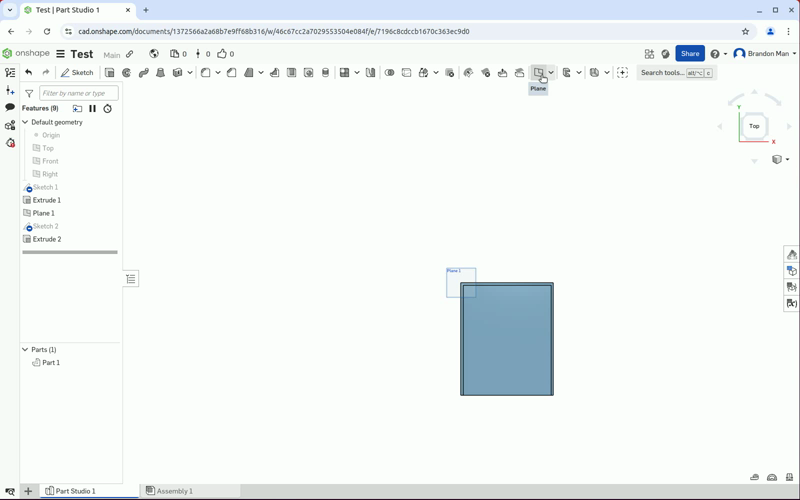
click(541, 75)
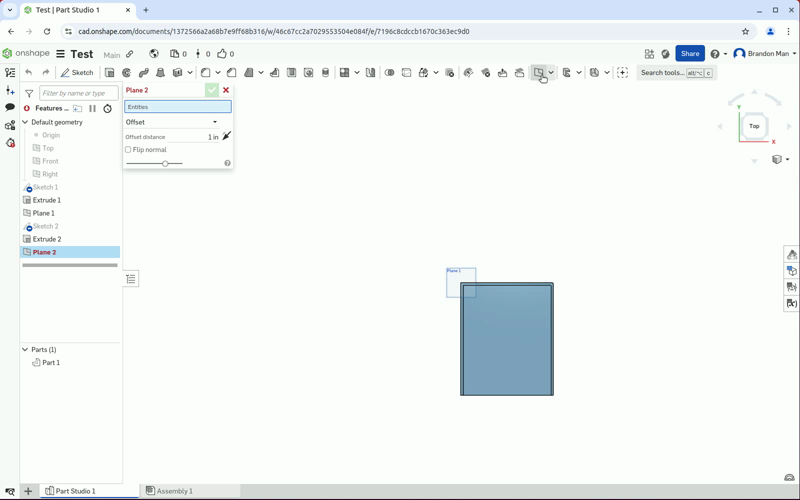
mouse_move(73, 150)
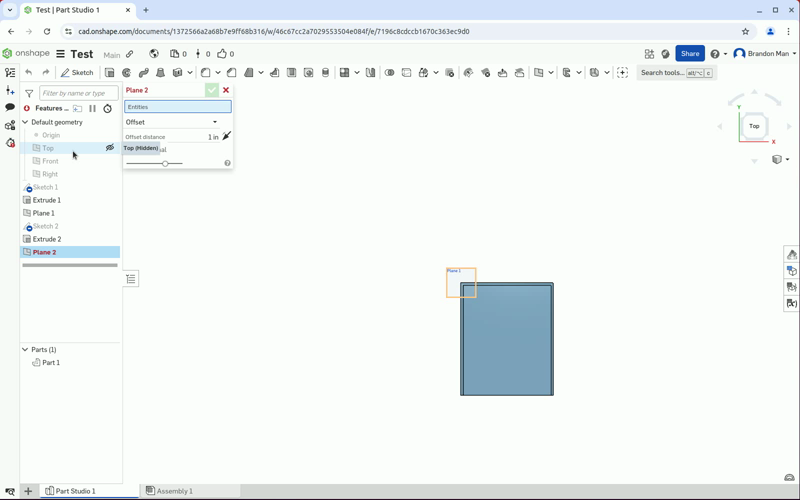
click(73, 150)
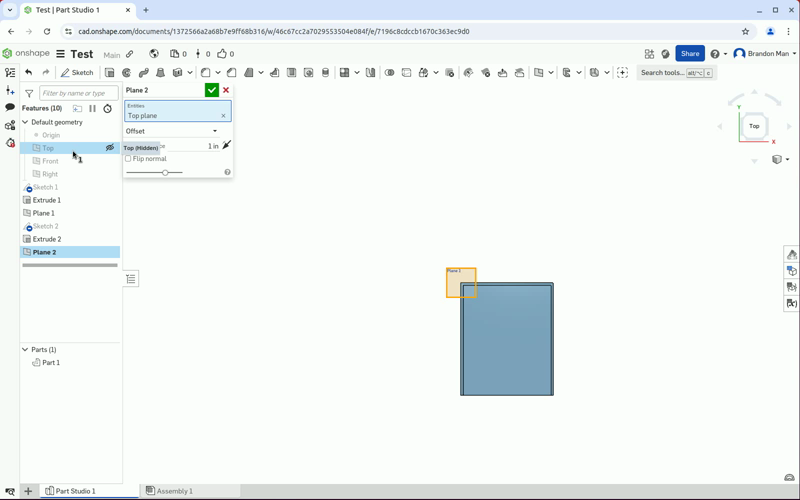
key(tab, 2)
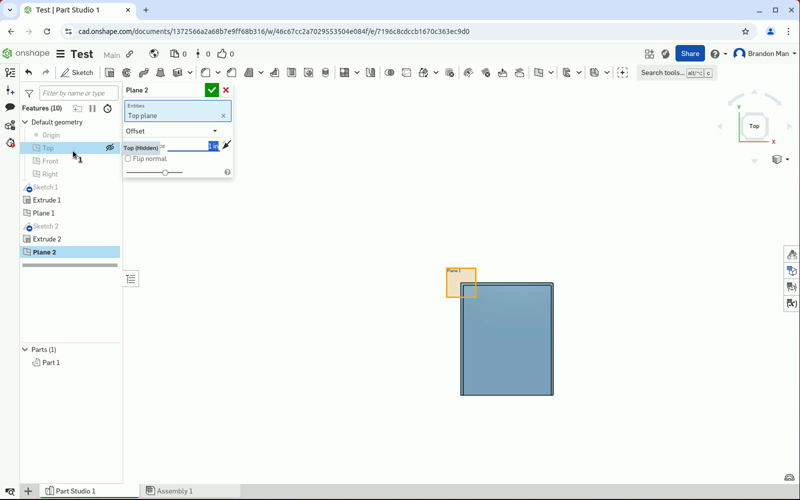
text(7.703)
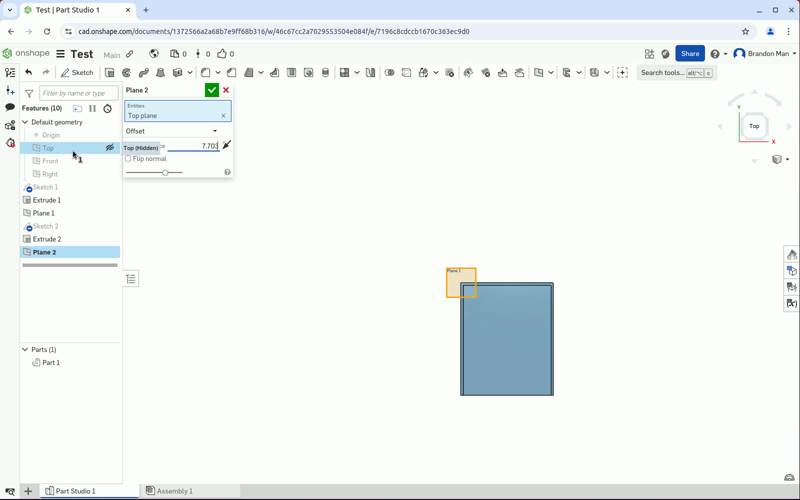
key(enter, 2)
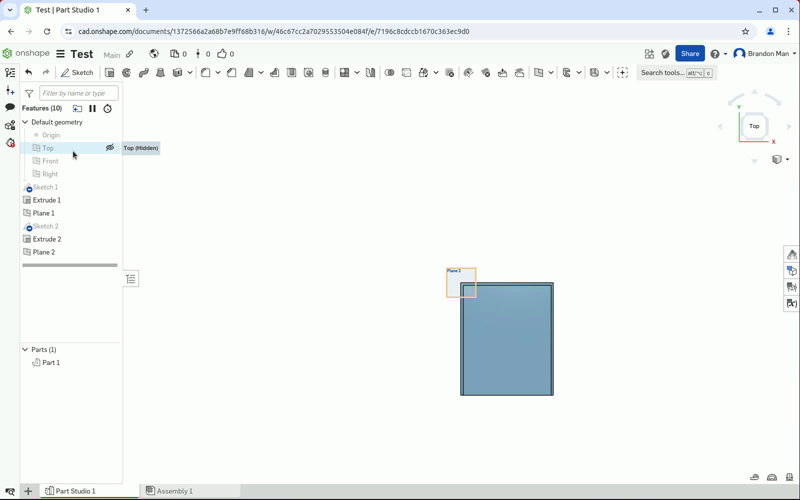
key(shift+s)
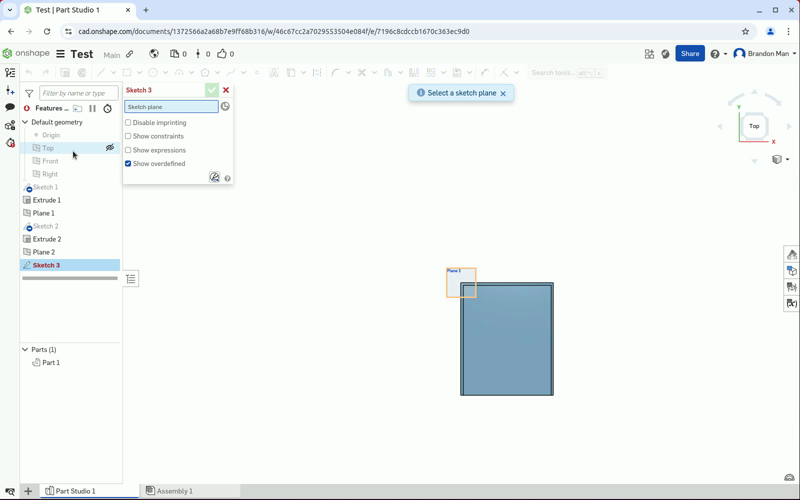
mouse_move(73, 254)
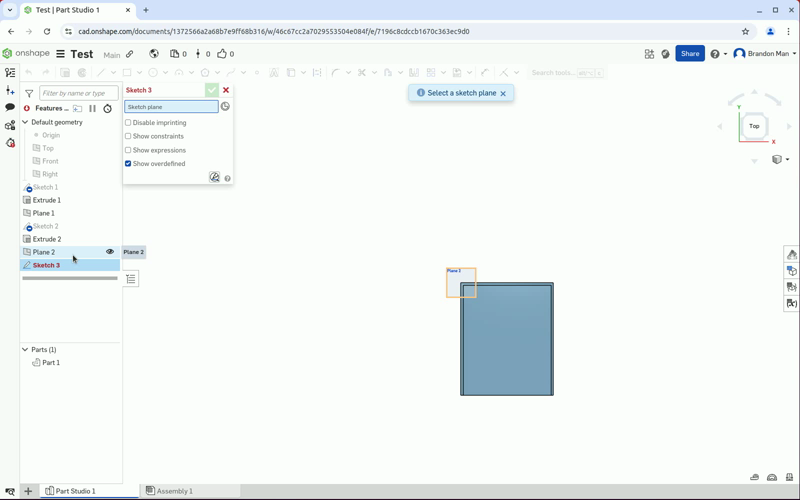
click(73, 254)
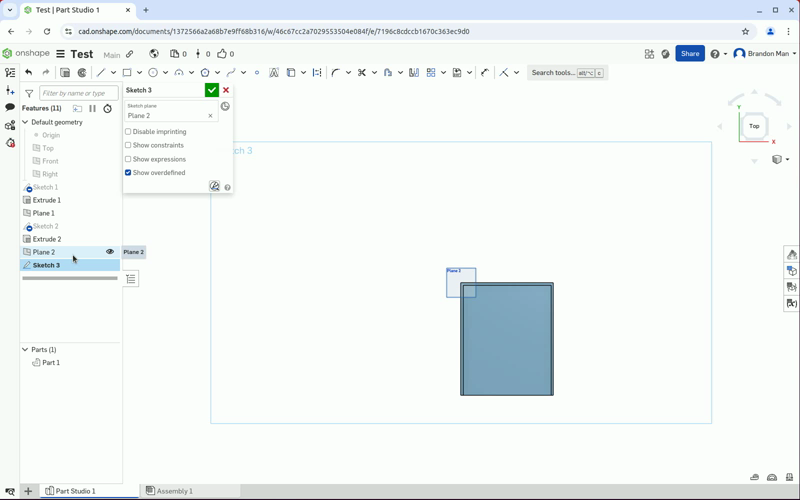
mouse_move(73, 352)
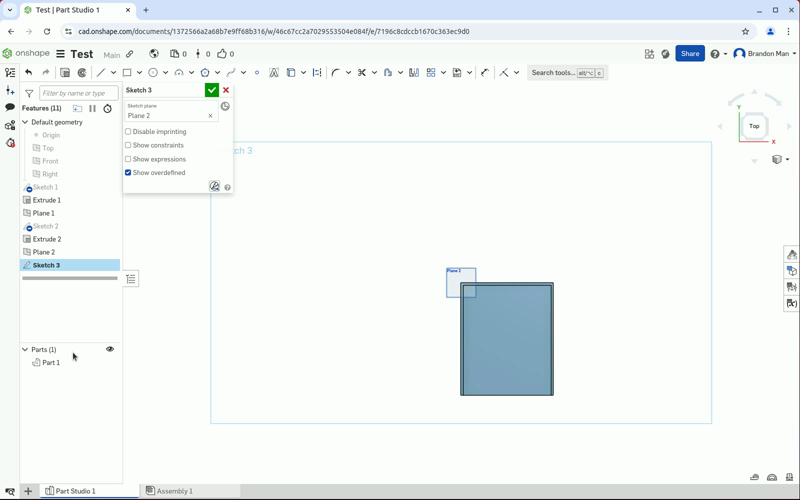
key(y)
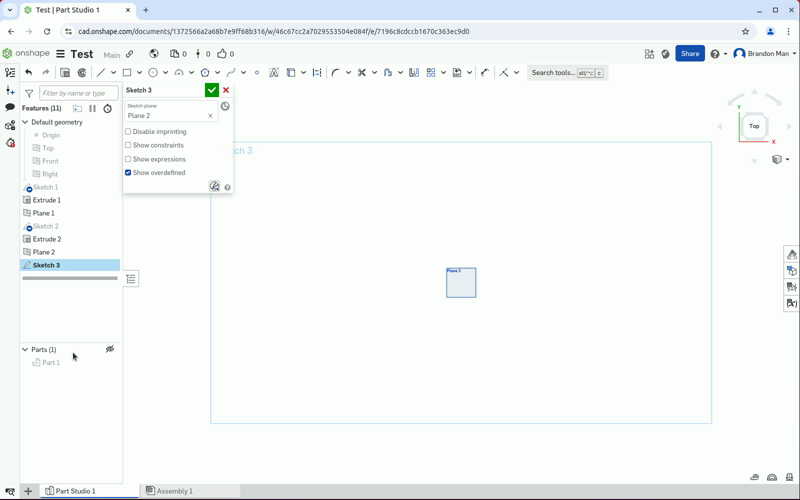
key(l)
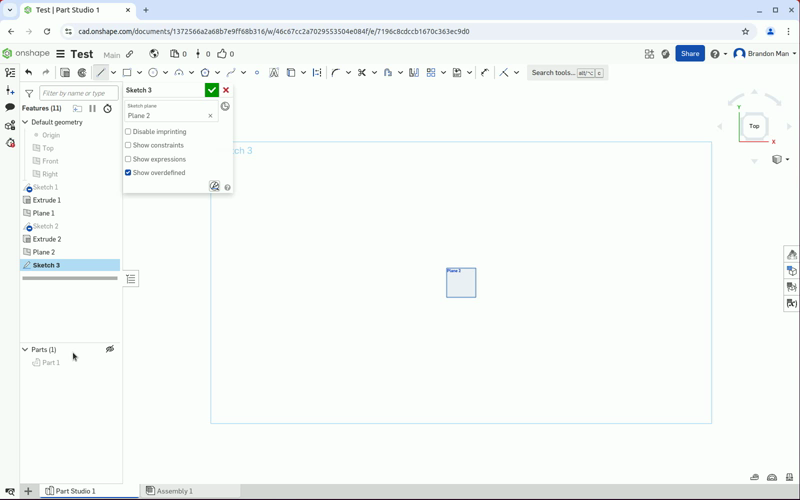
key_down(shift)
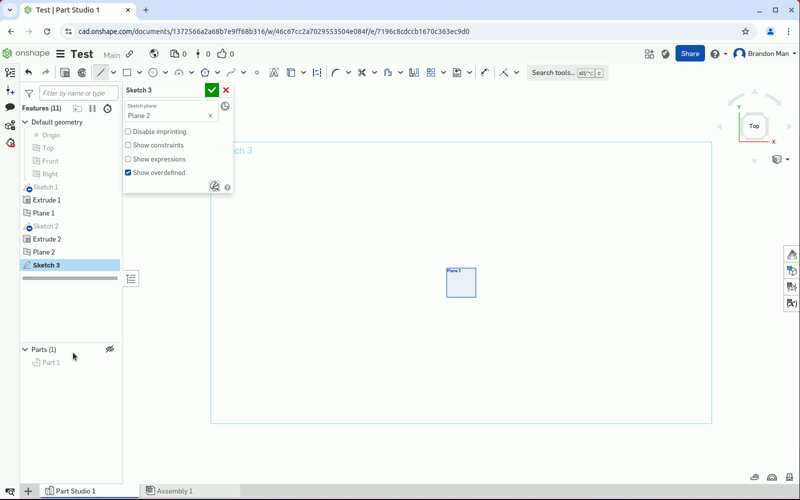
mouse_move(472, 395)
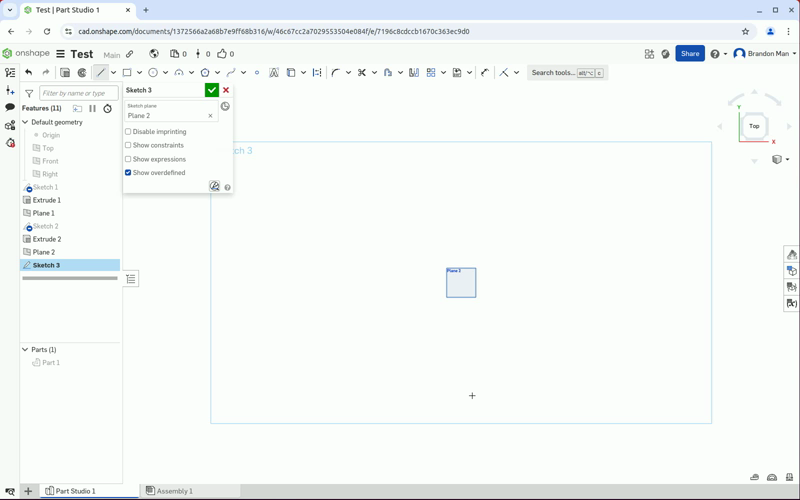
click(472, 395)
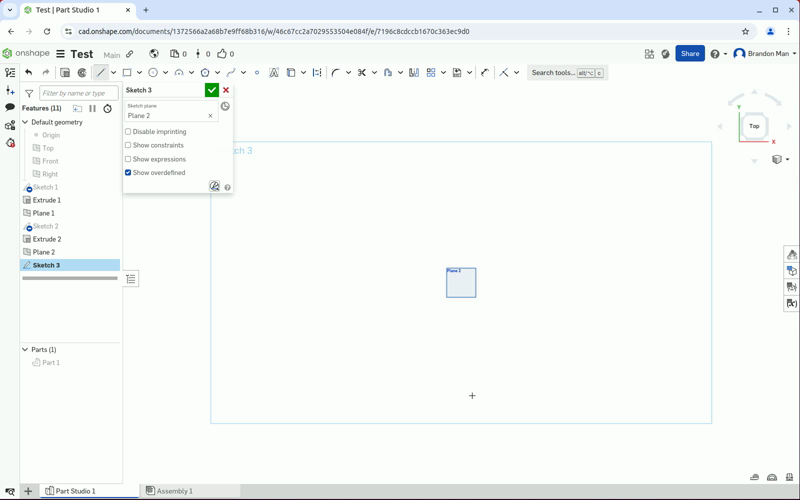
key_up(shift)
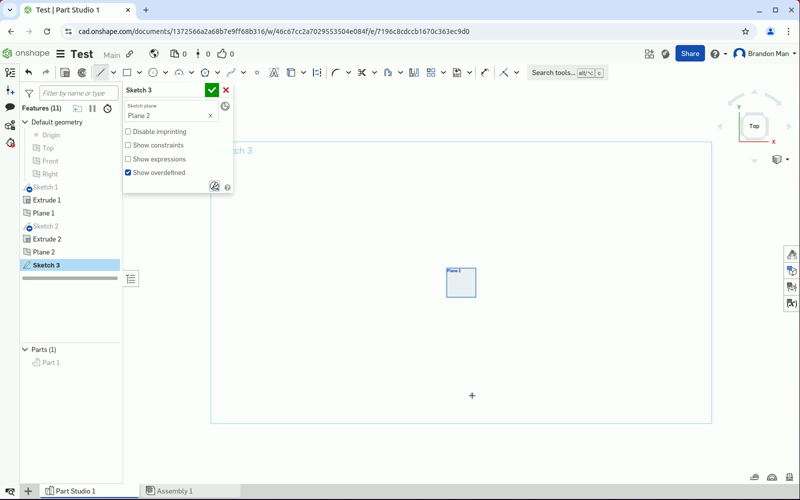
key_down(shift)
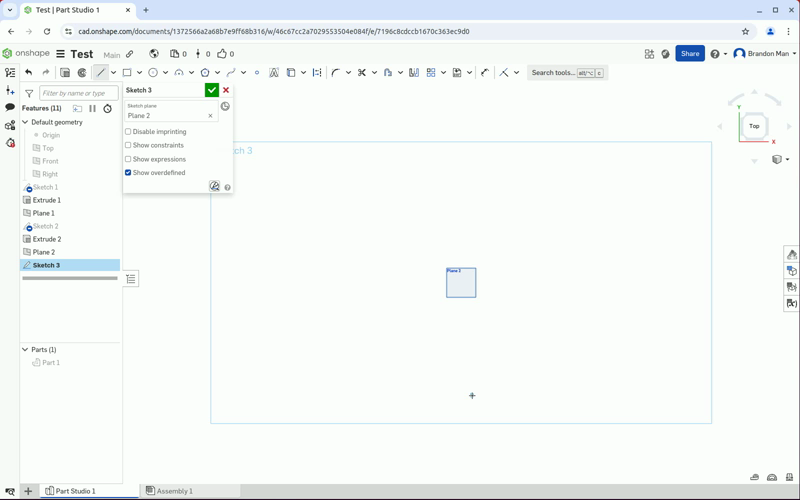
mouse_move(541, 395)
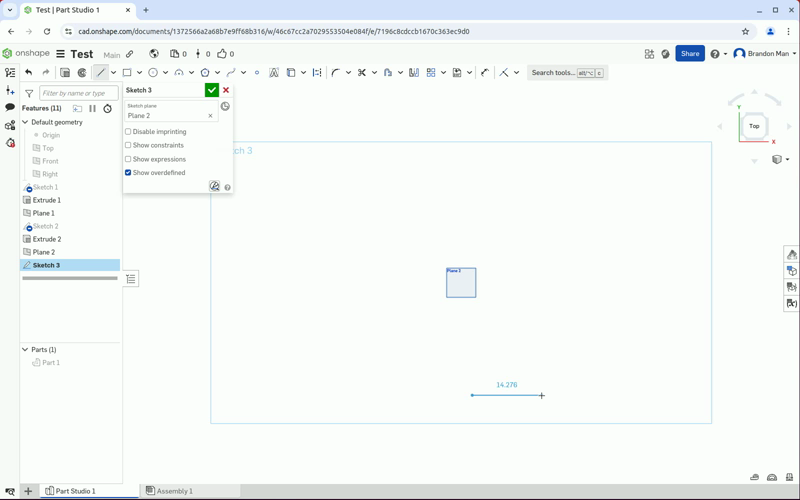
click(541, 395)
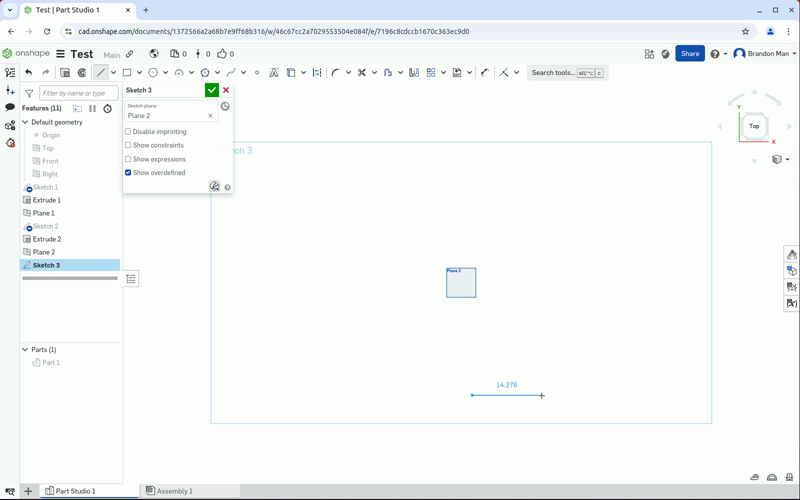
key_up(shift)
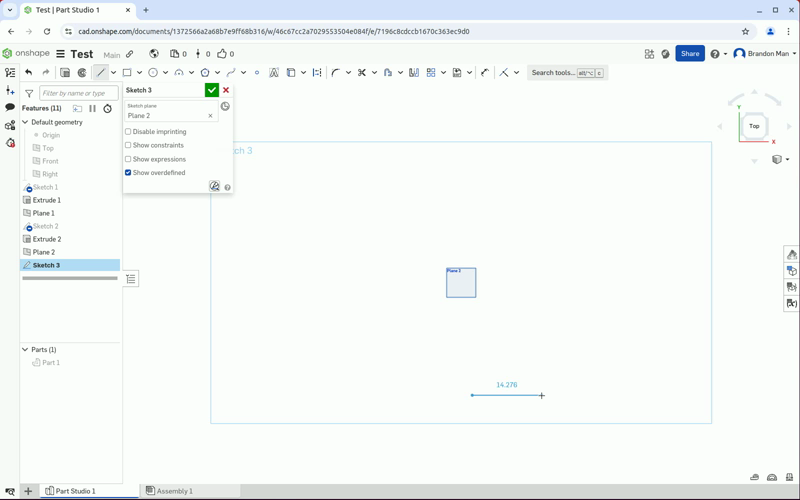
key_down(shift)
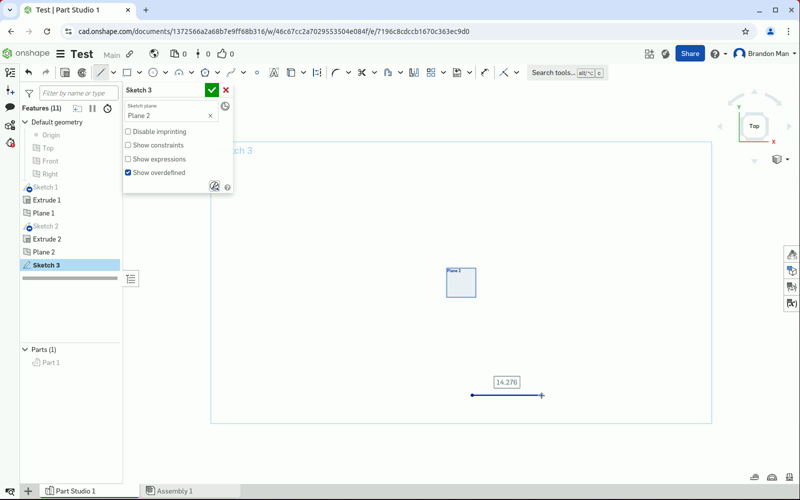
mouse_move(541, 289)
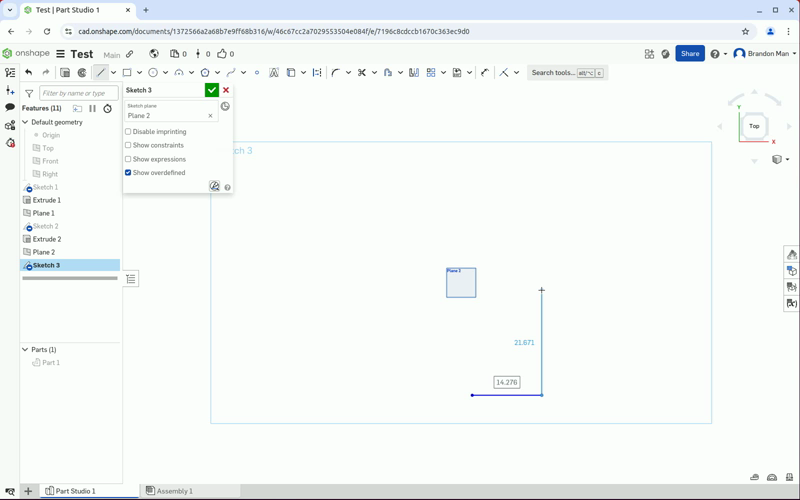
click(541, 289)
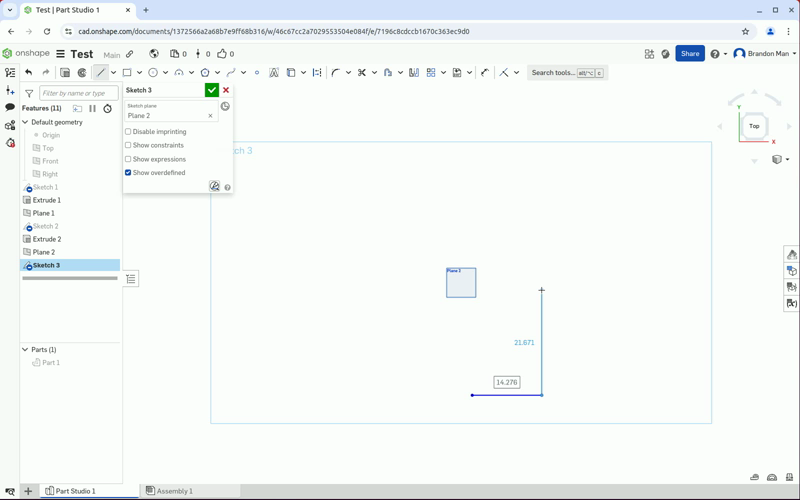
key_up(shift)
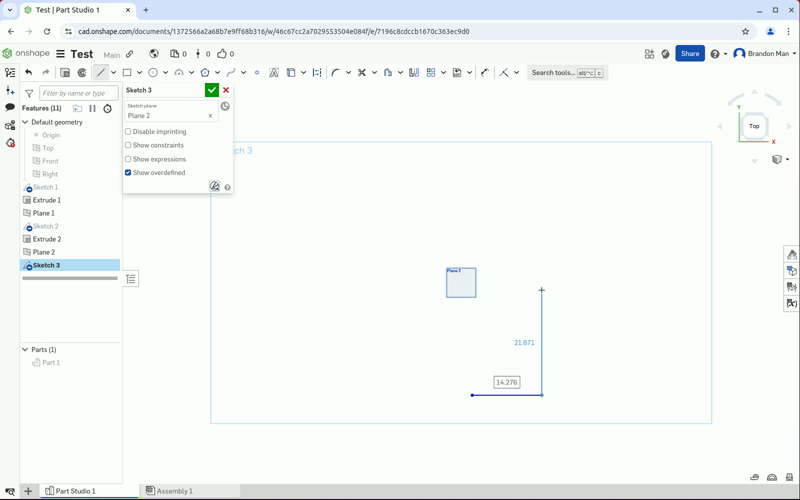
key_down(shift)
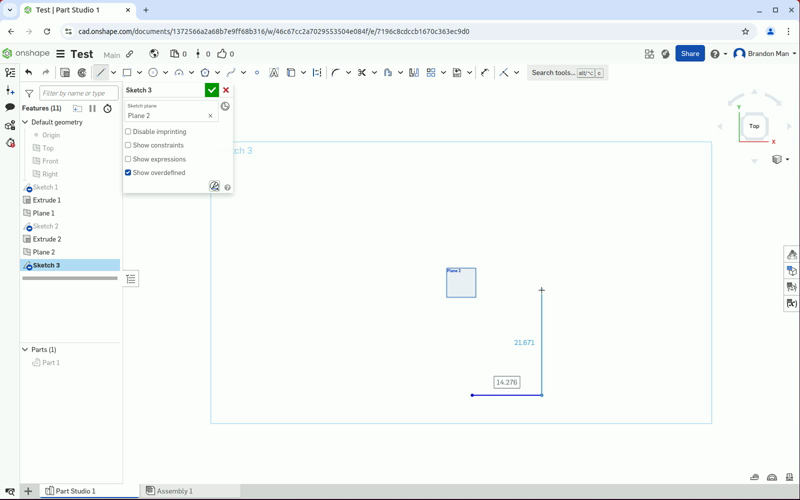
mouse_move(472, 289)
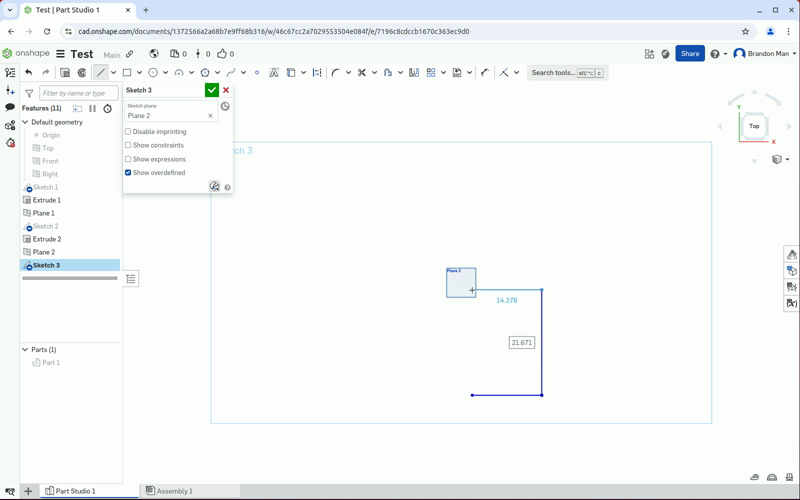
click(472, 289)
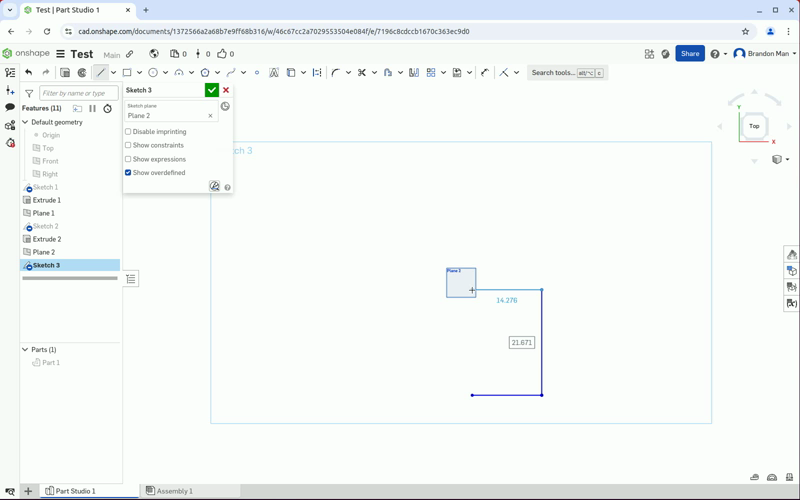
key_up(shift)
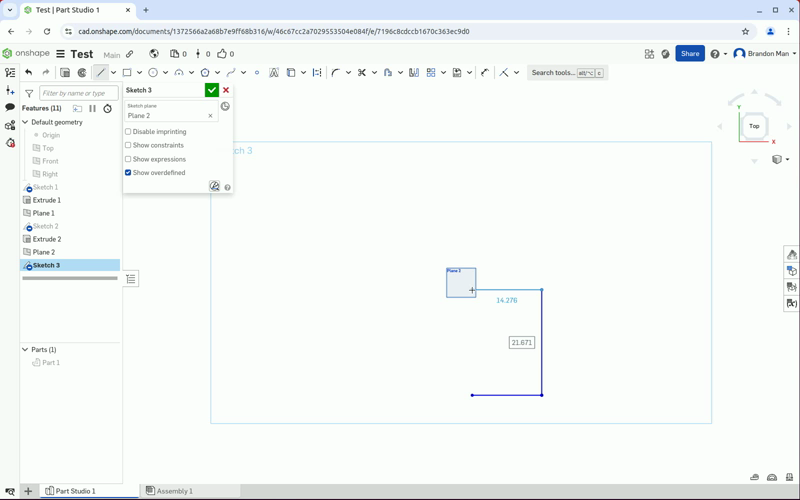
key_down(shift)
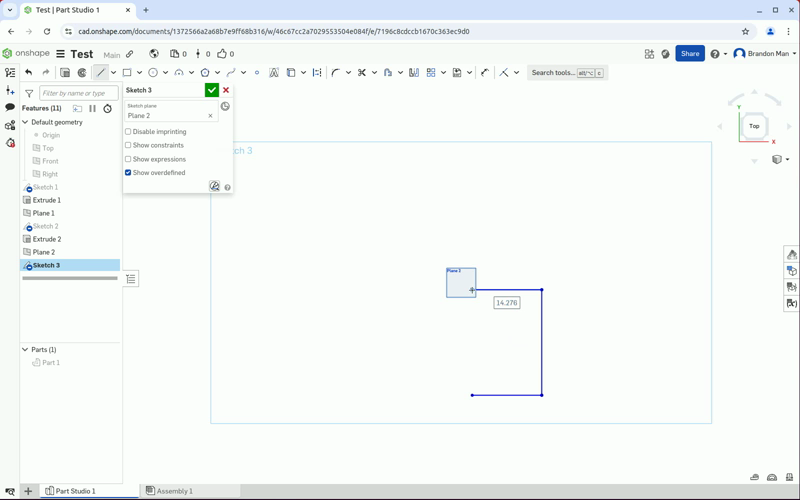
mouse_move(472, 395)
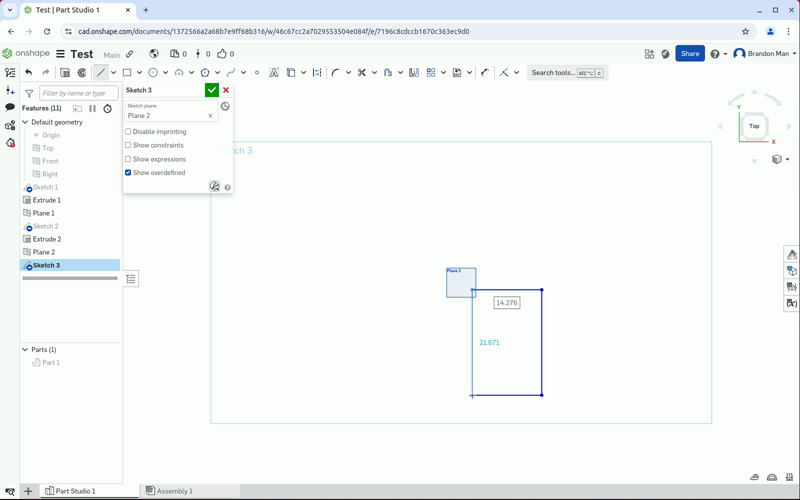
key_up(shift)
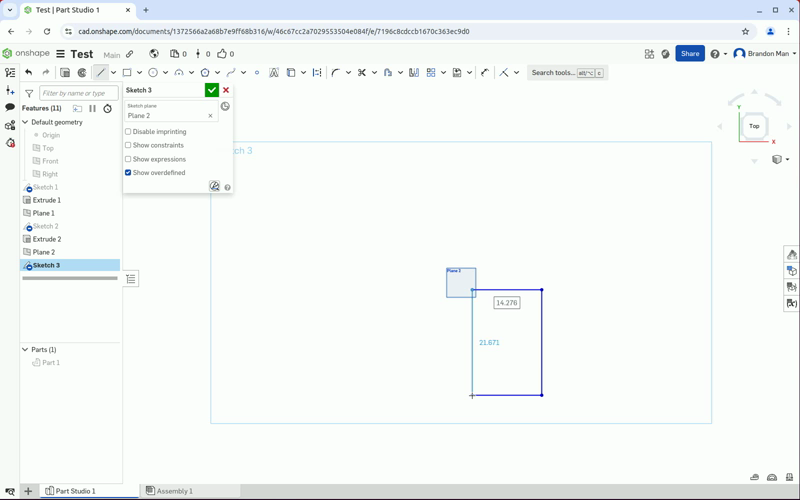
click(472, 395)
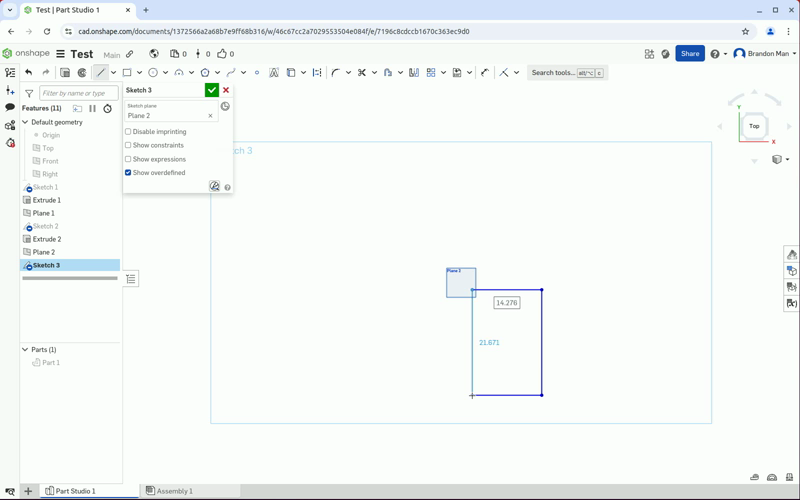
key(esc)
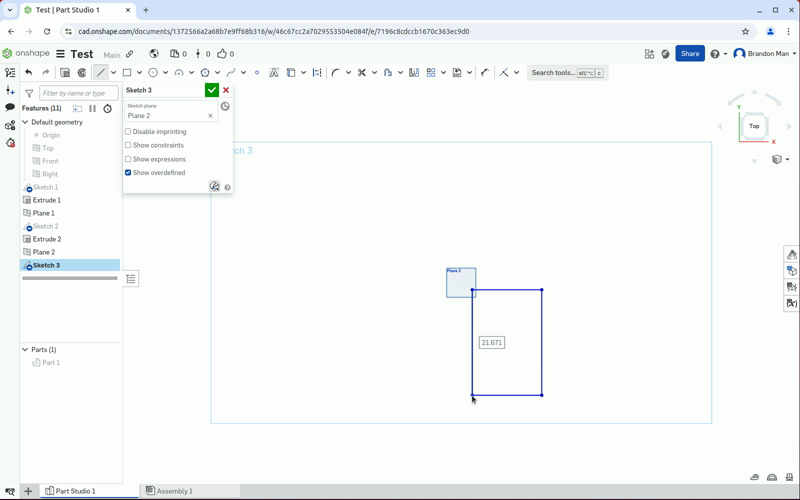
mouse_move(479, 319)
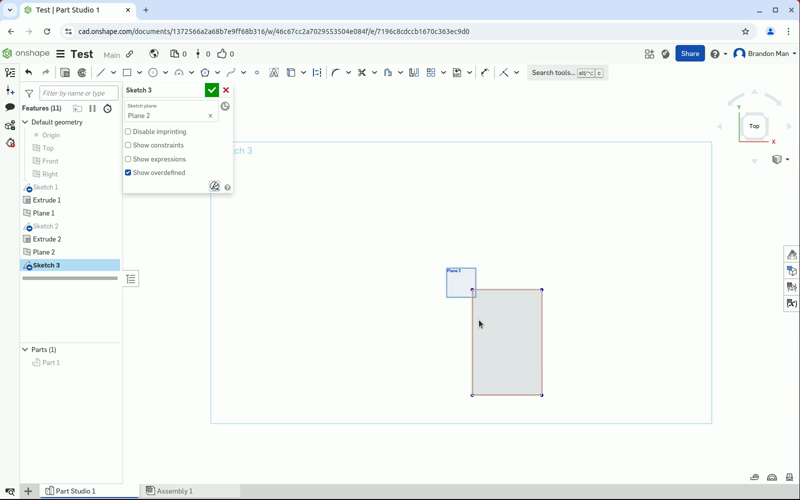
click(479, 319)
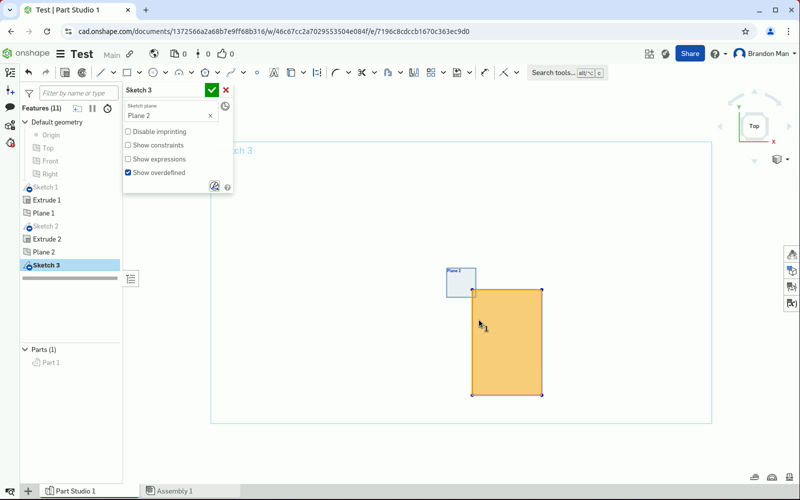
mouse_move(73, 352)
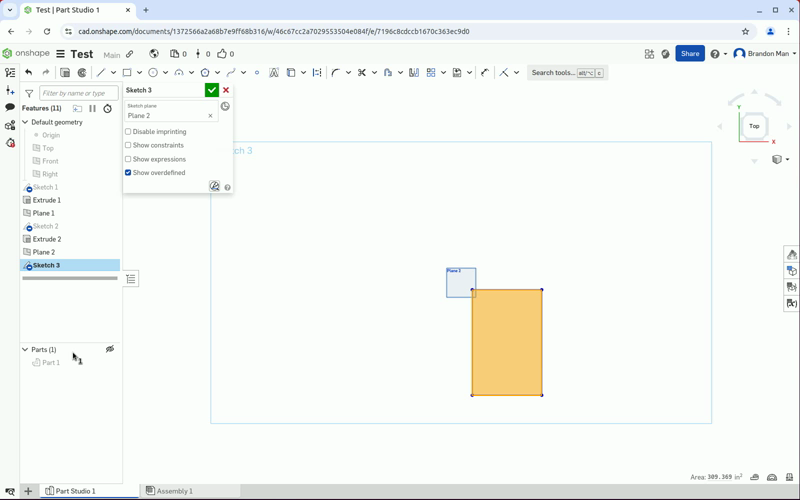
key(shift+y)
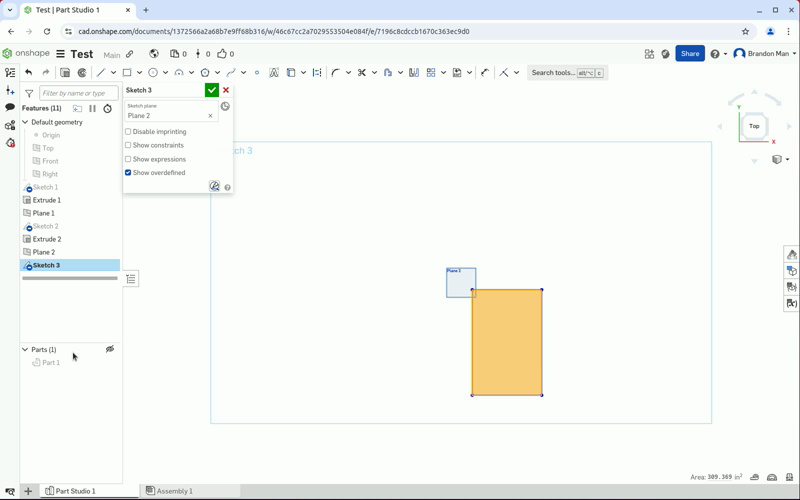
key(shift+e)
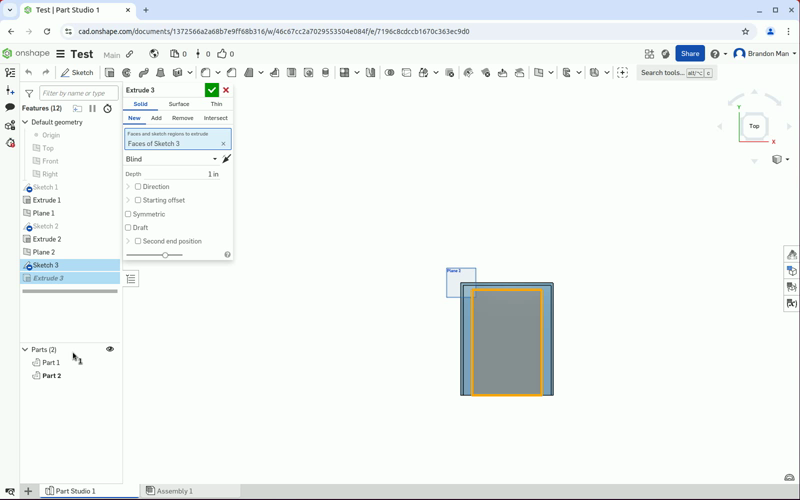
mouse_move(143, 106)
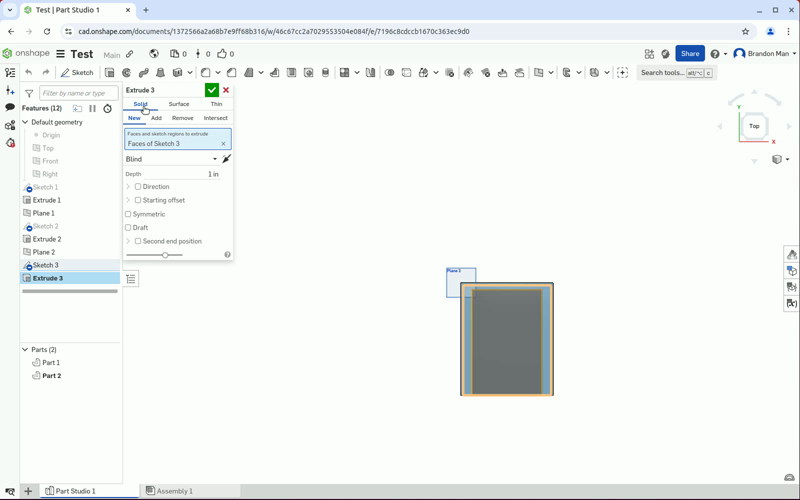
click(143, 106)
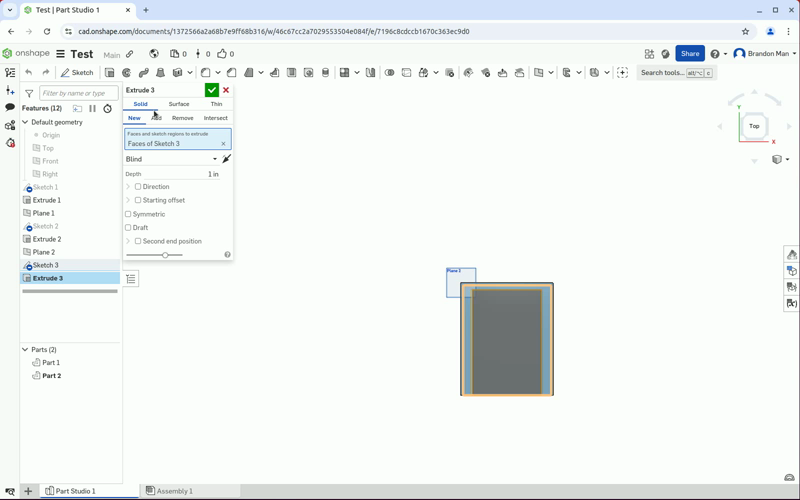
mouse_move(186, 120)
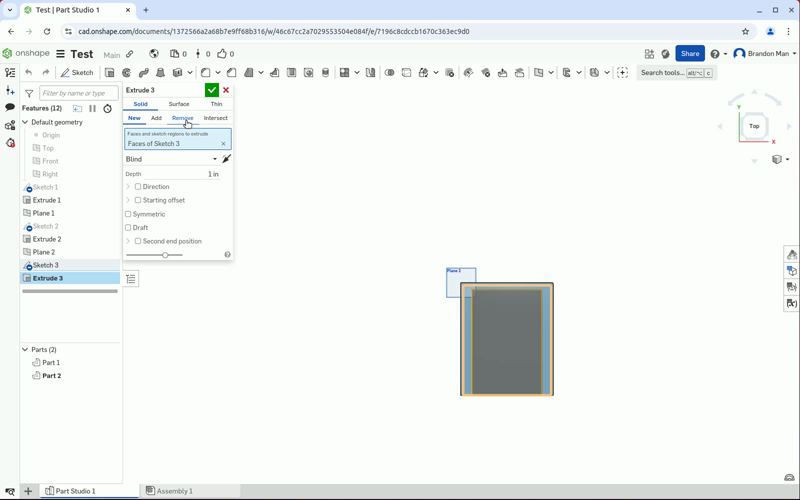
click(186, 120)
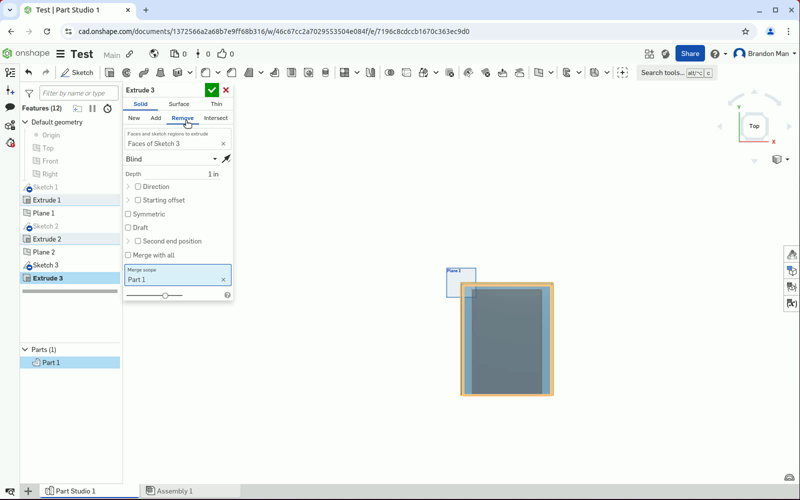
key(tab, 4)
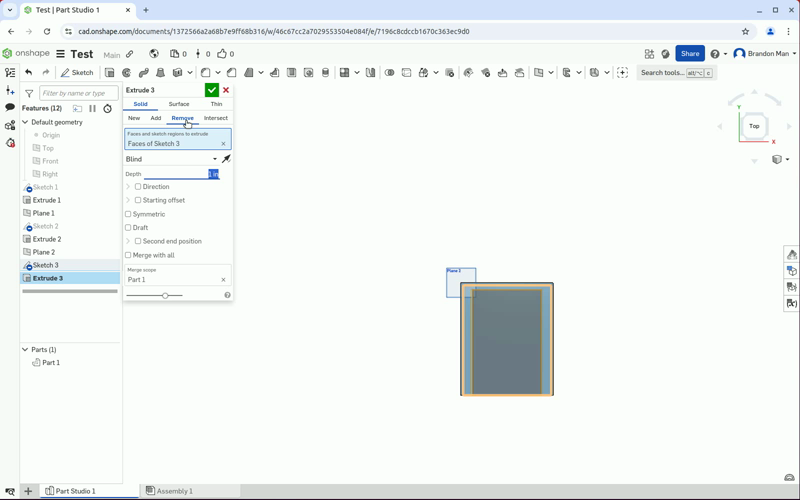
text(6.981)
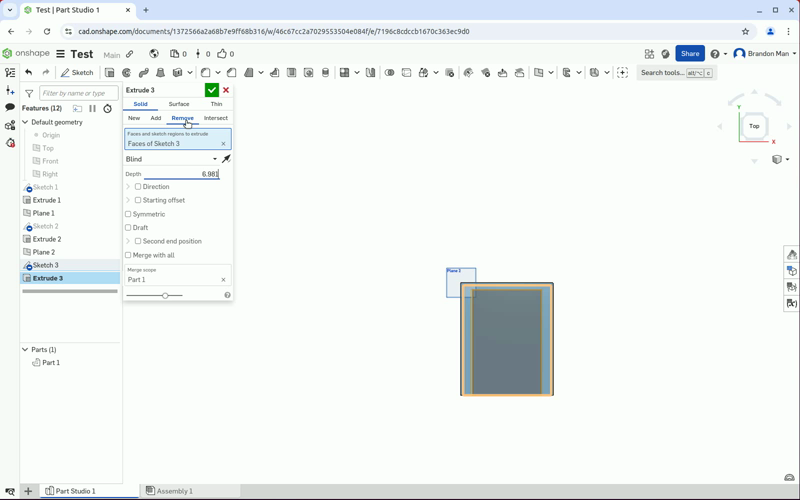
key(tab, 6)
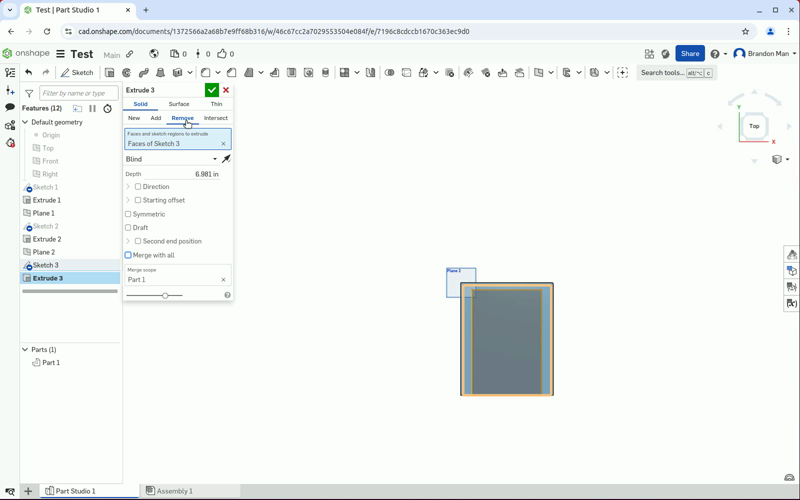
key(space)
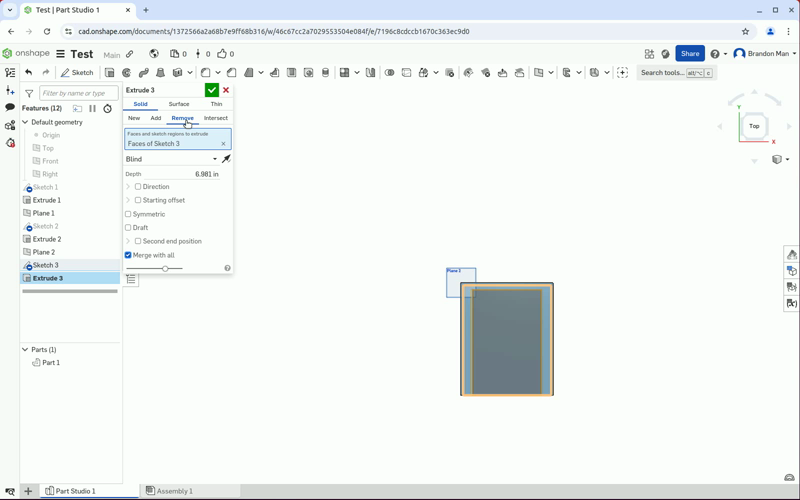
key(enter)
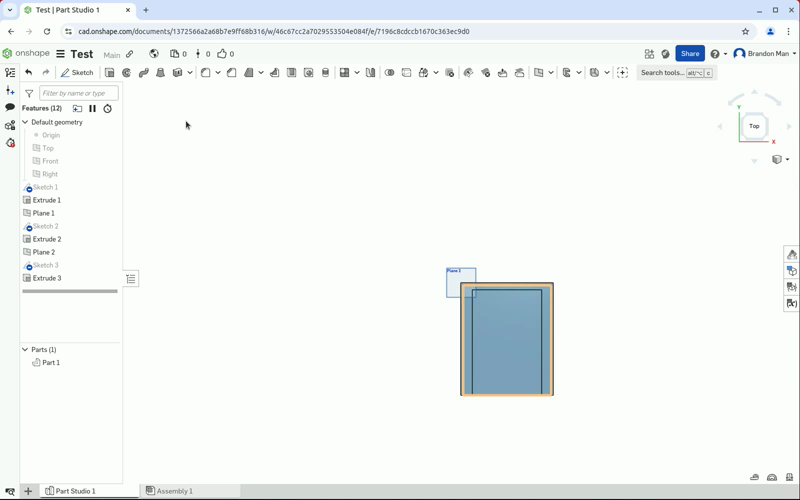
key(shift+h)
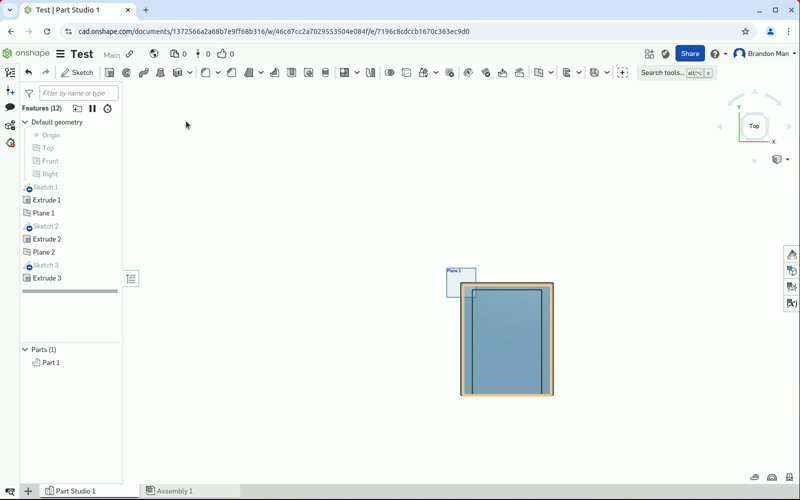
key(shift+h)
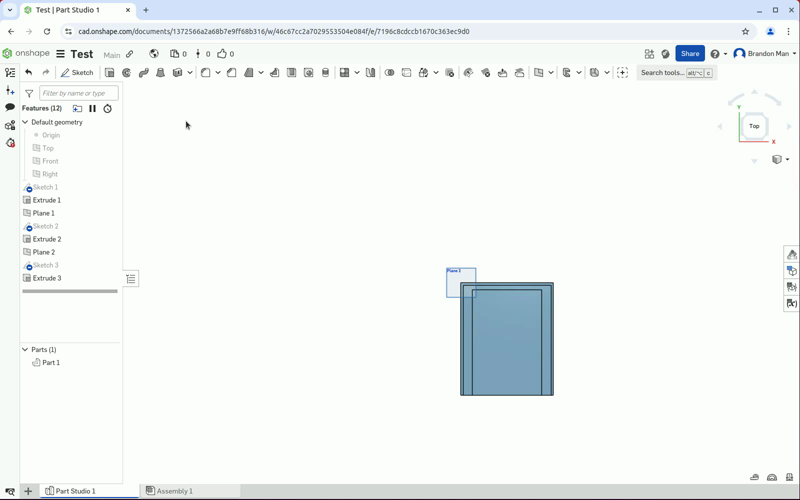
mouse_move(73, 189)
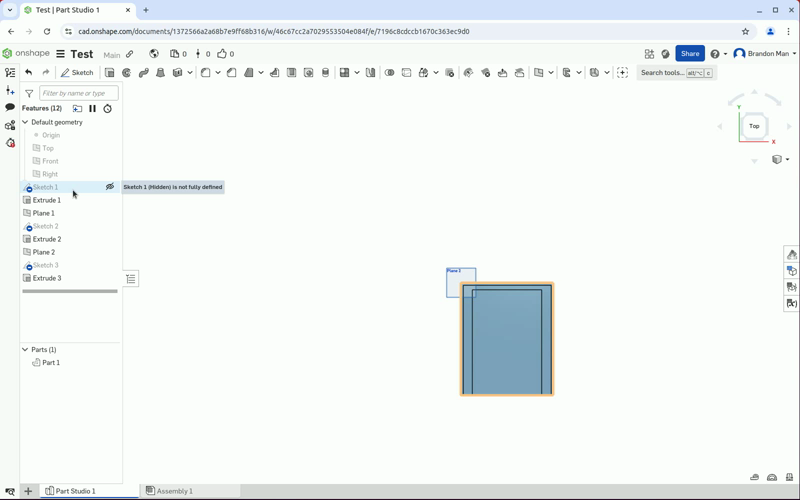
click(73, 189)
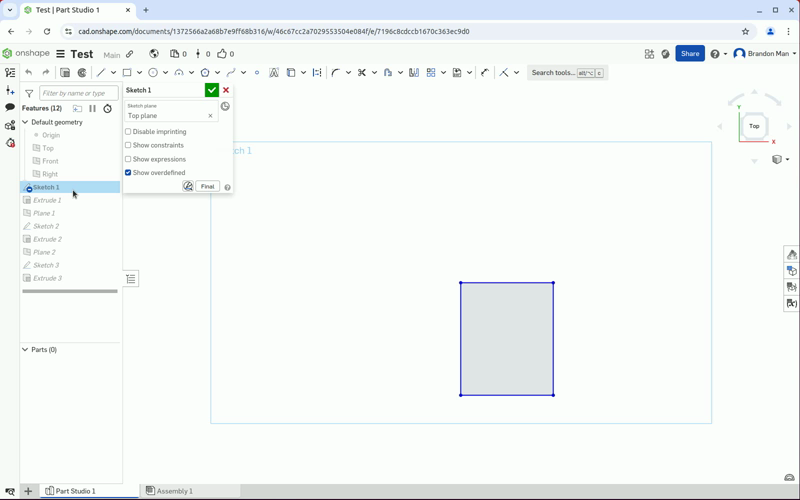
mouse_move(229, 92)
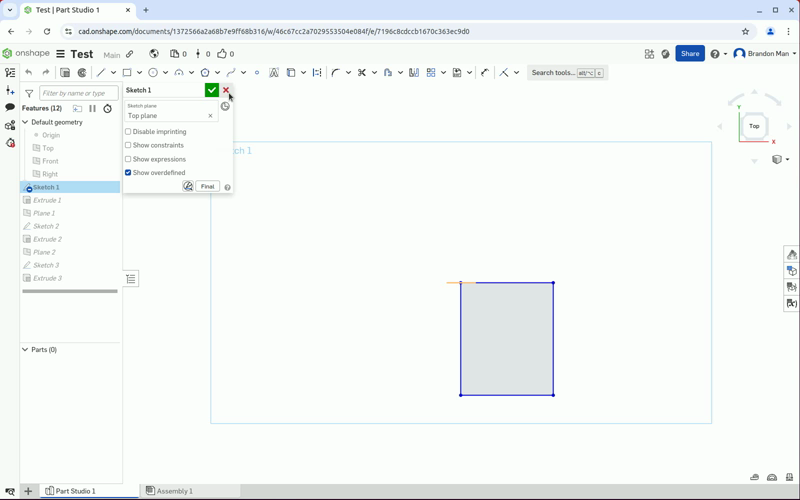
click(229, 92)
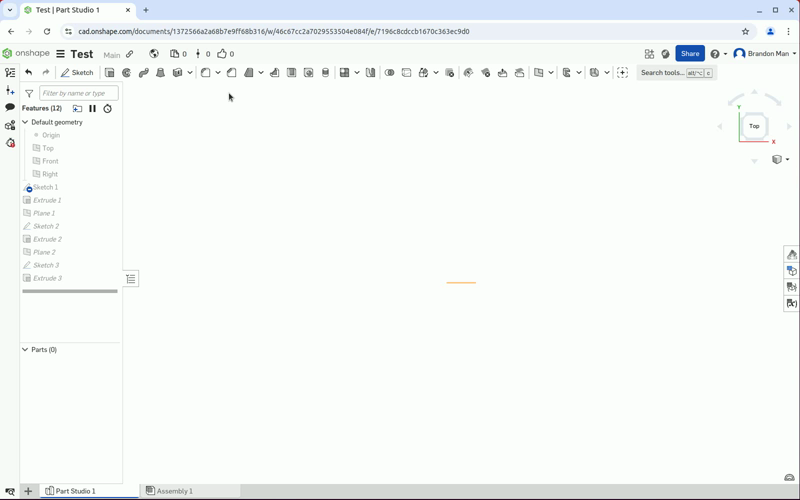
mouse_move(73, 352)
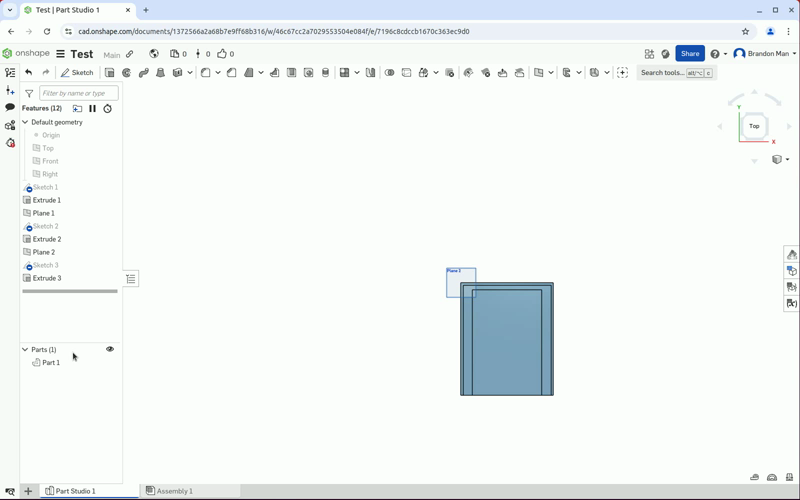
key(y)
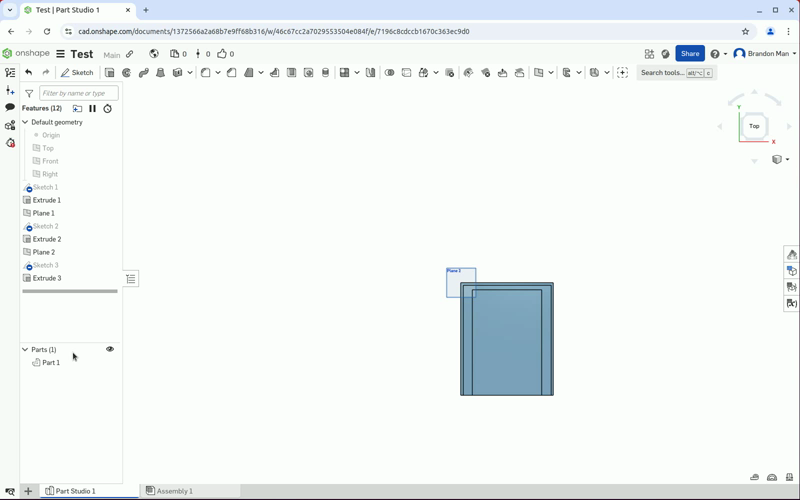
key(shift+p)
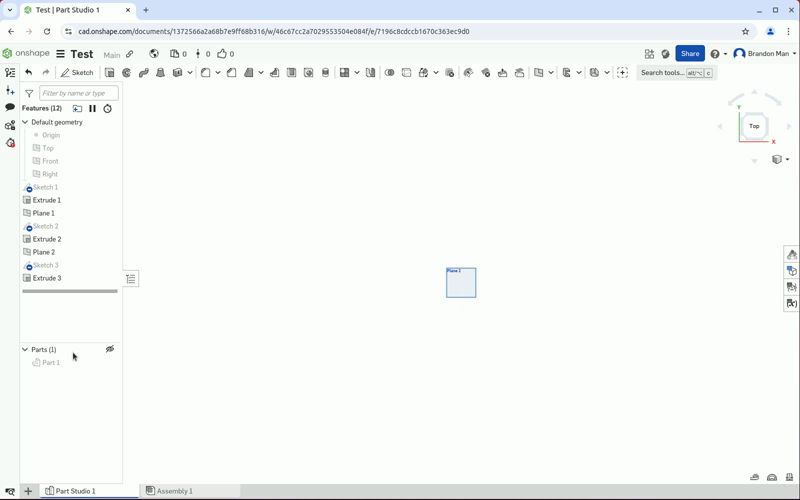
key(space)
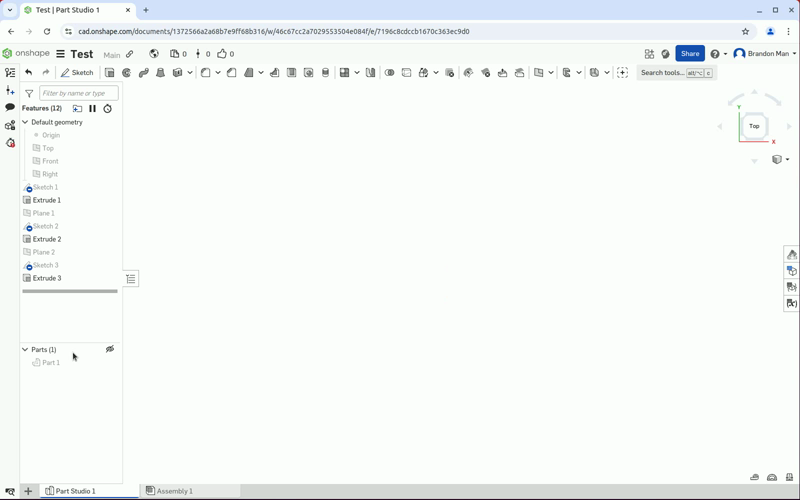
key_down(shift)
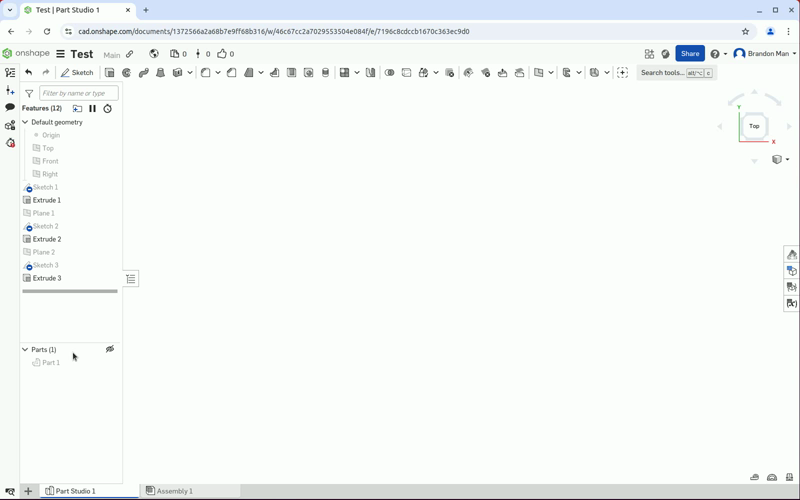
key(up)
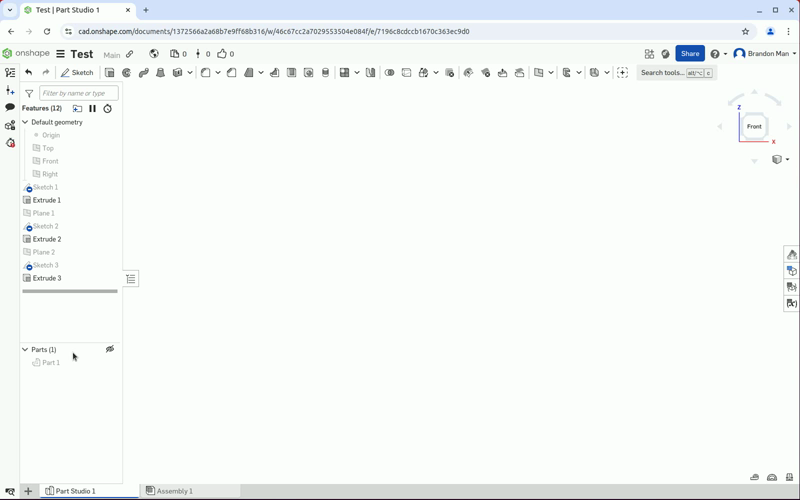
key_up(shift)
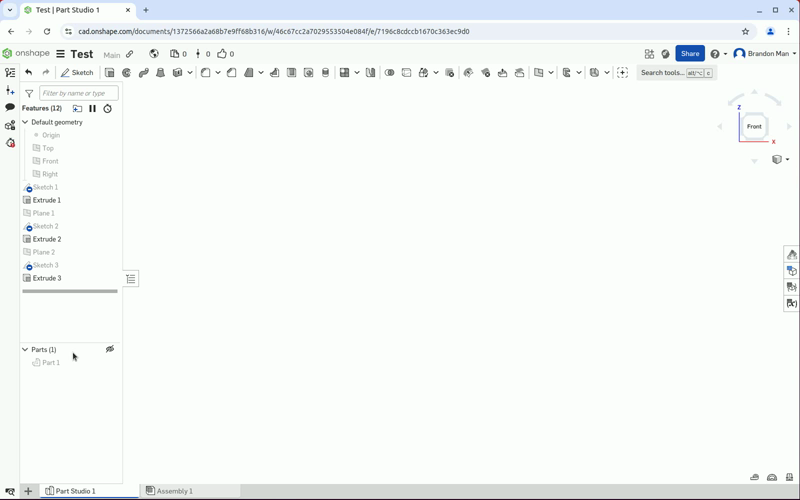
key(space)
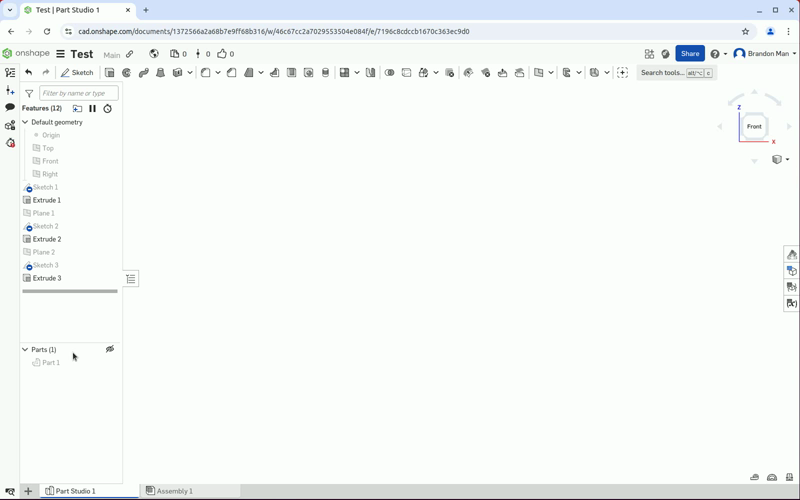
key_down(shift)
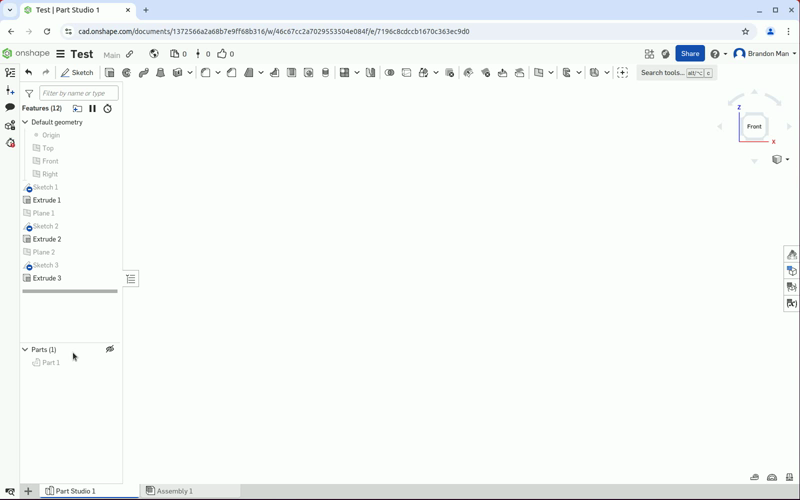
key(left)
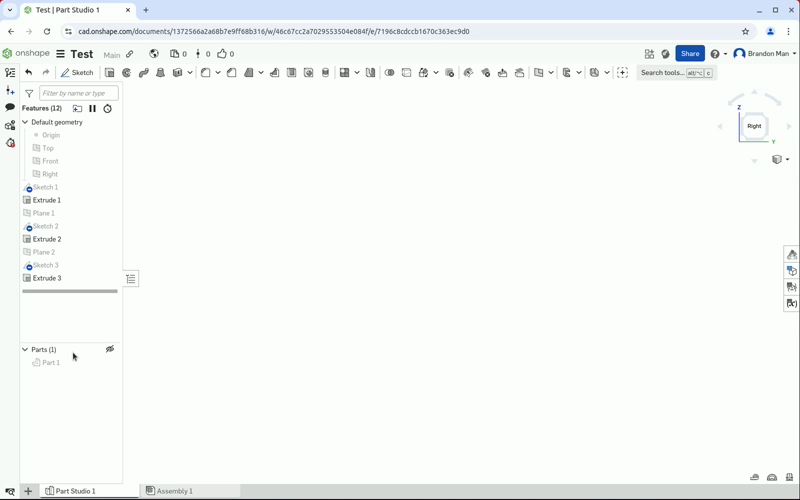
key_up(shift)
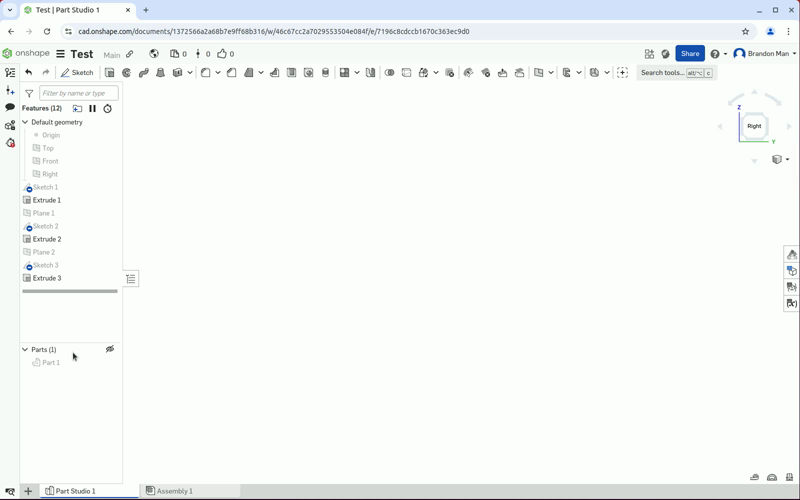
mouse_move(73, 352)
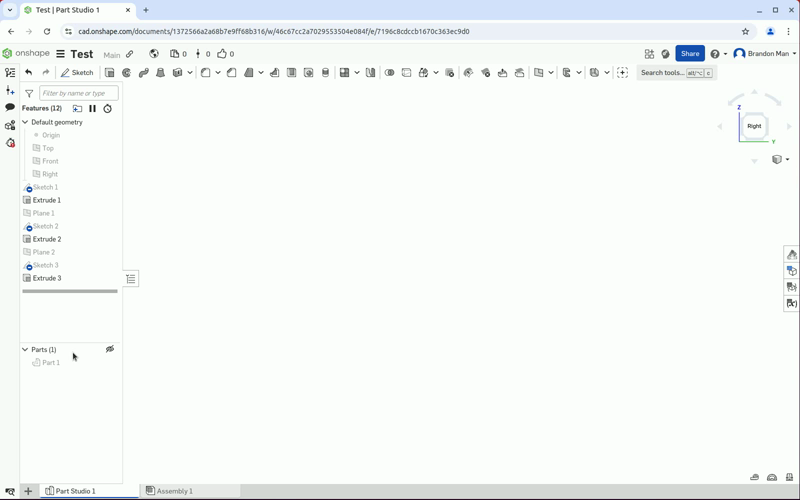
key(shift+y)
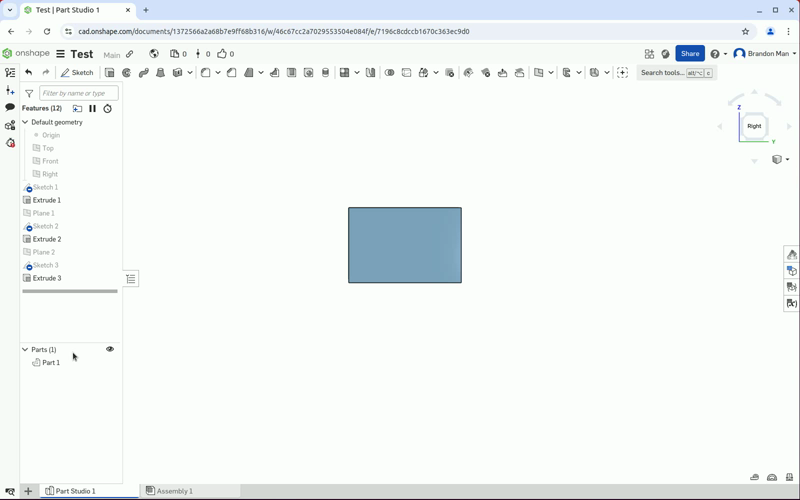
mouse_move(541, 75)
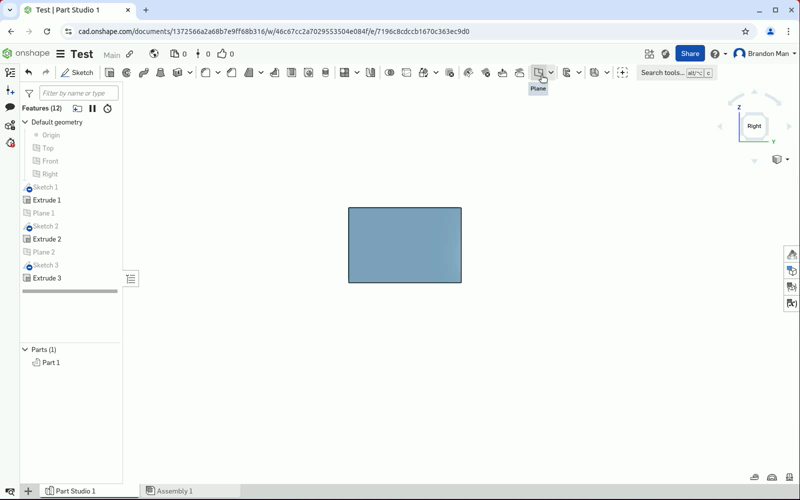
click(541, 75)
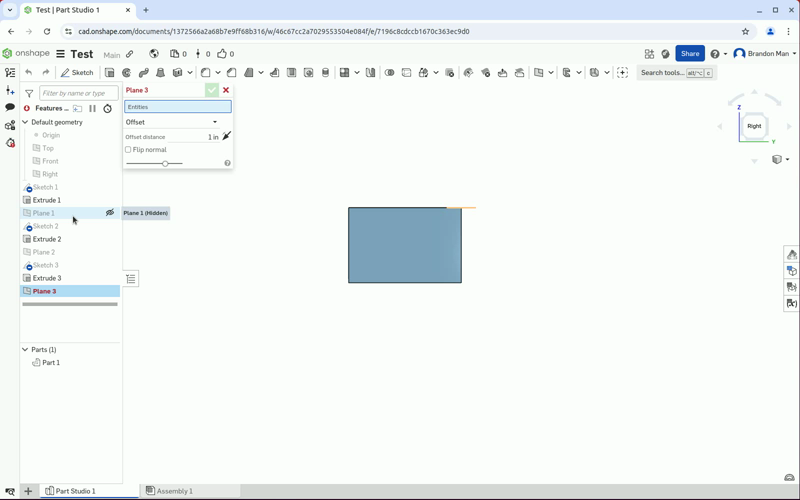
scroll(3)
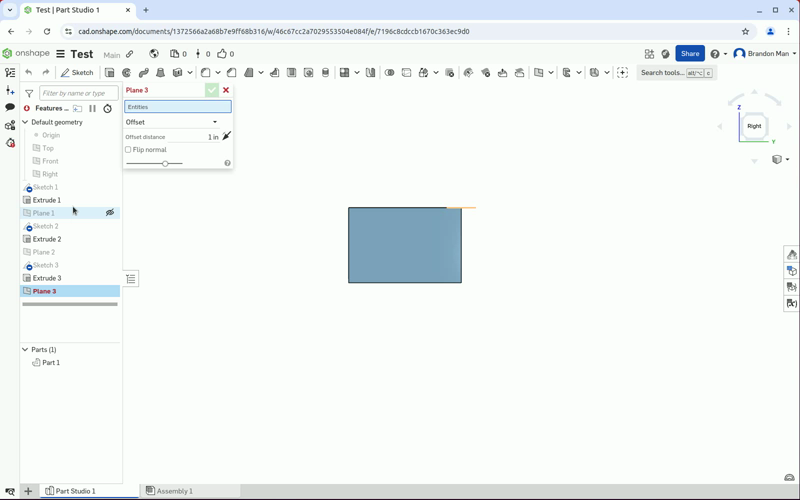
mouse_move(73, 176)
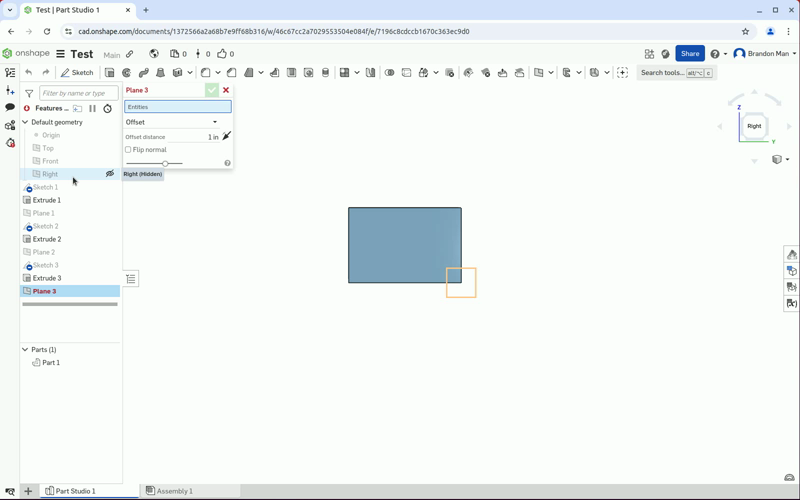
click(73, 176)
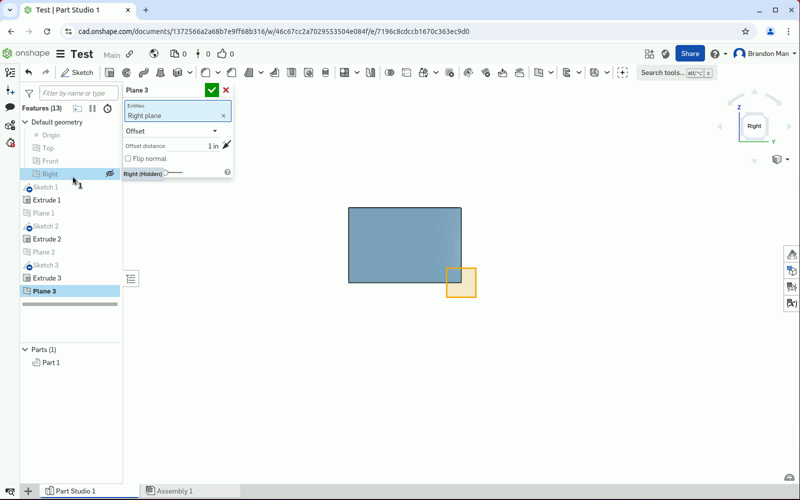
key(tab, 2)
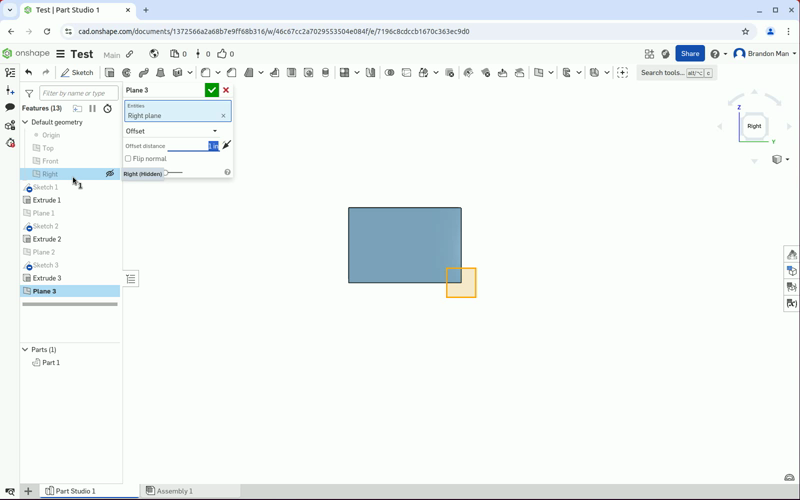
text(2.403)
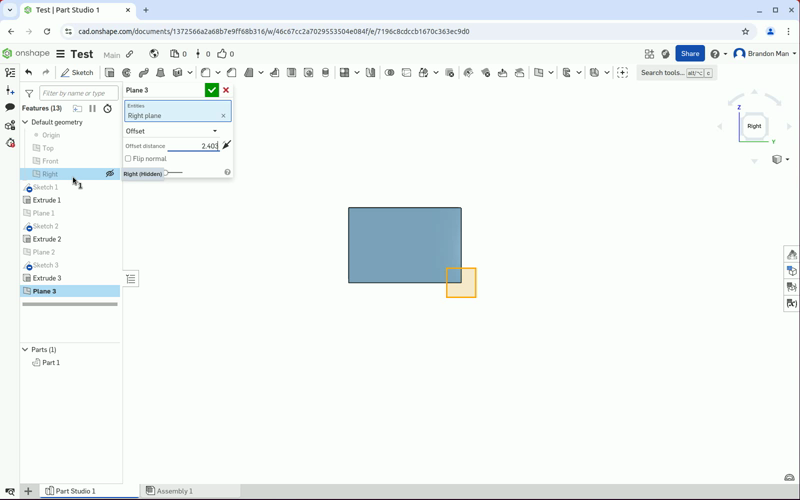
key(enter, 2)
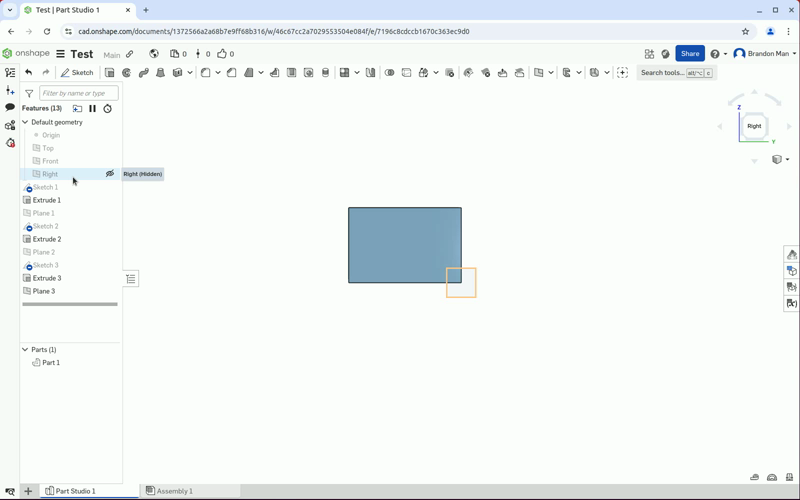
key(shift+s)
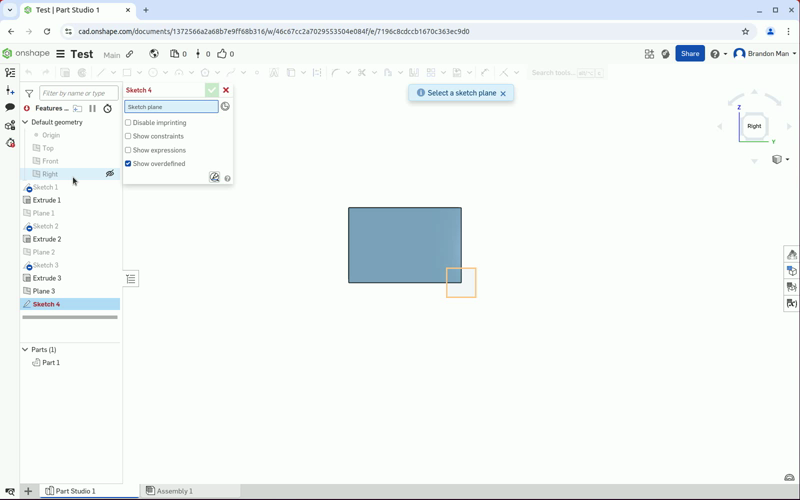
mouse_move(73, 293)
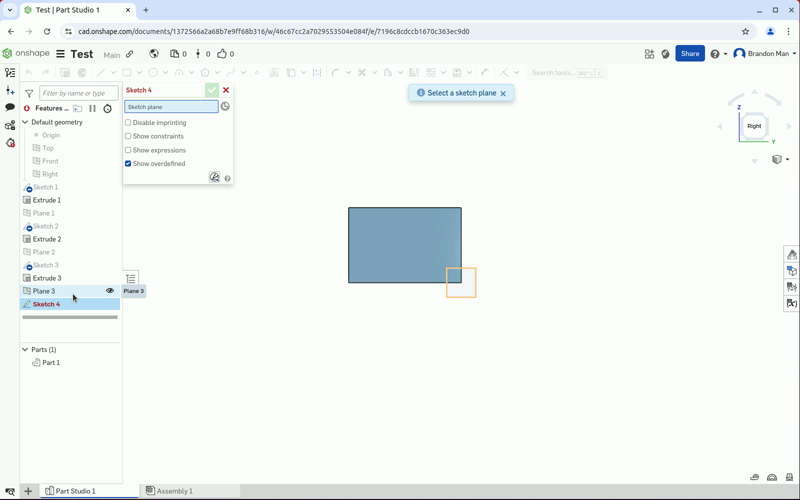
click(73, 293)
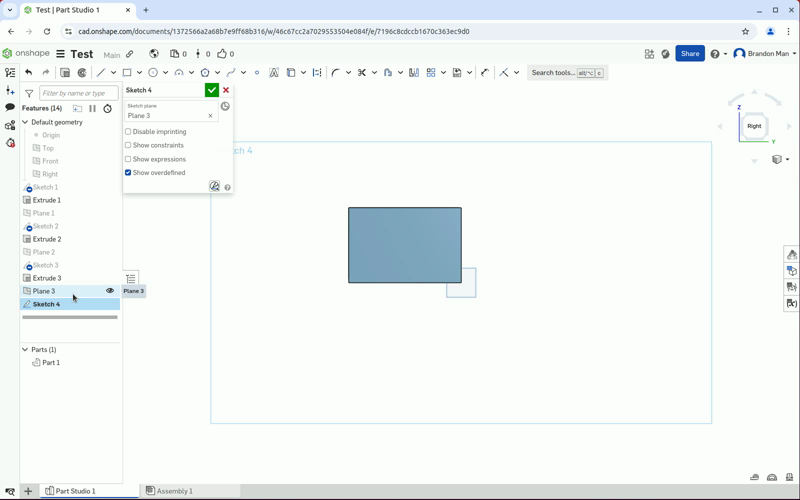
mouse_move(73, 352)
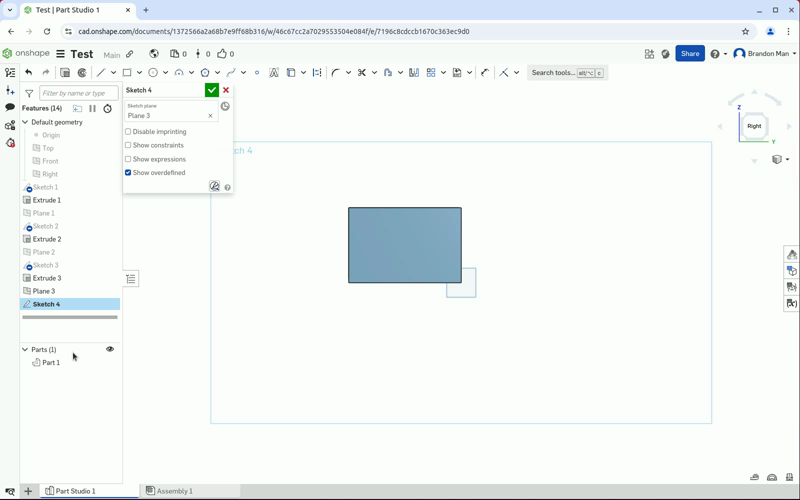
key(y)
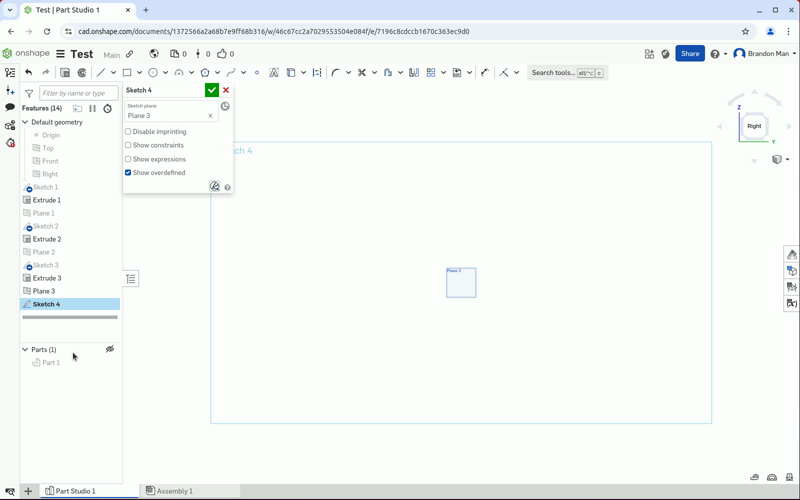
key(l)
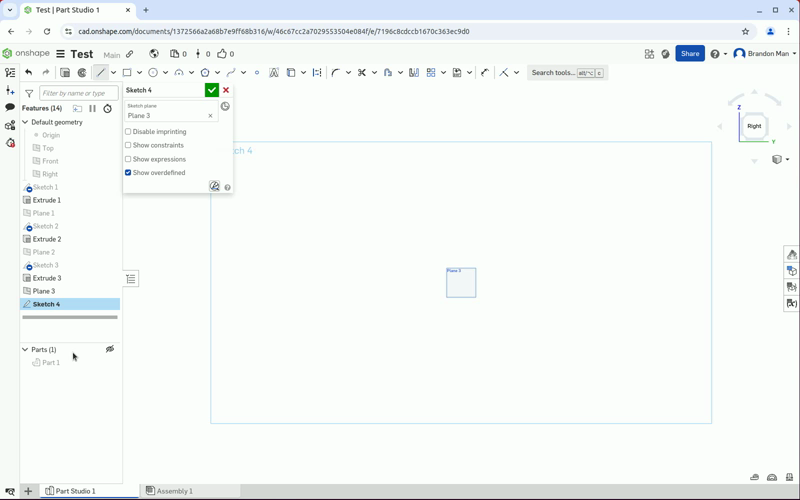
key_down(shift)
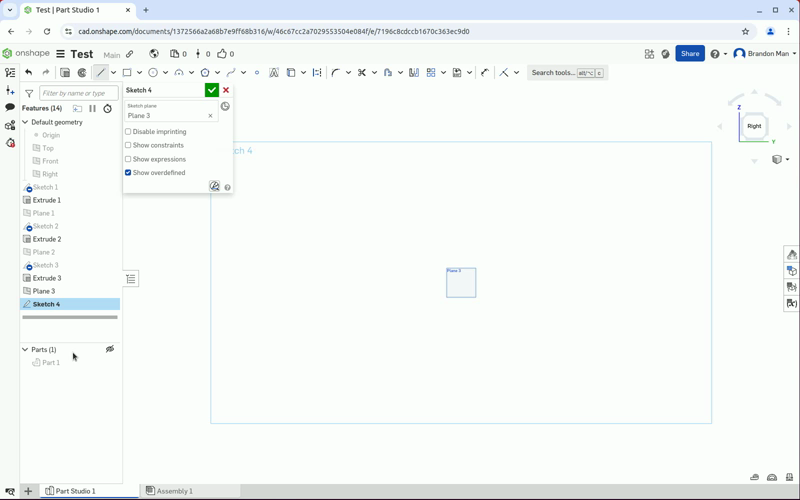
mouse_move(348, 279)
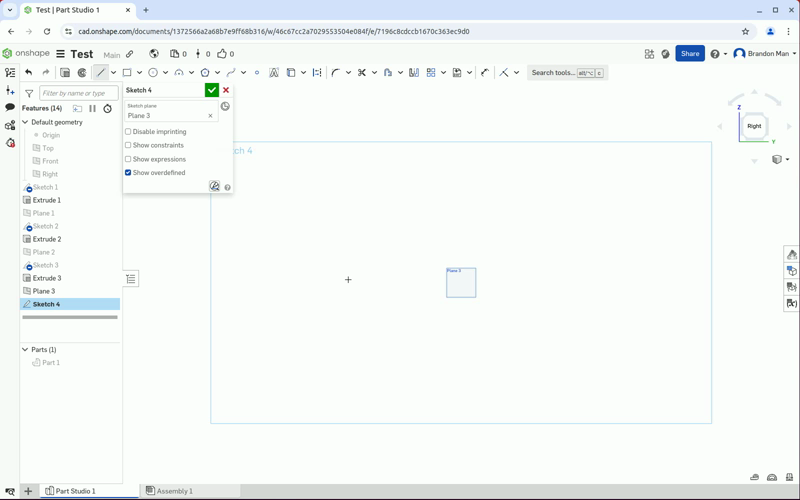
click(348, 279)
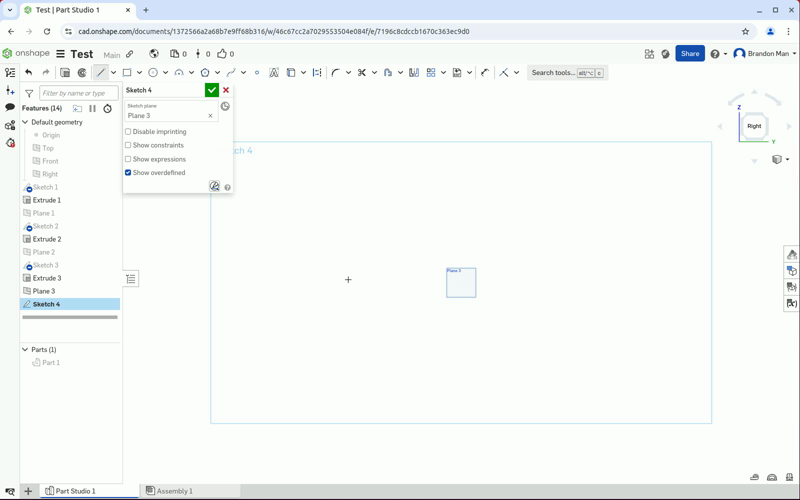
key_up(shift)
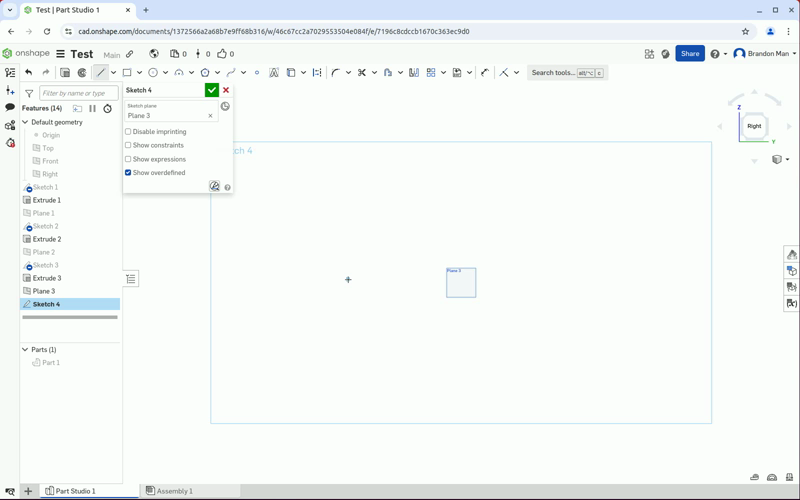
key_down(shift)
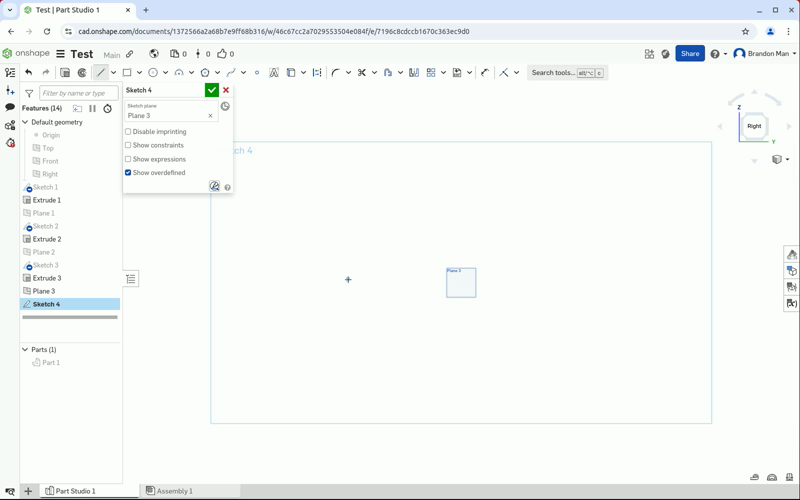
mouse_move(453, 279)
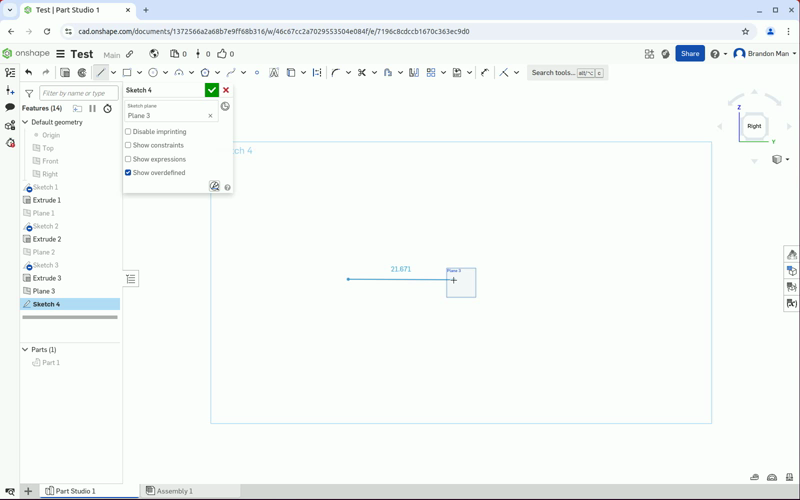
click(453, 279)
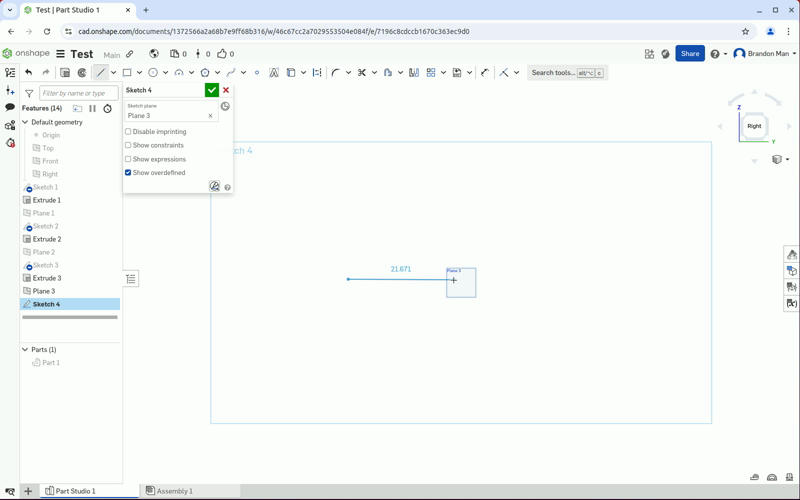
key_up(shift)
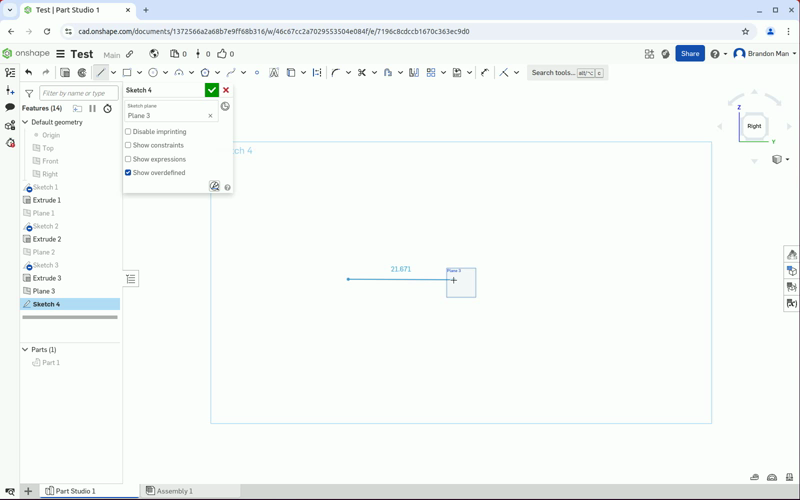
key_down(shift)
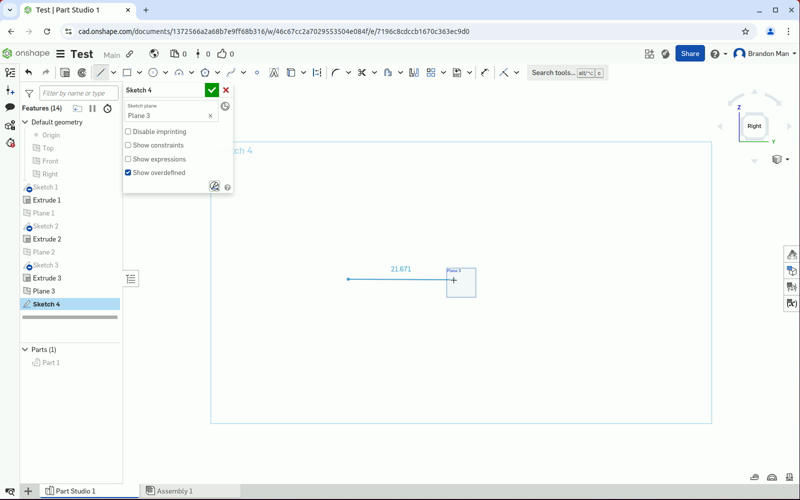
mouse_move(483, 279)
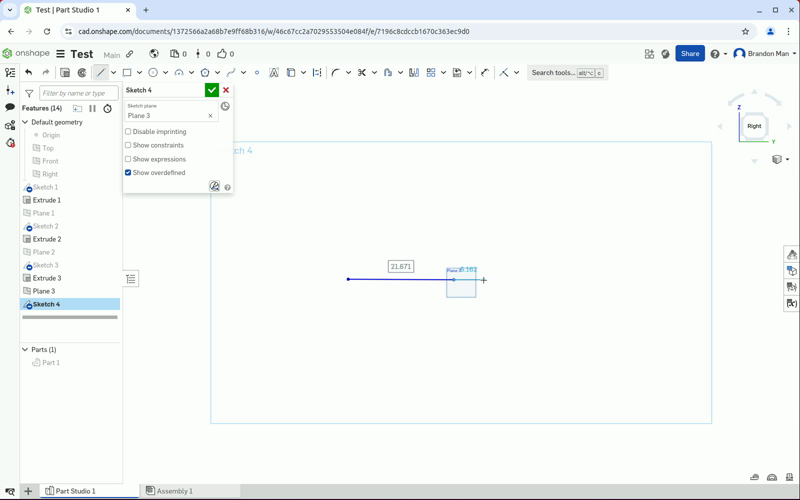
mouse_move(453, 272)
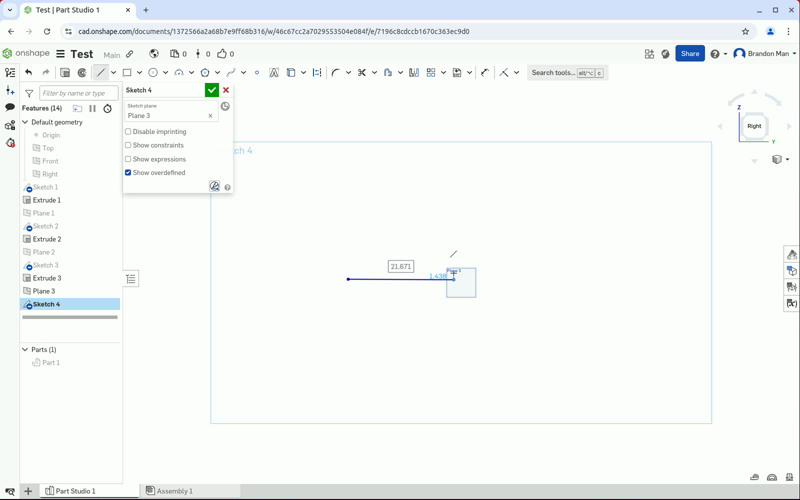
scroll(6)
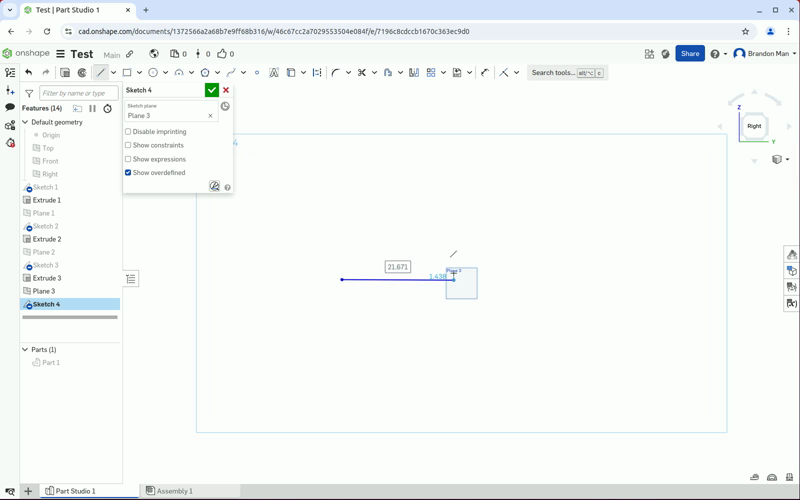
scroll(6)
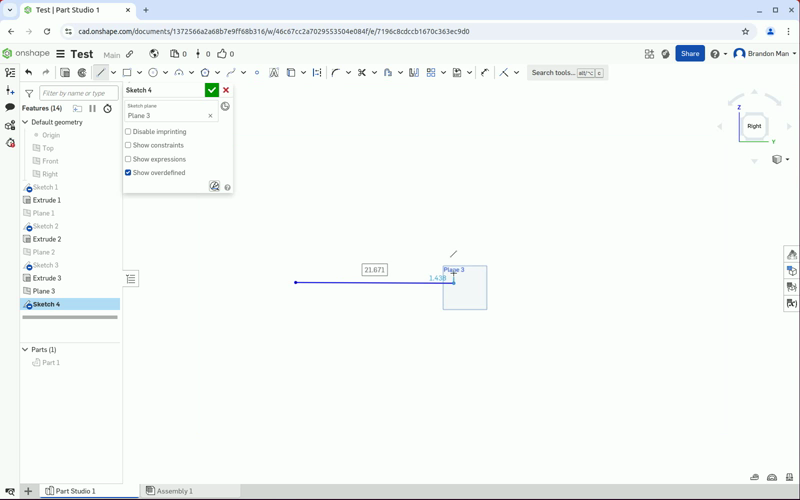
scroll(6)
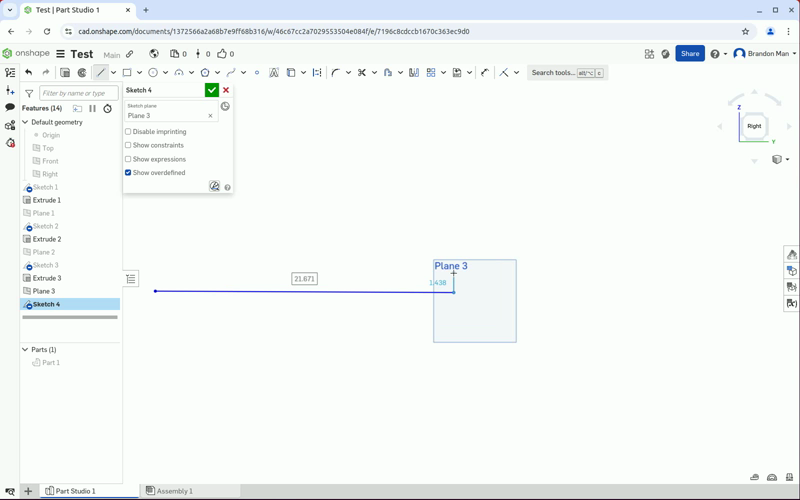
scroll(6)
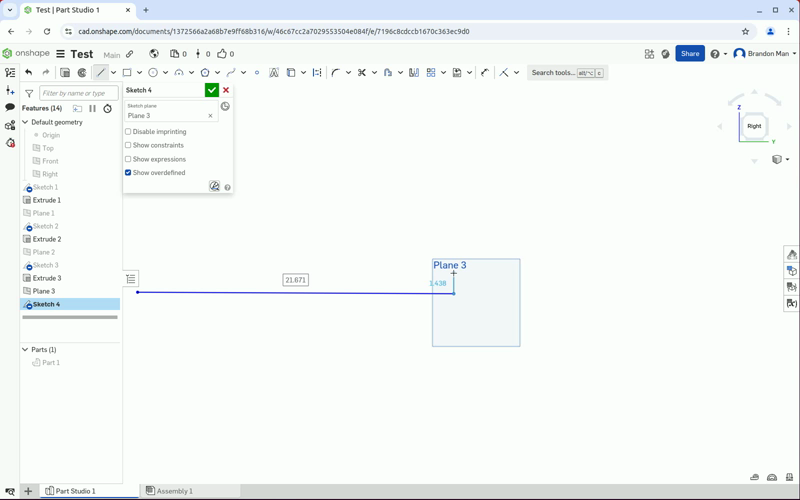
scroll(6)
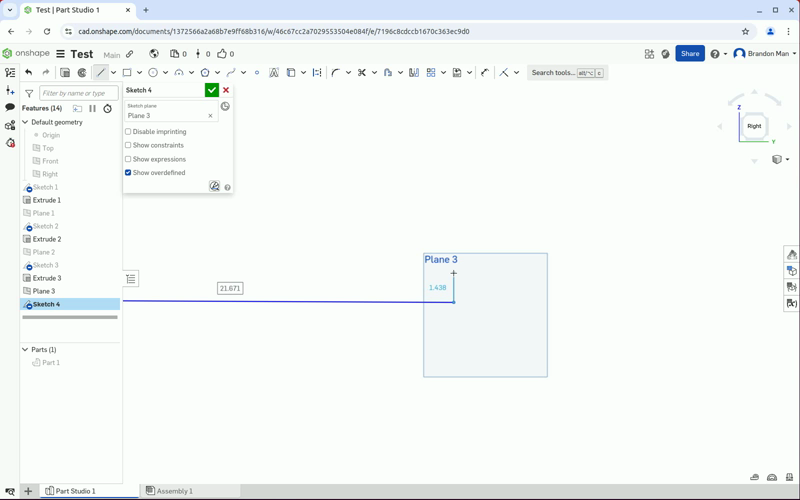
scroll(6)
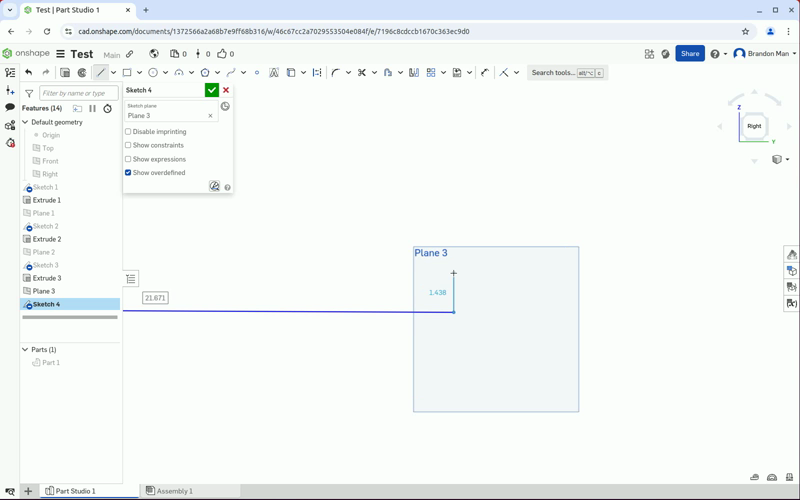
scroll(6)
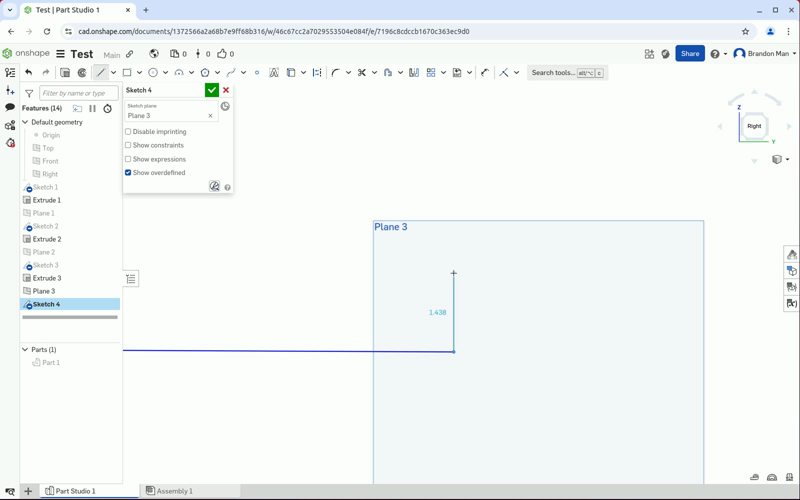
click(453, 272)
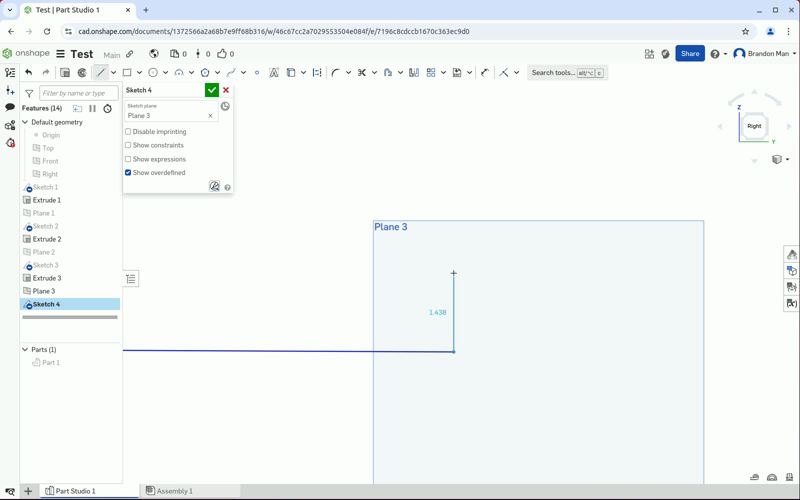
scroll(-6)
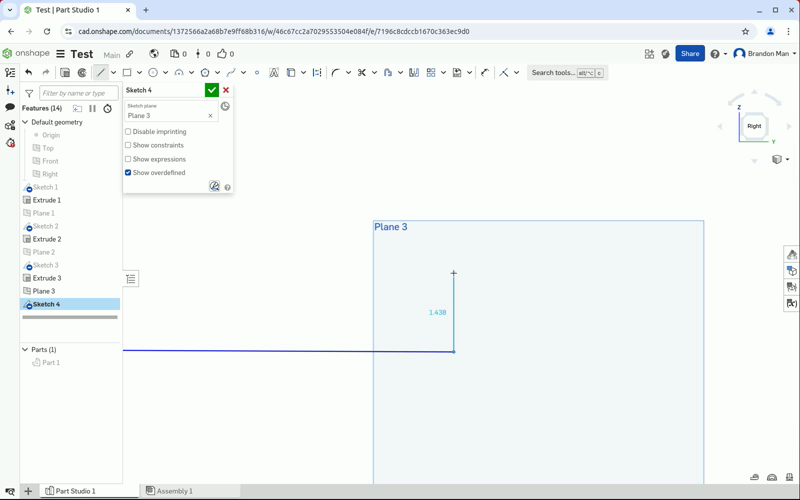
scroll(-6)
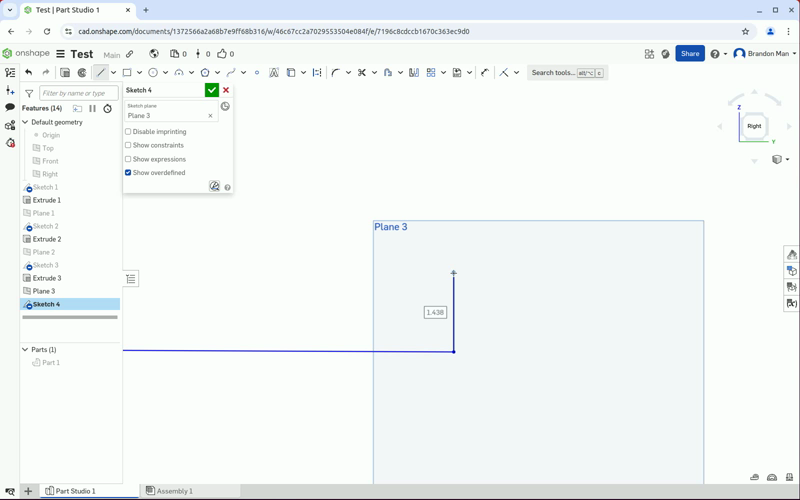
scroll(-6)
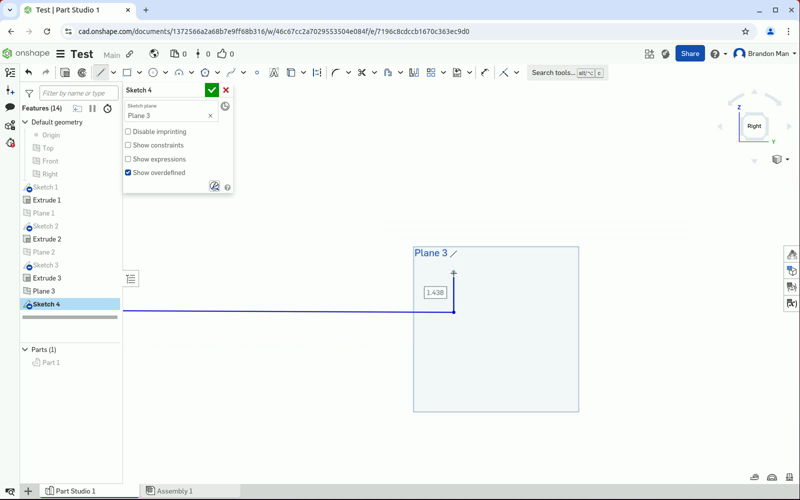
scroll(-6)
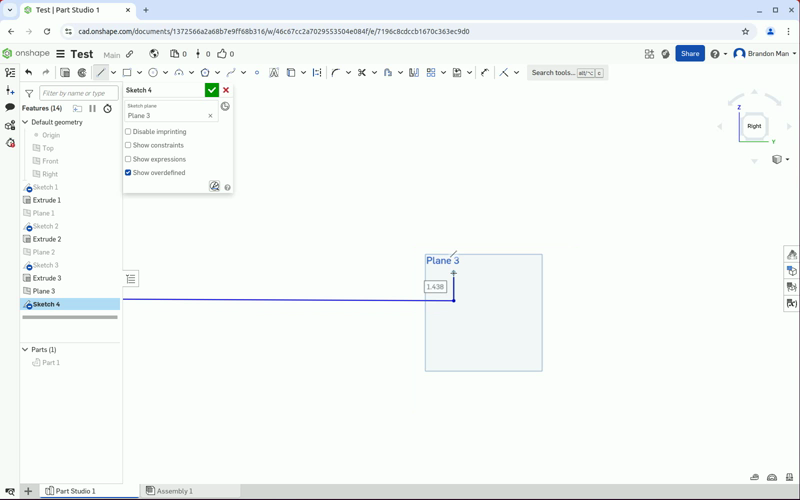
scroll(-6)
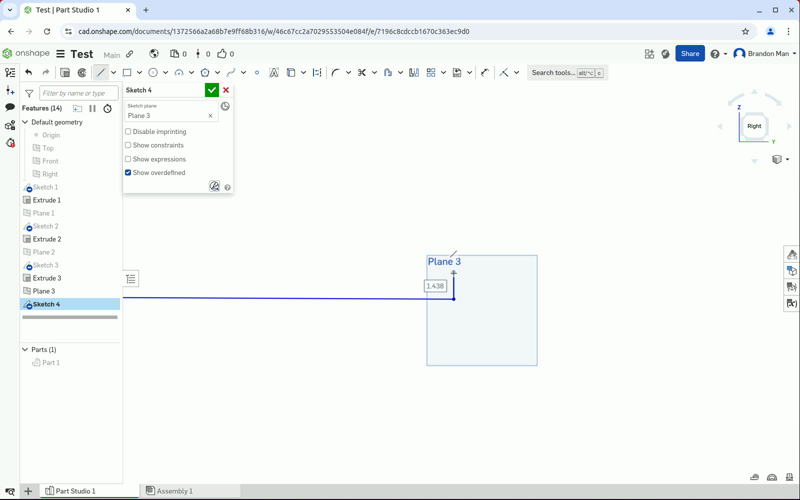
scroll(-6)
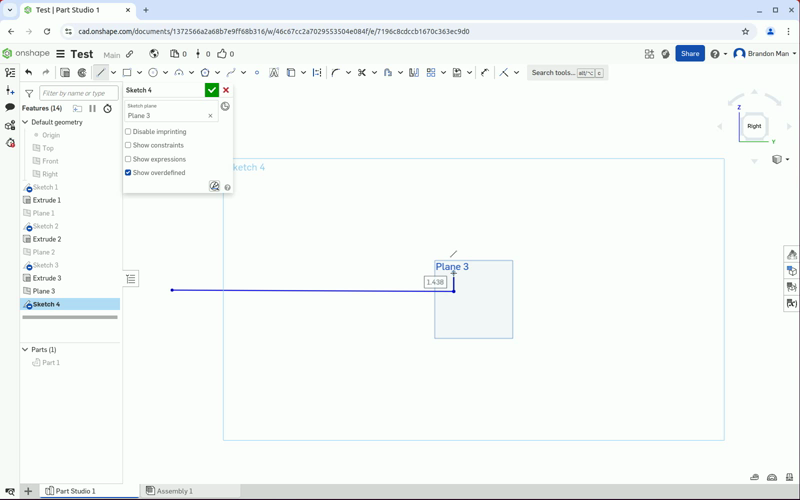
scroll(-6)
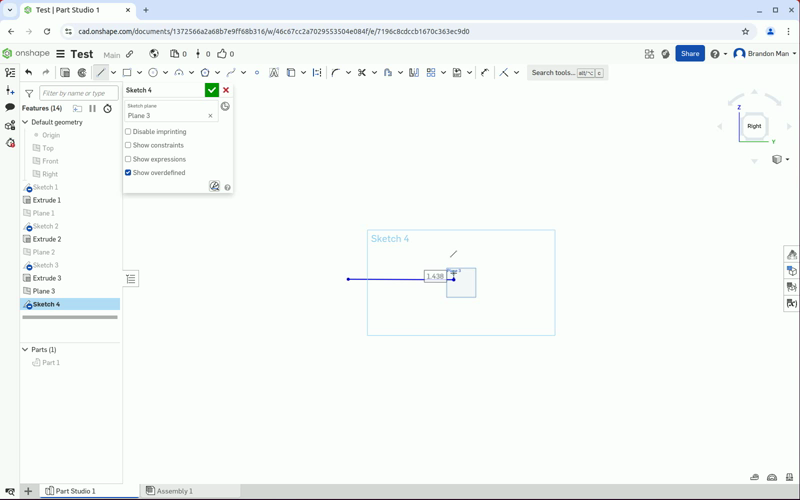
key_up(shift)
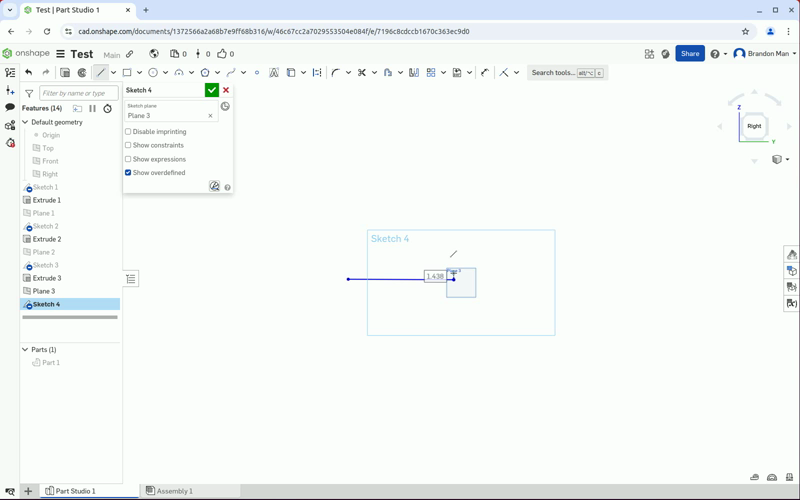
key_down(shift)
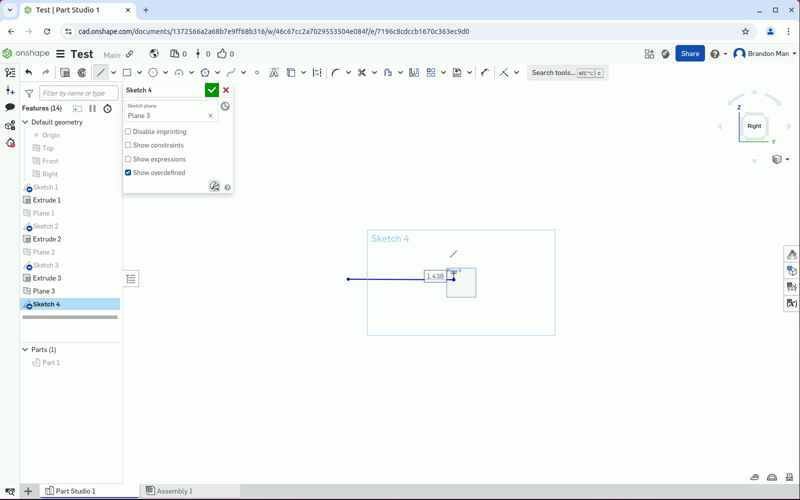
mouse_move(348, 272)
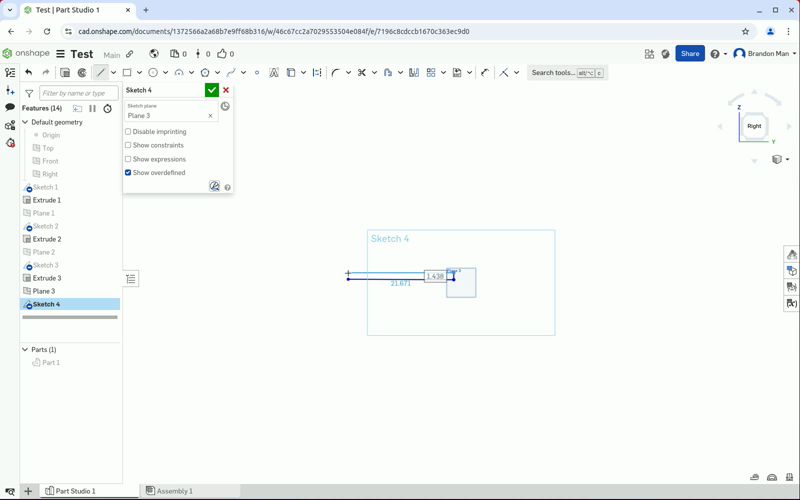
click(348, 272)
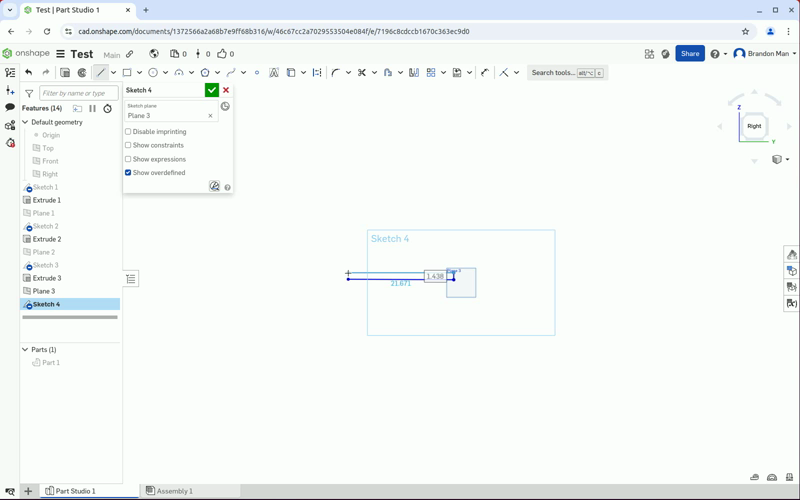
key_up(shift)
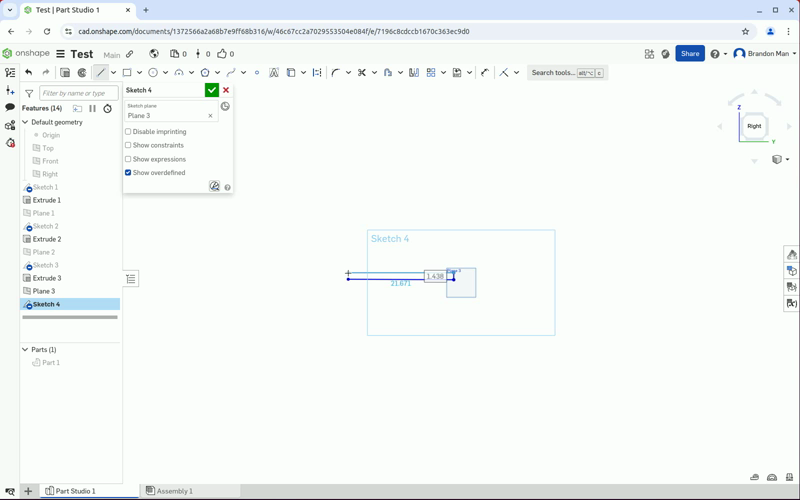
mouse_move(378, 272)
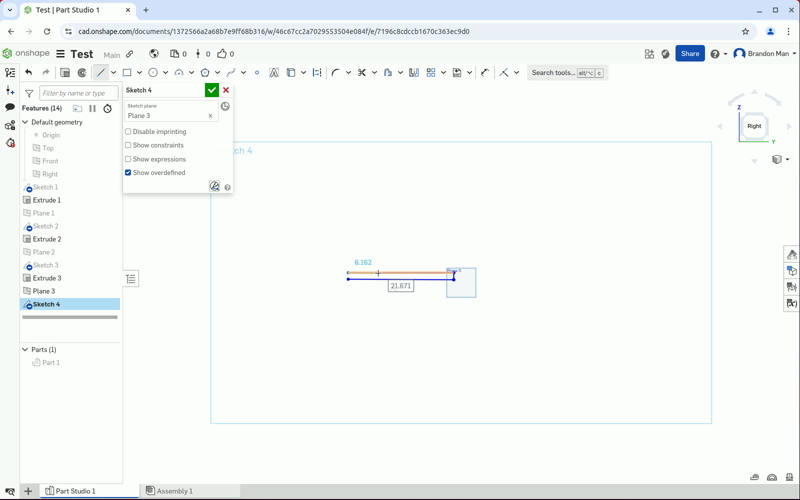
key_down(shift)
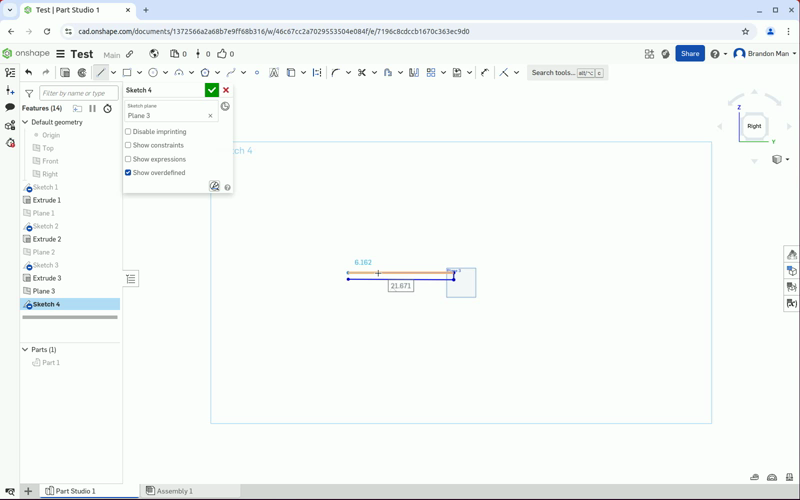
mouse_move(348, 279)
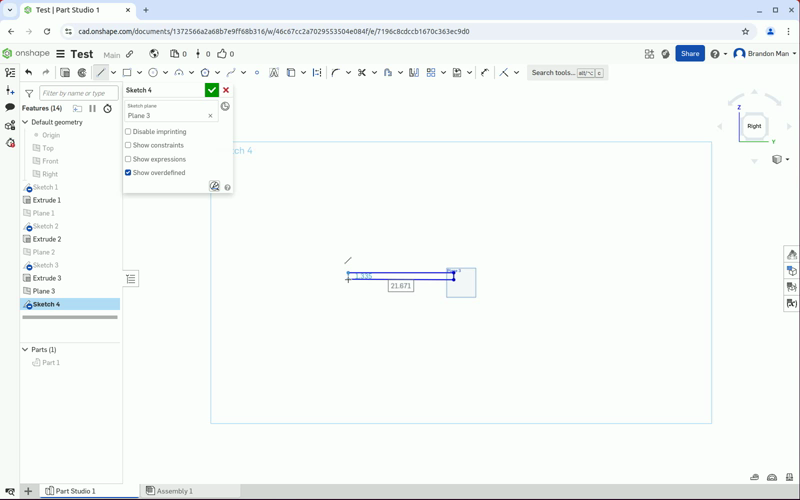
scroll(6)
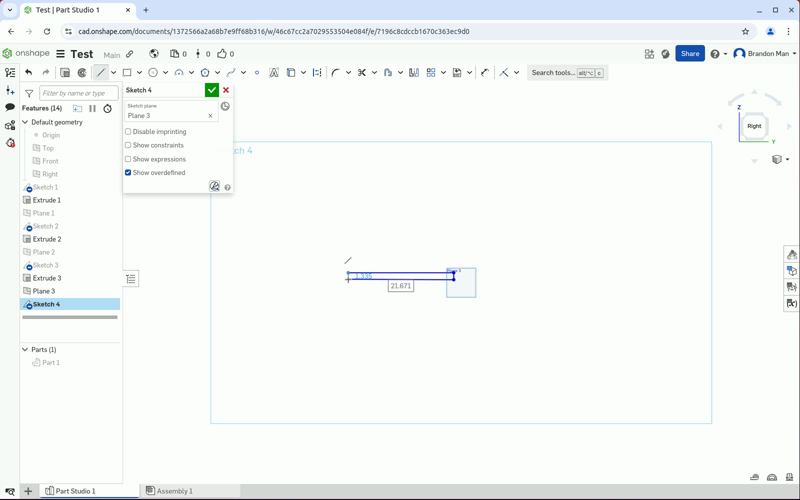
scroll(6)
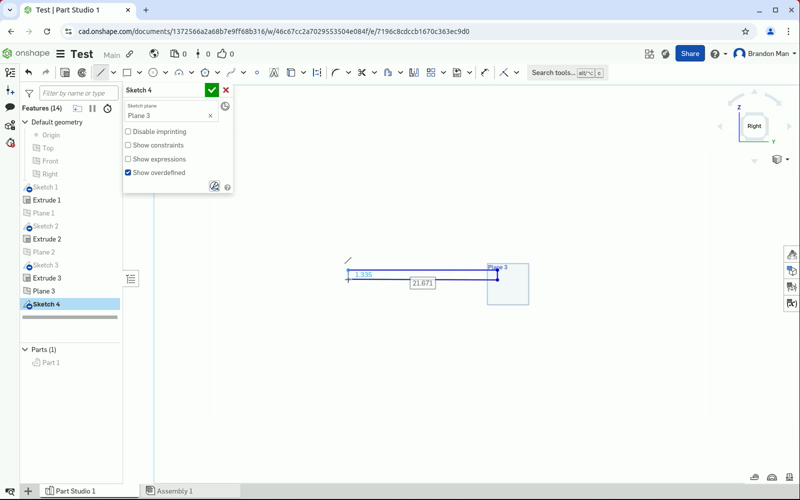
scroll(6)
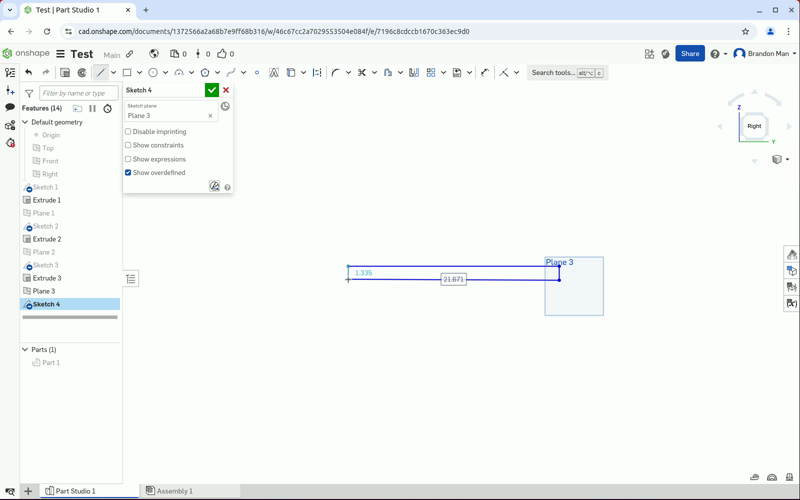
scroll(6)
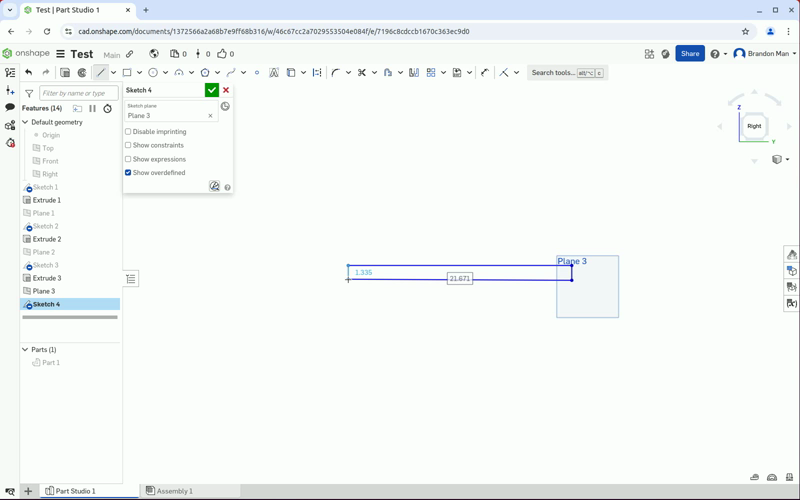
scroll(6)
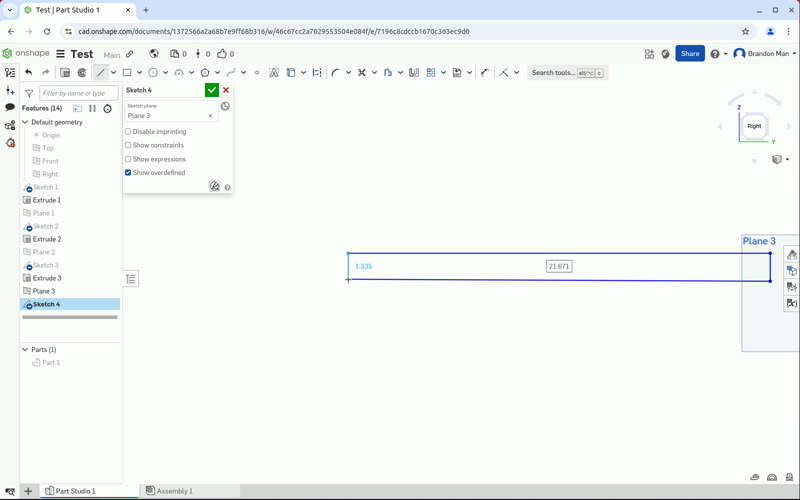
scroll(6)
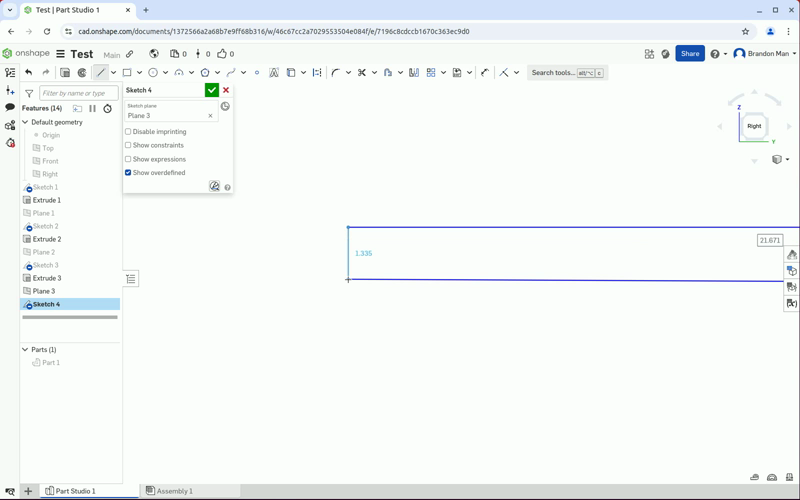
scroll(6)
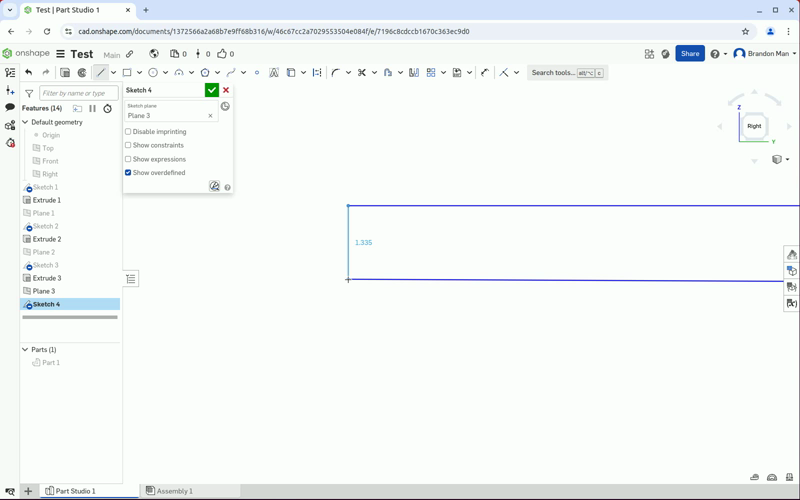
key_up(shift)
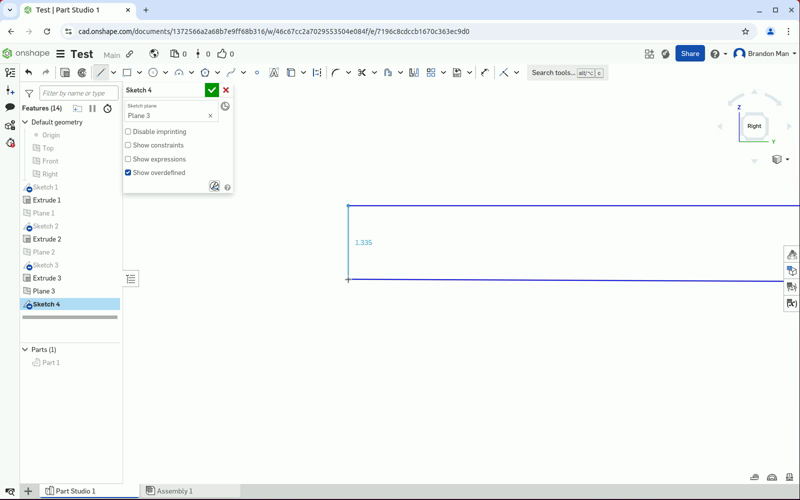
click(348, 279)
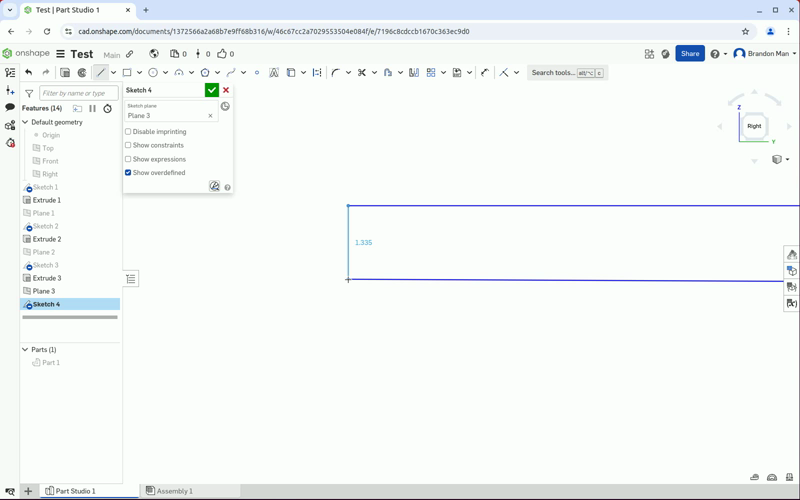
scroll(-6)
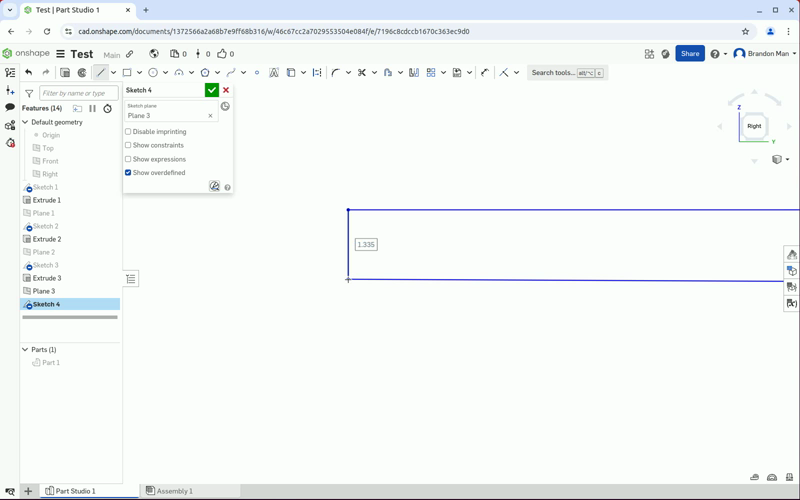
scroll(-6)
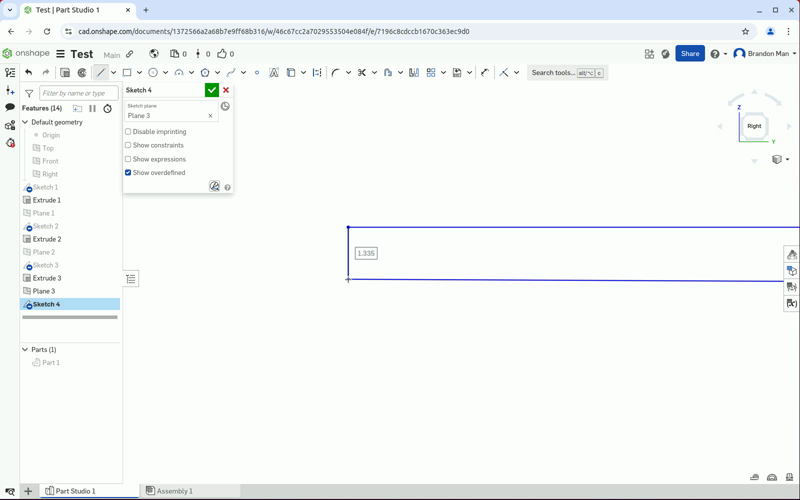
scroll(-6)
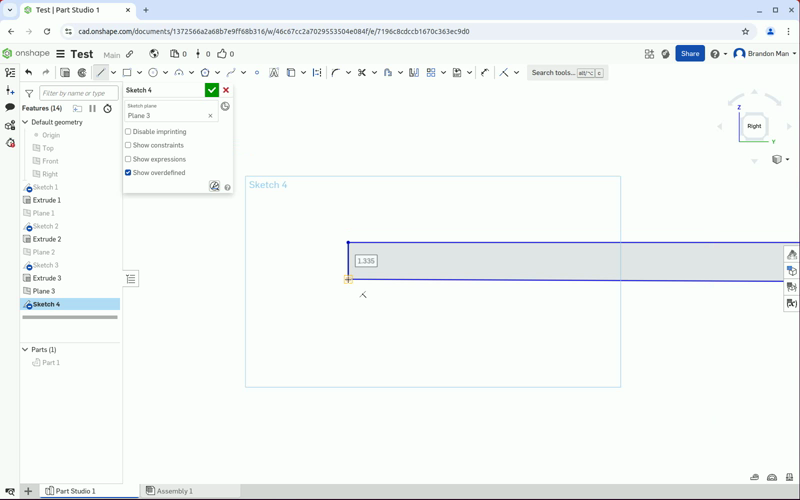
scroll(-6)
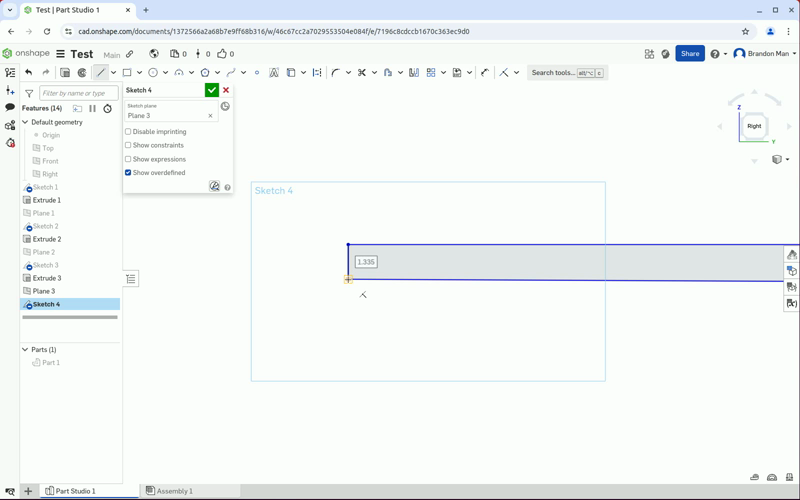
scroll(-6)
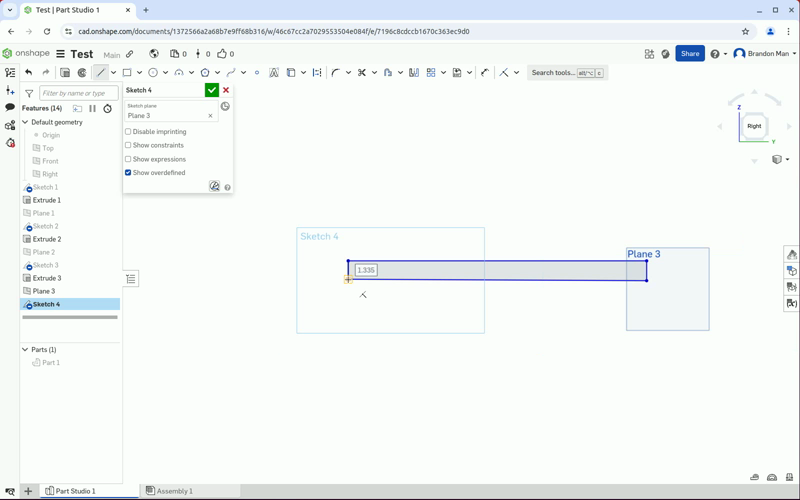
scroll(-6)
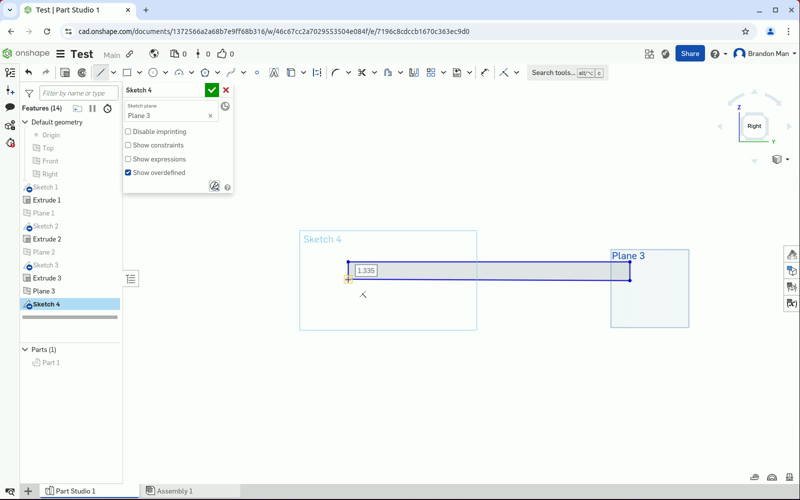
scroll(-6)
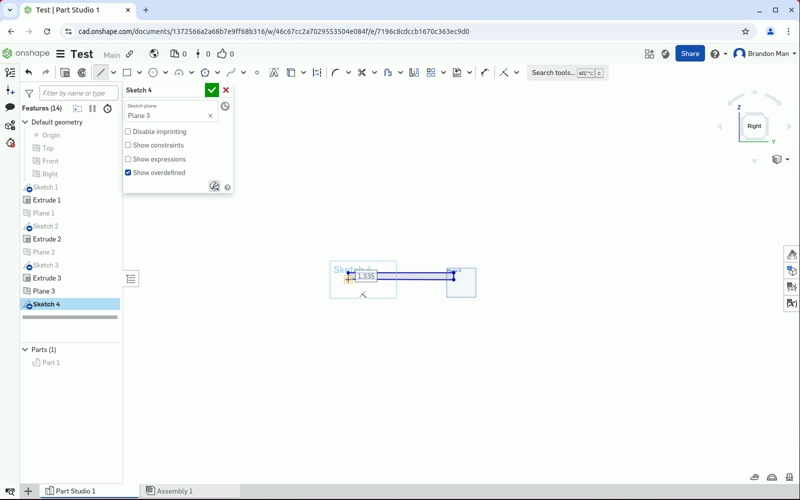
key(esc)
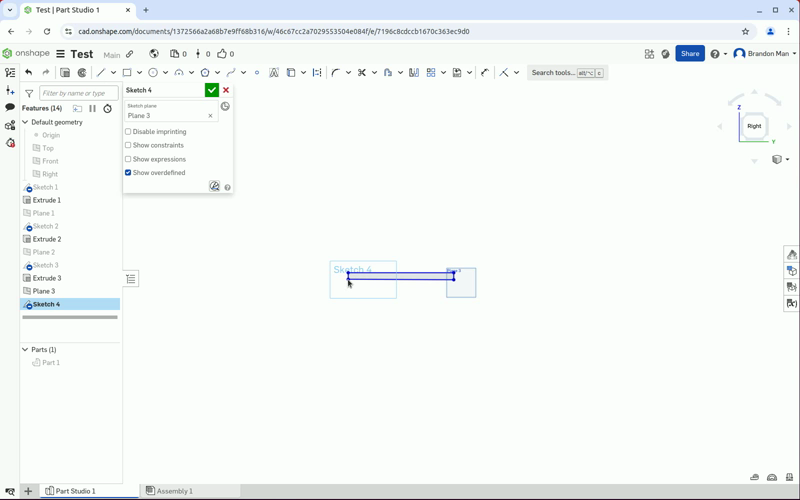
mouse_move(418, 274)
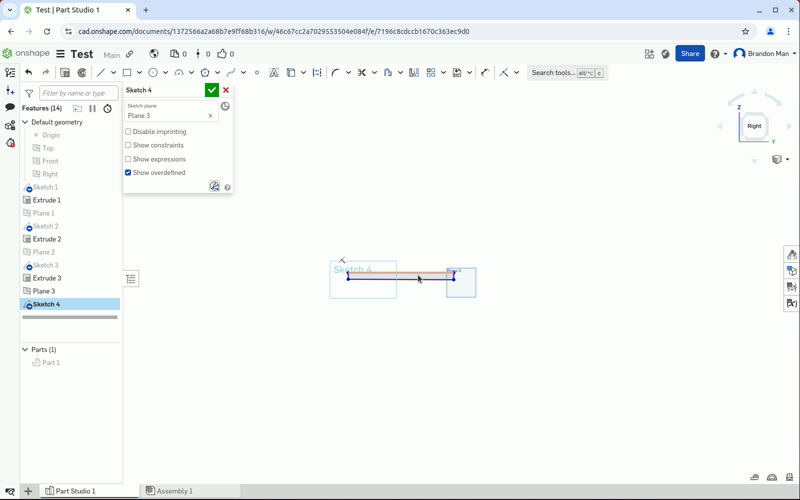
scroll(6)
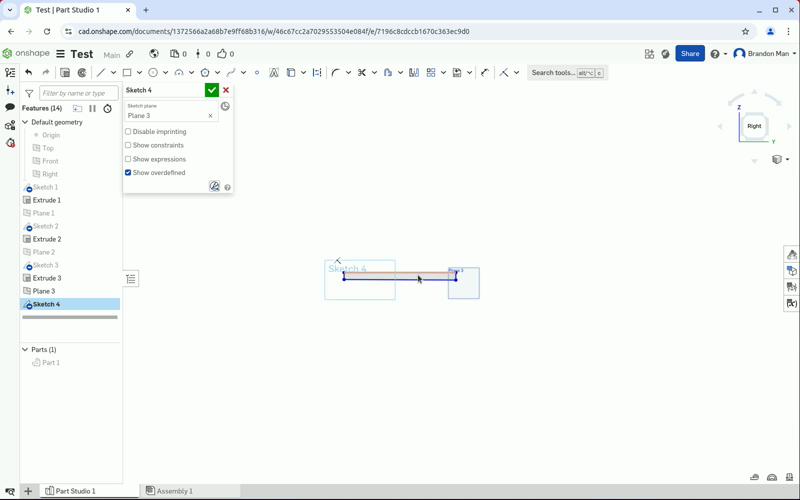
scroll(6)
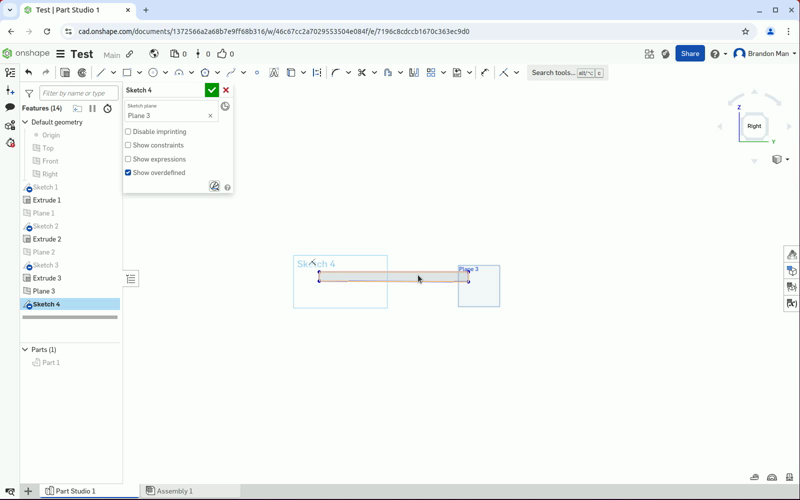
scroll(6)
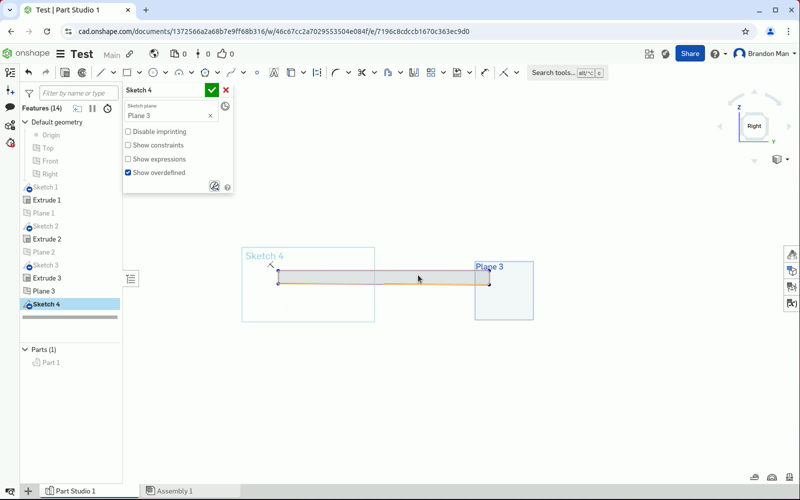
scroll(6)
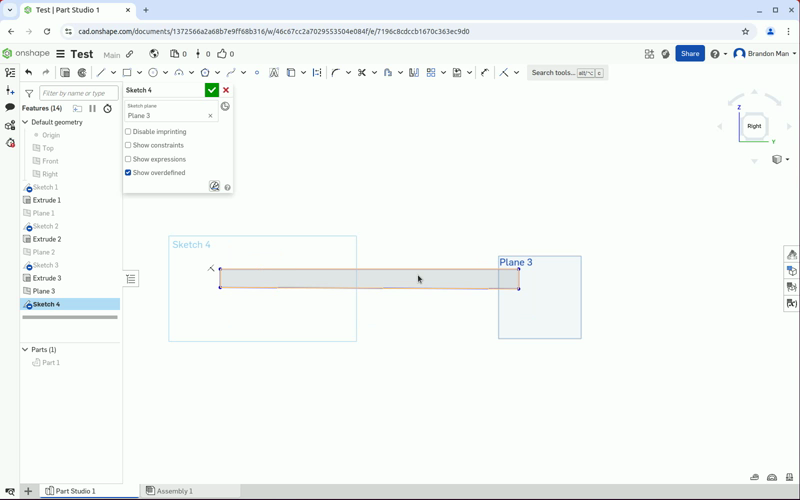
scroll(6)
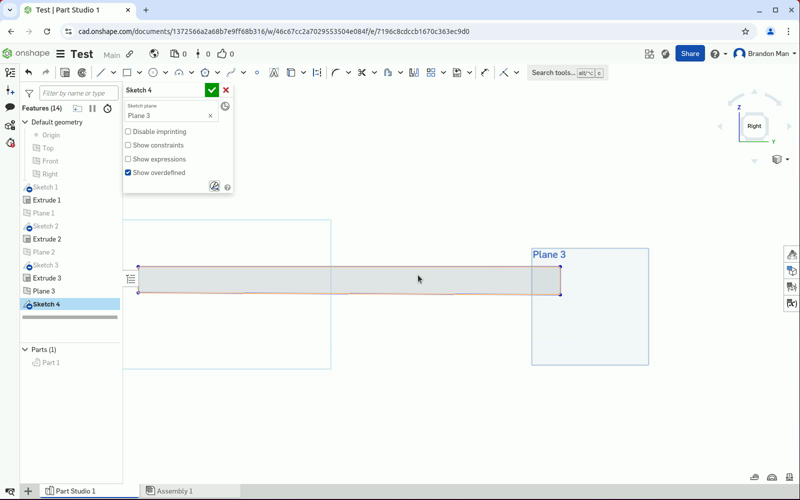
scroll(6)
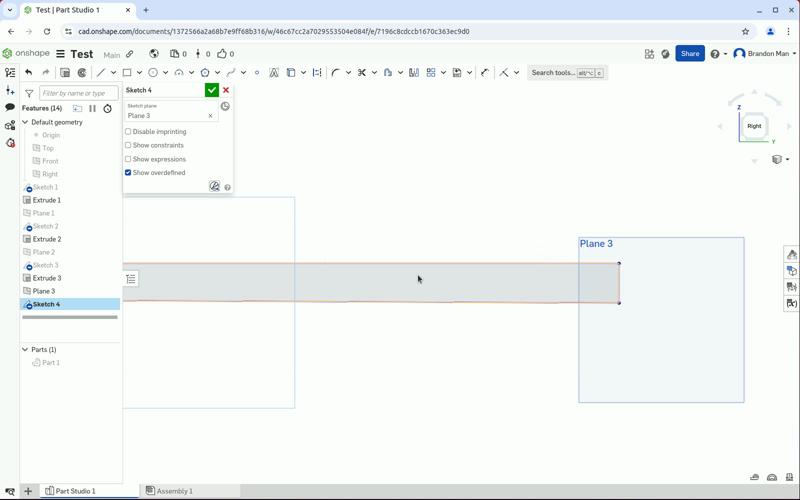
scroll(6)
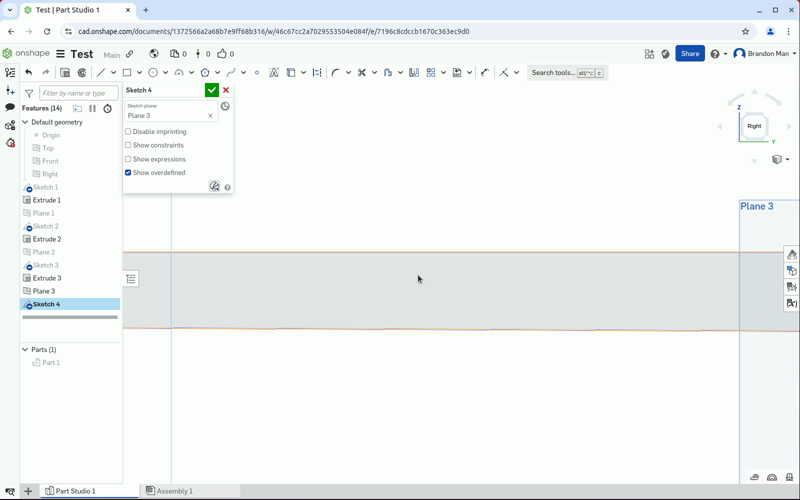
click(418, 274)
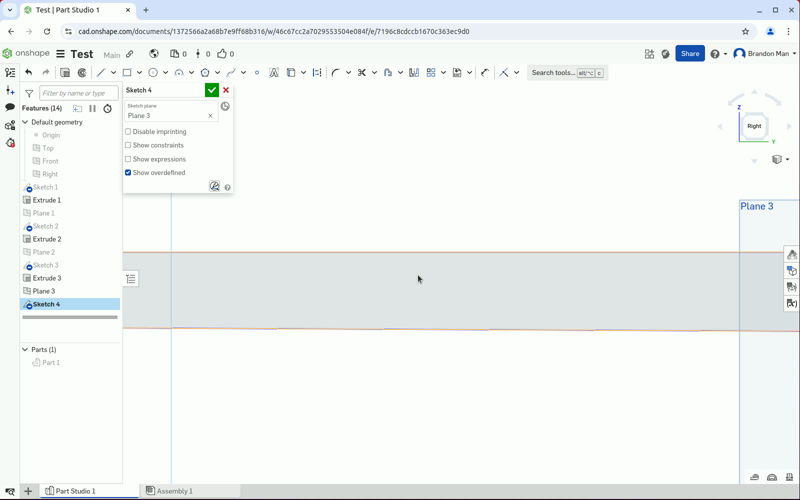
scroll(-6)
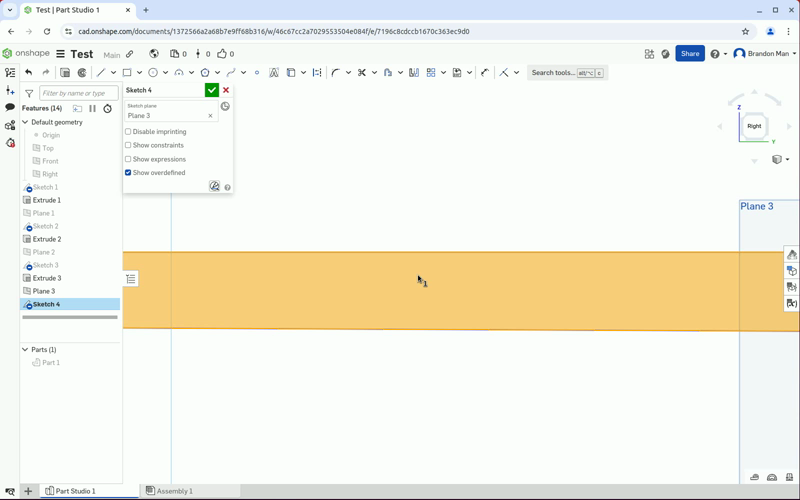
scroll(-6)
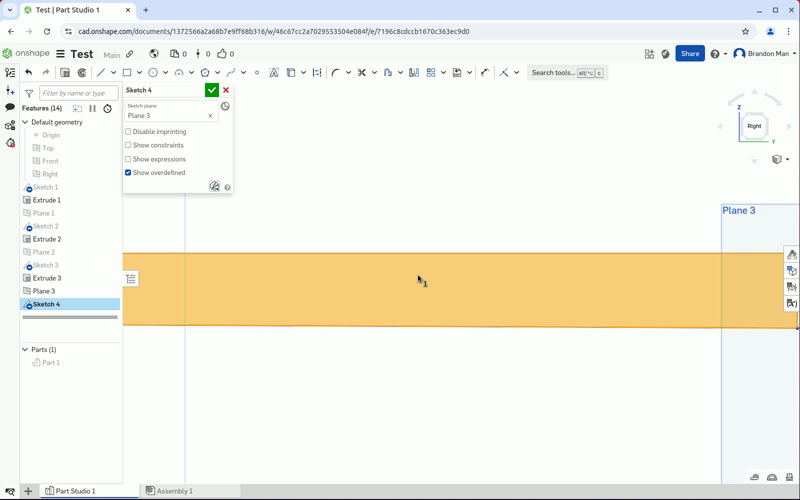
scroll(-6)
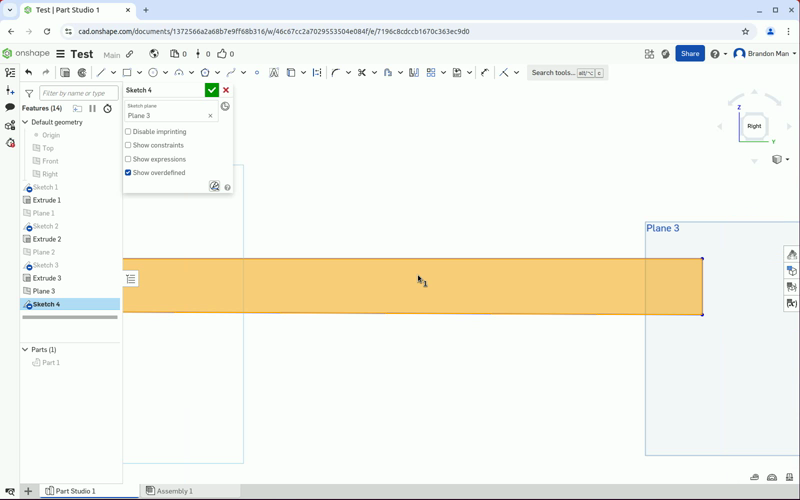
scroll(-6)
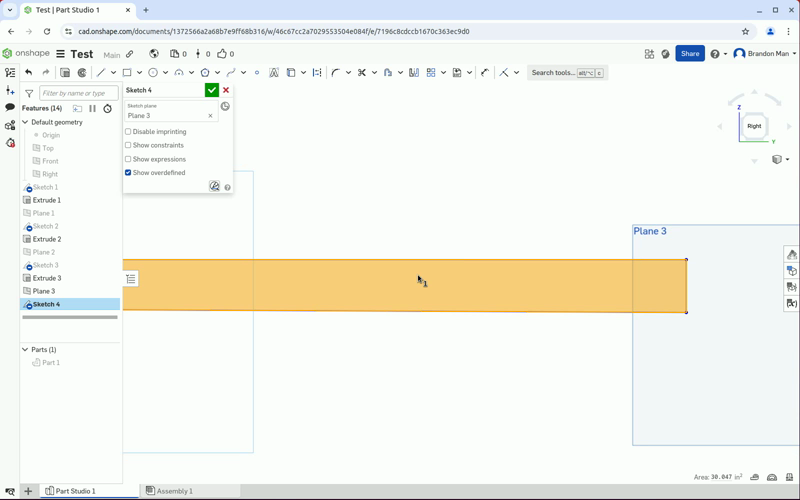
scroll(-6)
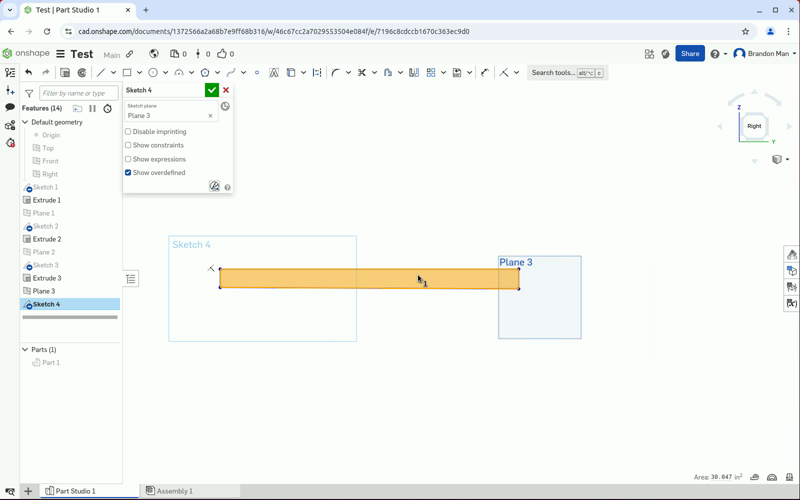
scroll(-6)
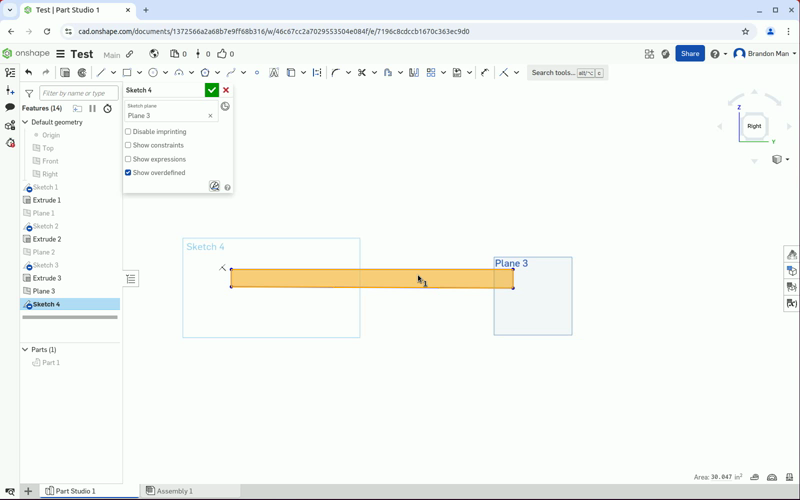
scroll(-6)
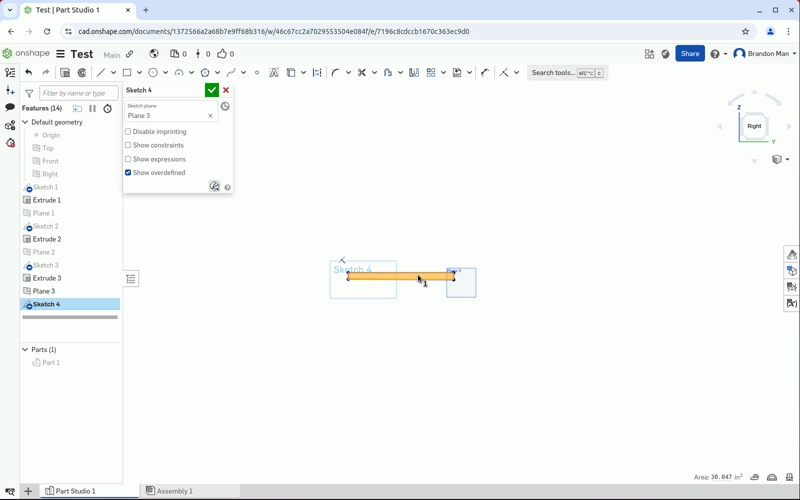
mouse_move(73, 352)
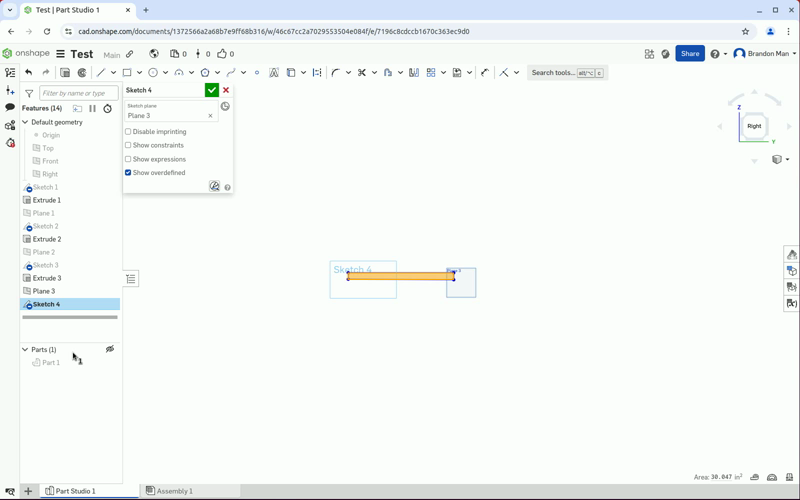
key(shift+y)
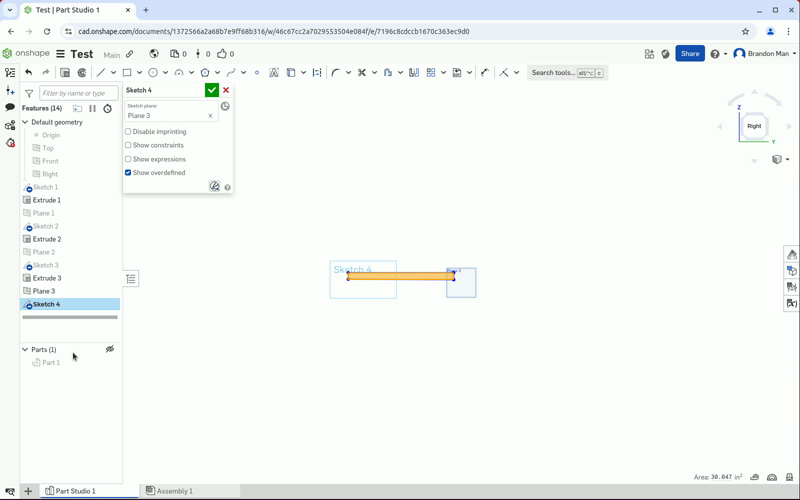
key(shift+e)
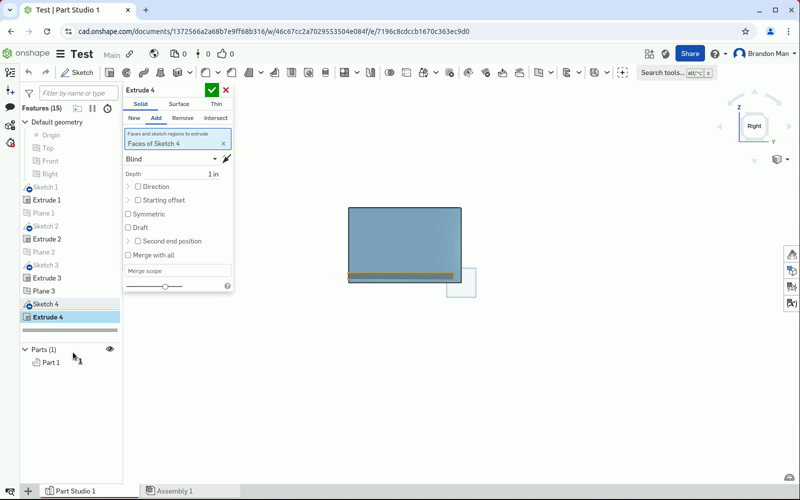
mouse_move(143, 106)
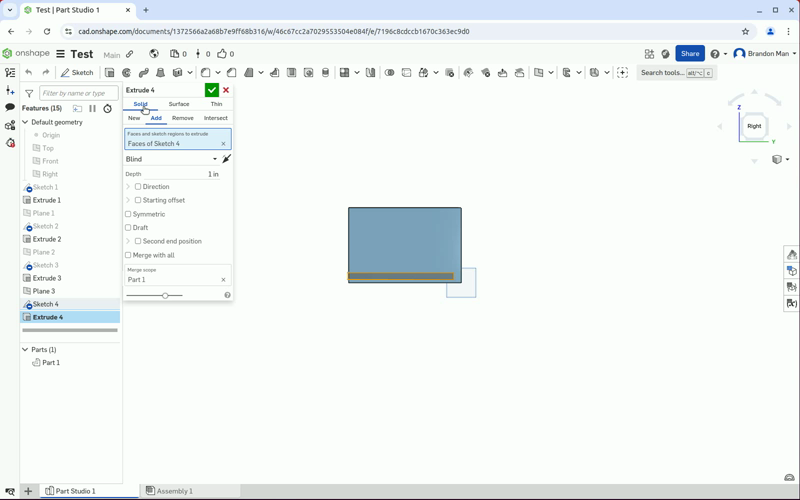
click(143, 106)
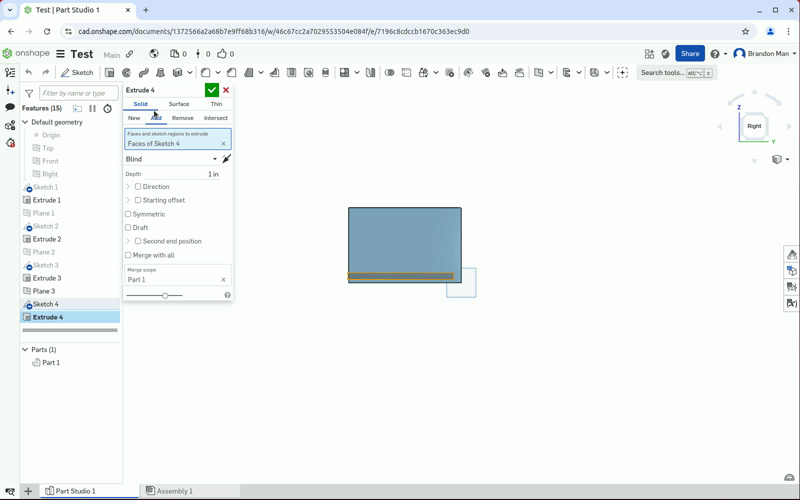
mouse_move(186, 120)
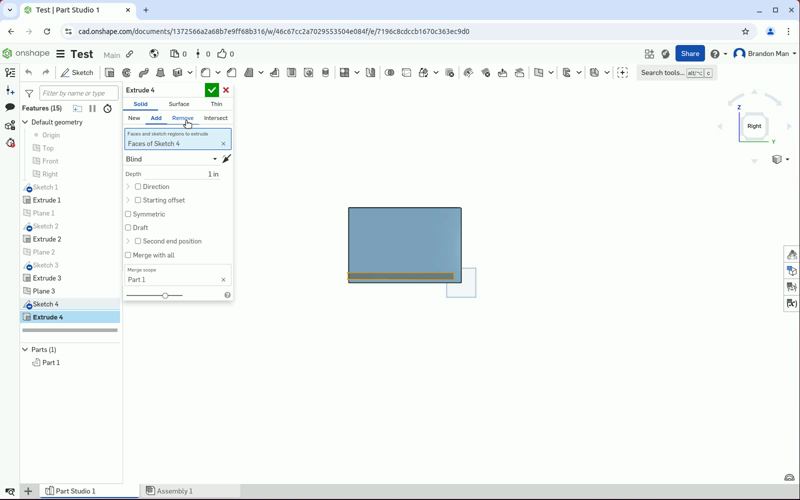
click(186, 120)
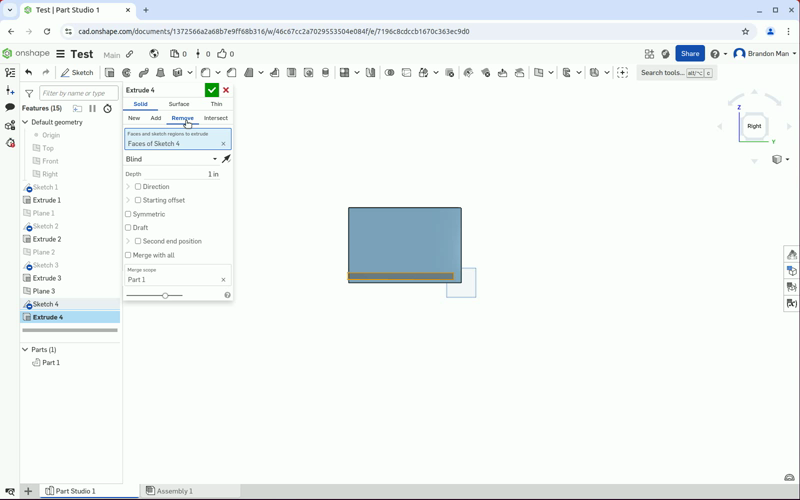
key(tab, 4)
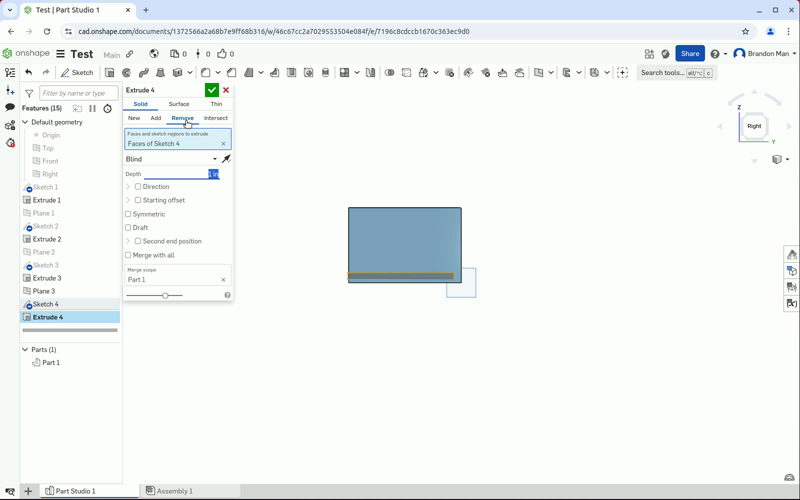
text(0.481)
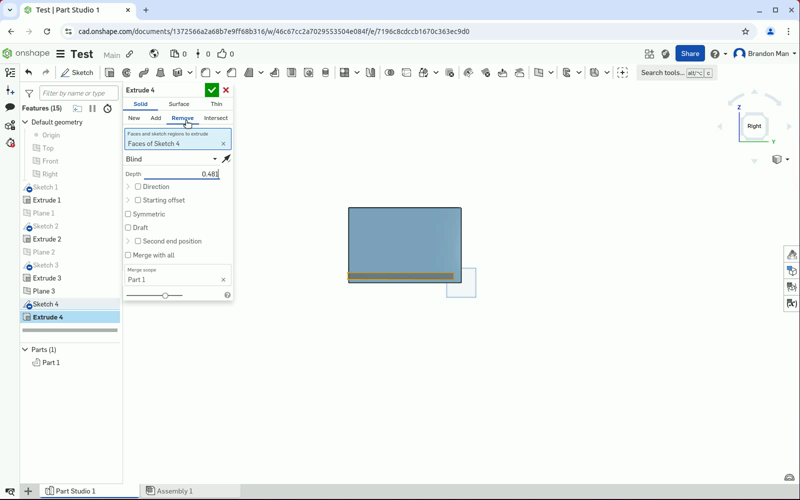
key(tab, 6)
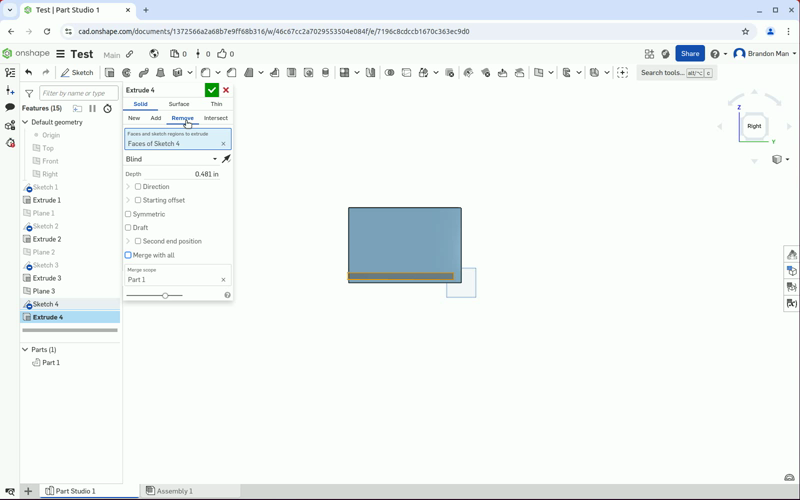
key(space)
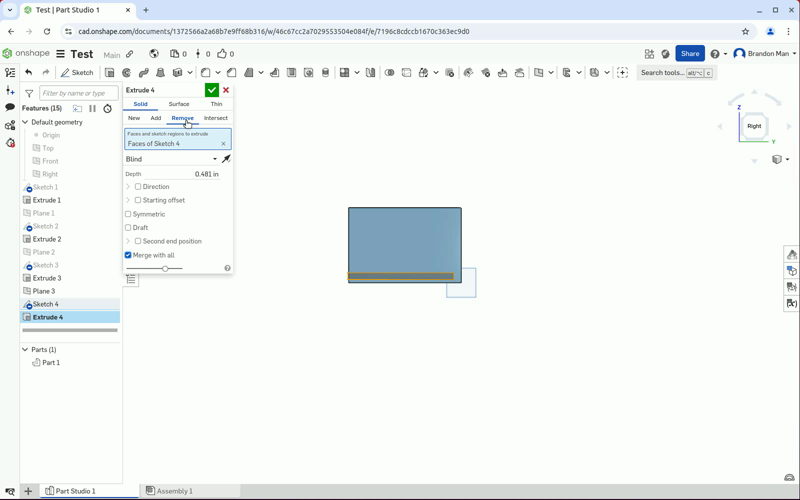
key(enter)
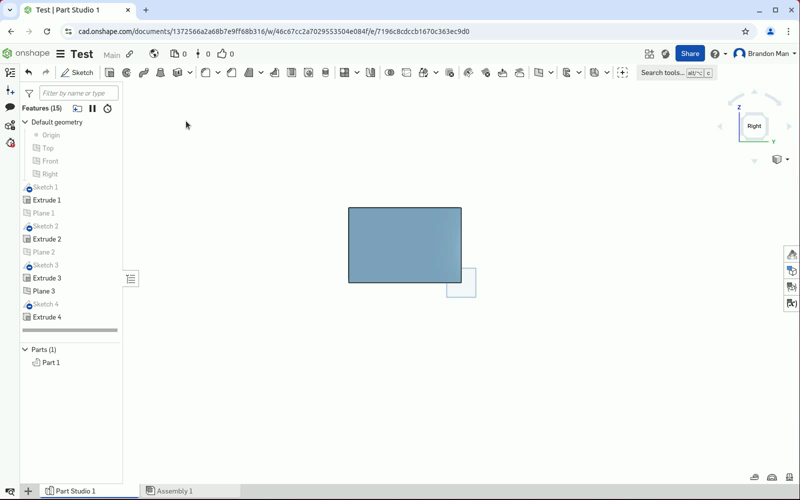
key(shift+h)
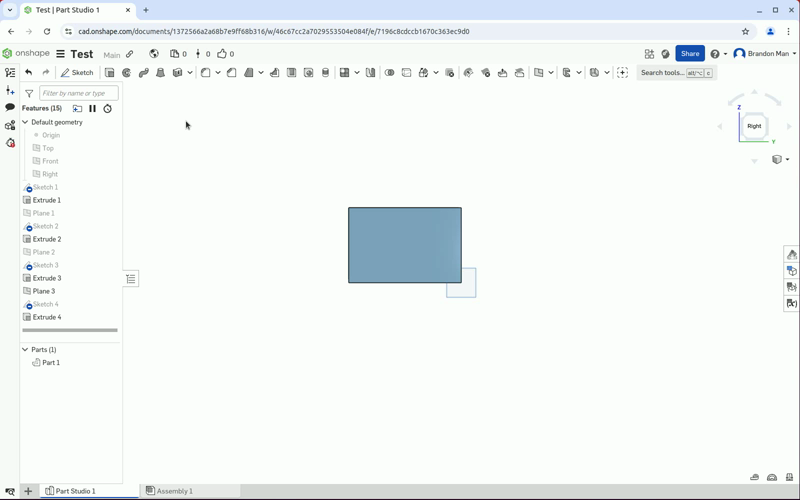
key(shift+h)
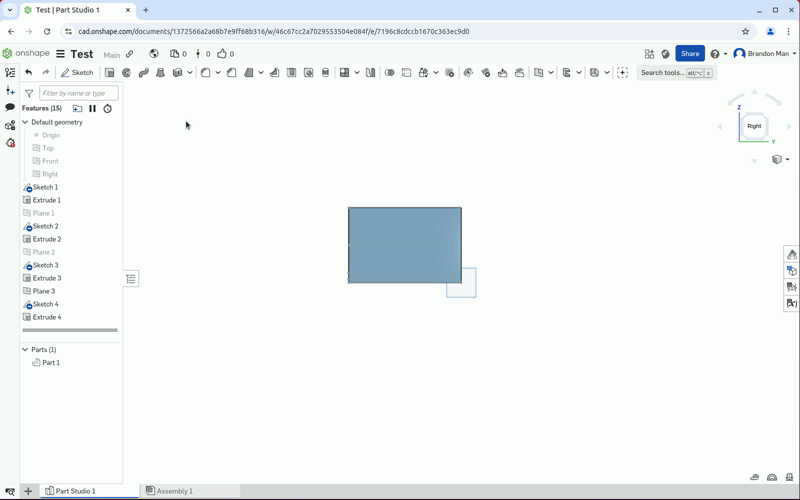
key(shift+7)
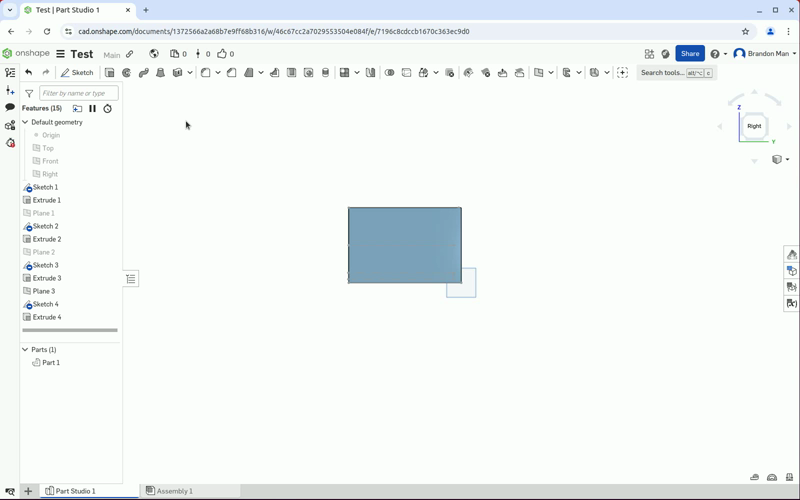
key(right, 2)
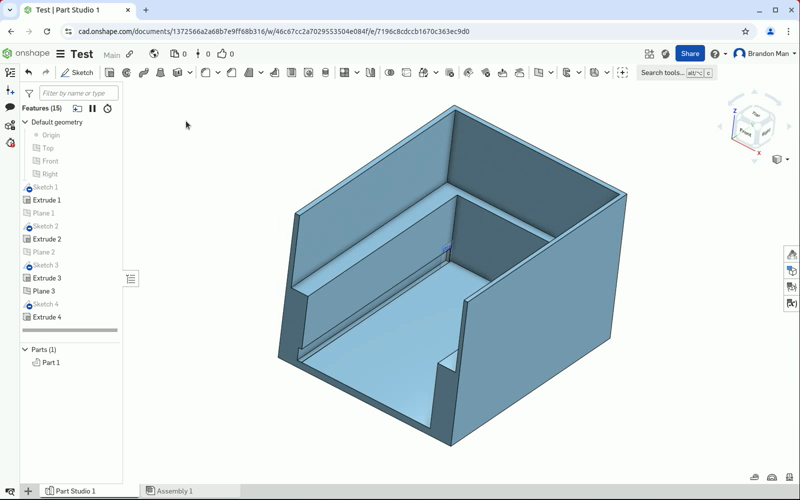
key(down, 2)
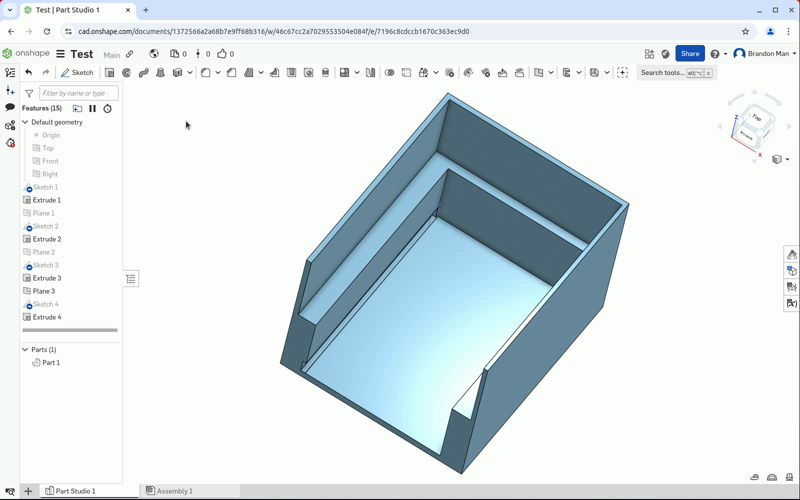
key(up, 2)
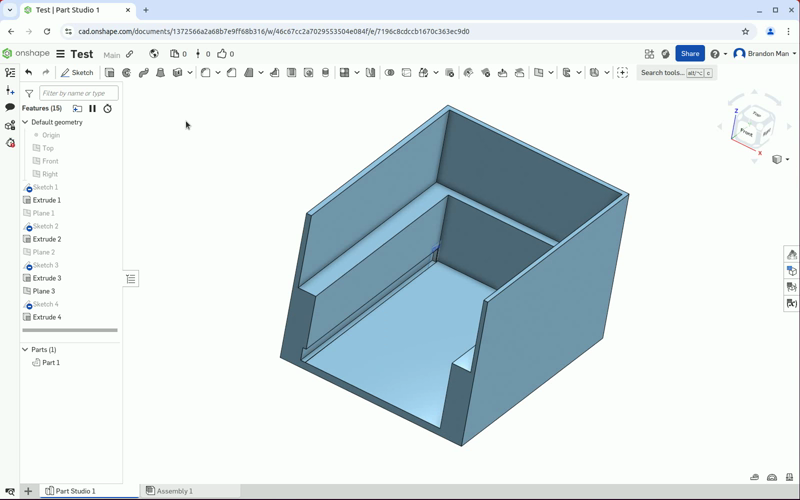
key(left, 2)
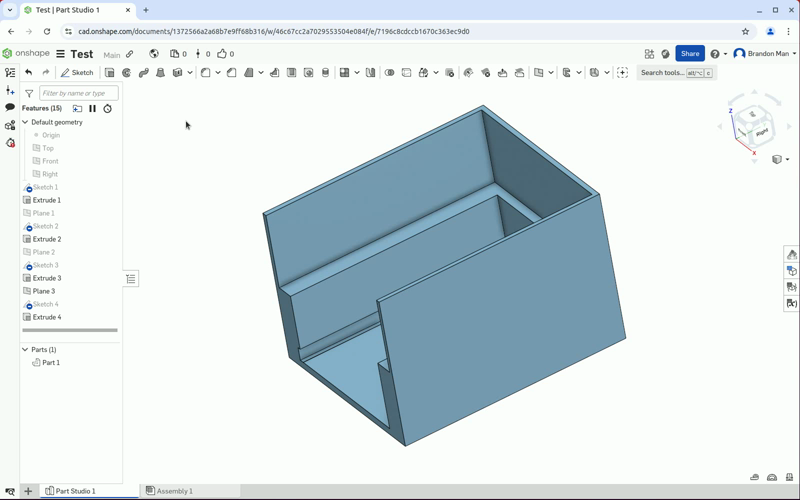
mouse_move(73, 189)
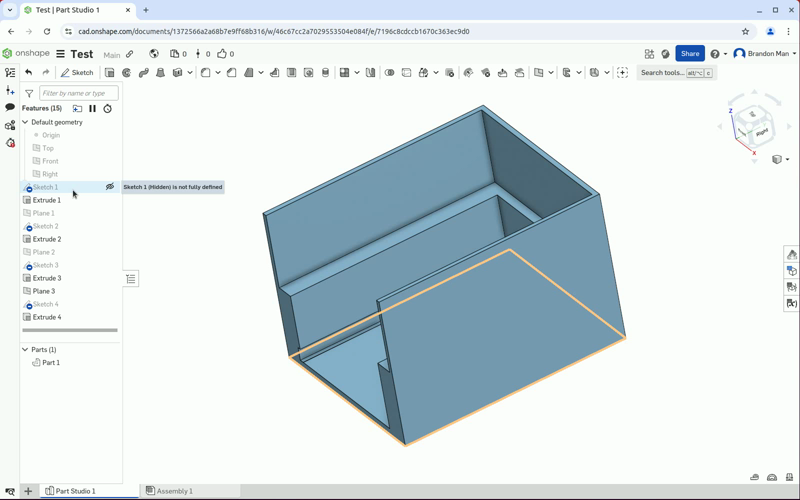
click(73, 189)